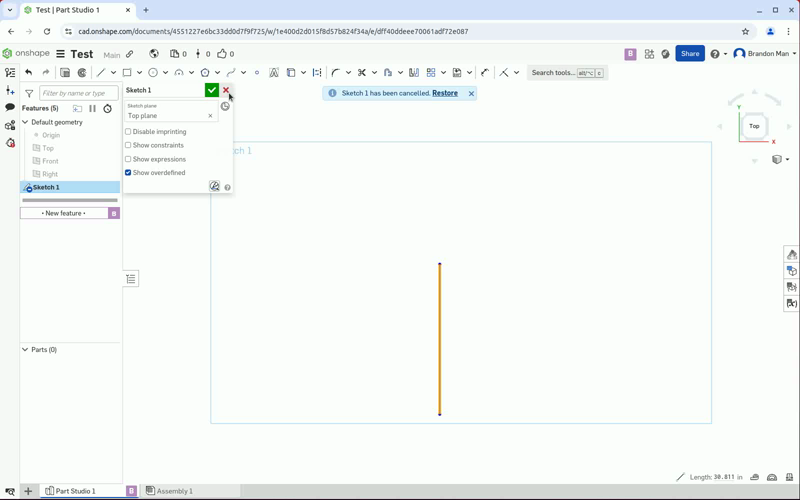
key(shift+h)
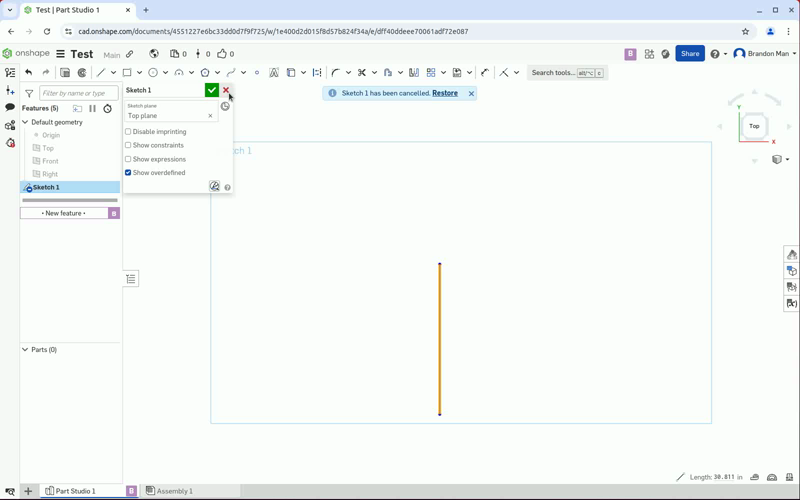
key(shift+s)
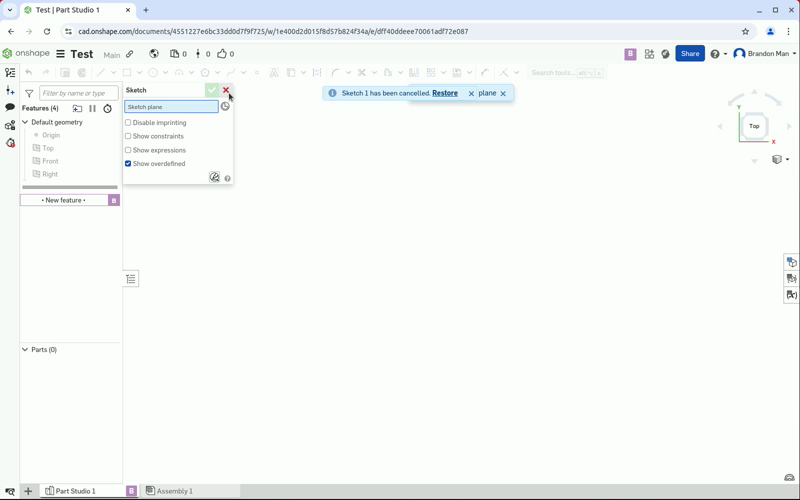
mouse_move(73, 150)
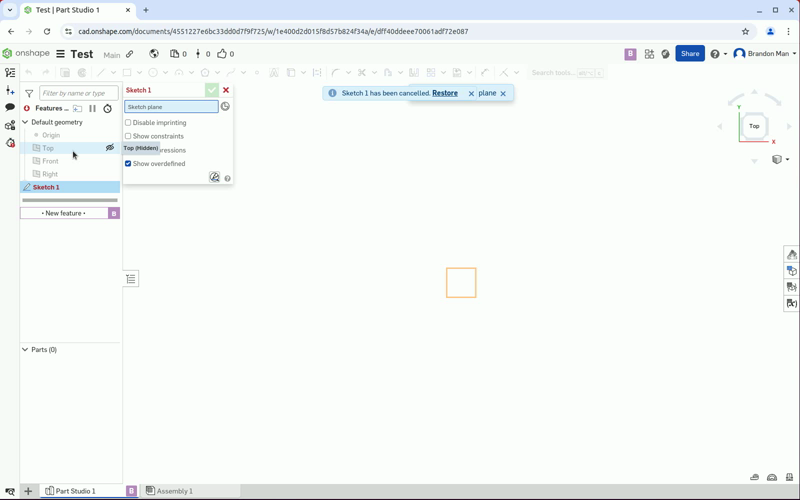
click(73, 150)
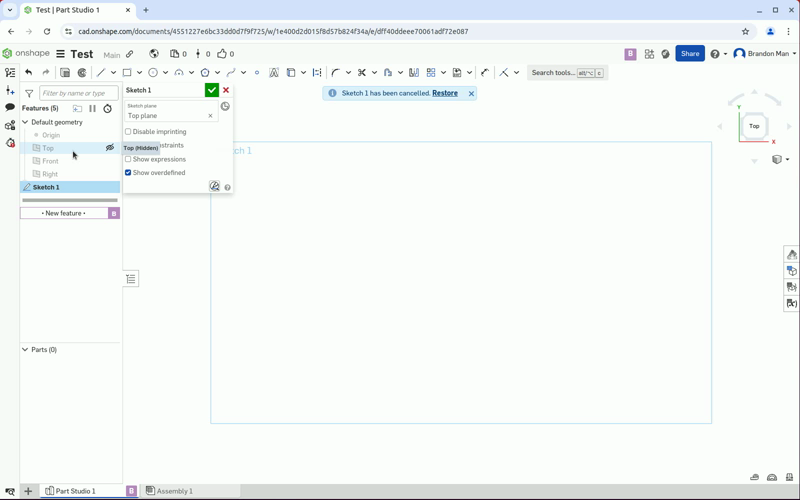
mouse_move(73, 352)
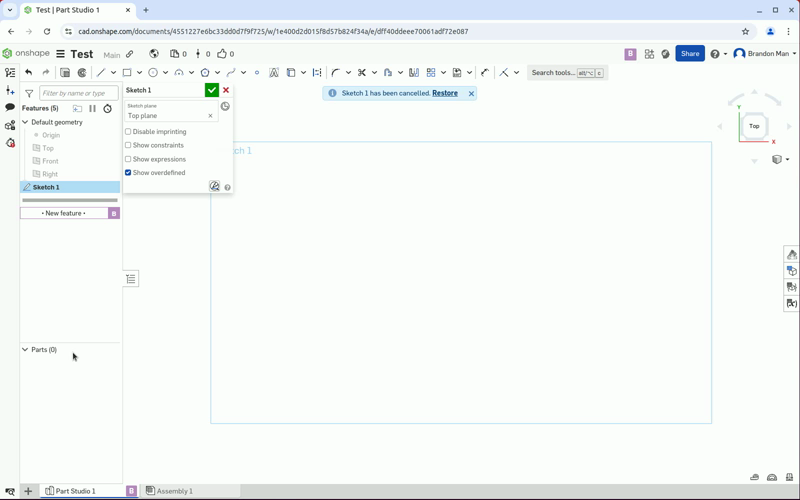
key(y)
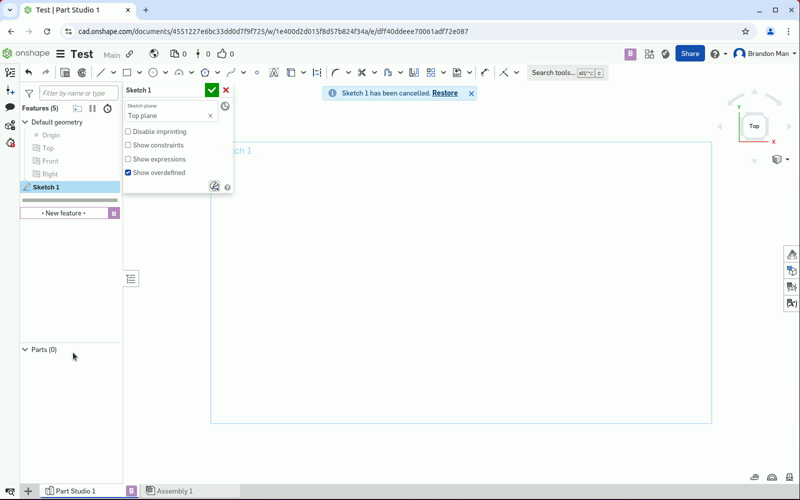
key(l)
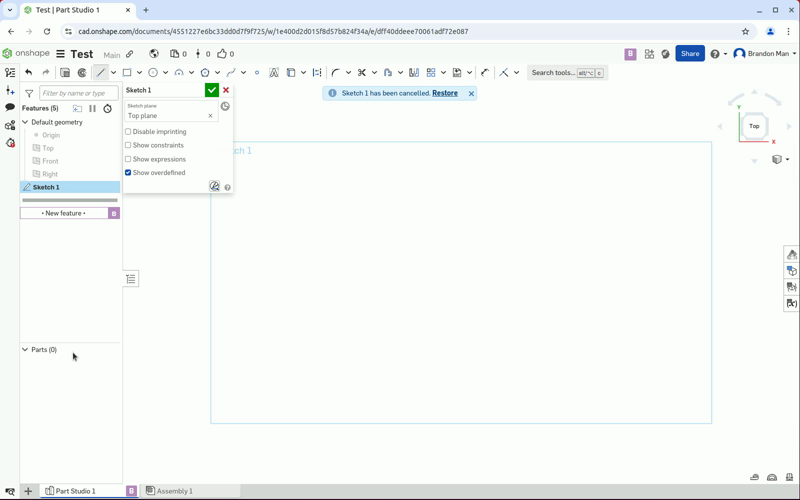
key_down(shift)
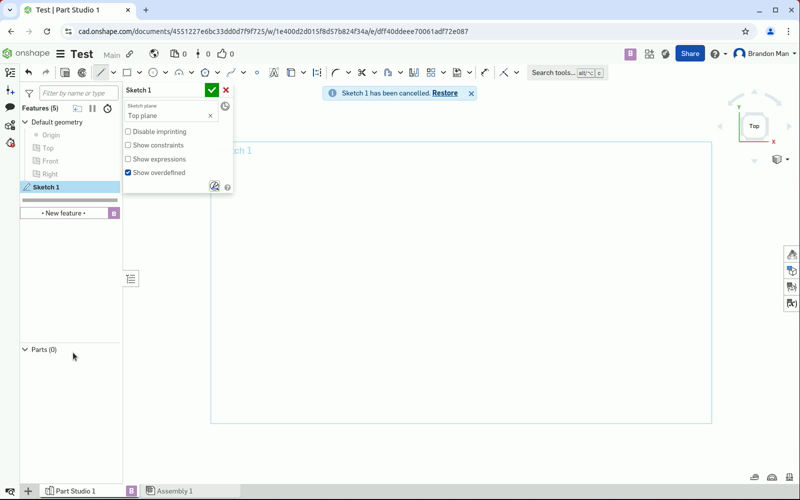
mouse_move(460, 282)
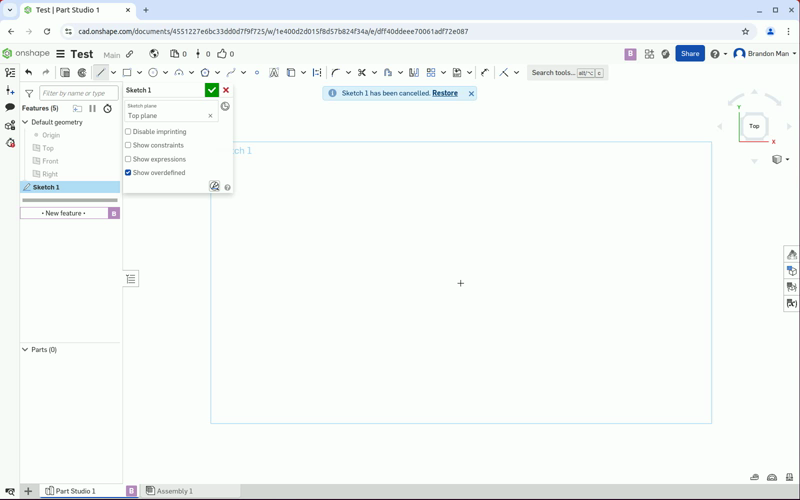
click(460, 282)
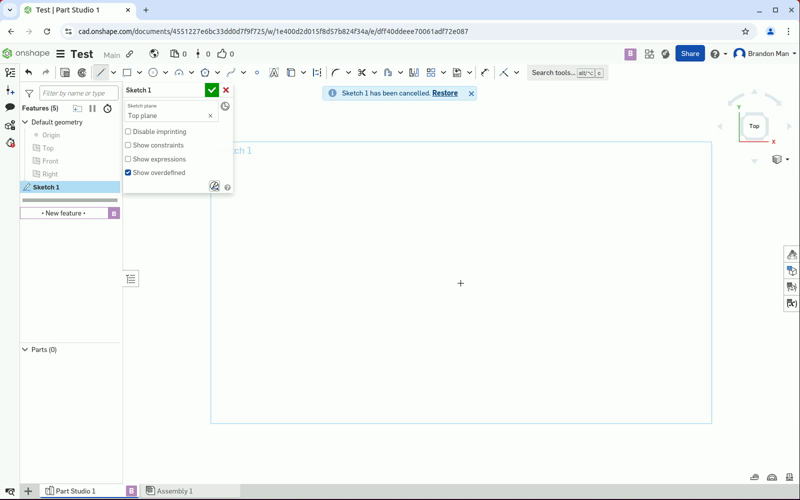
key_up(shift)
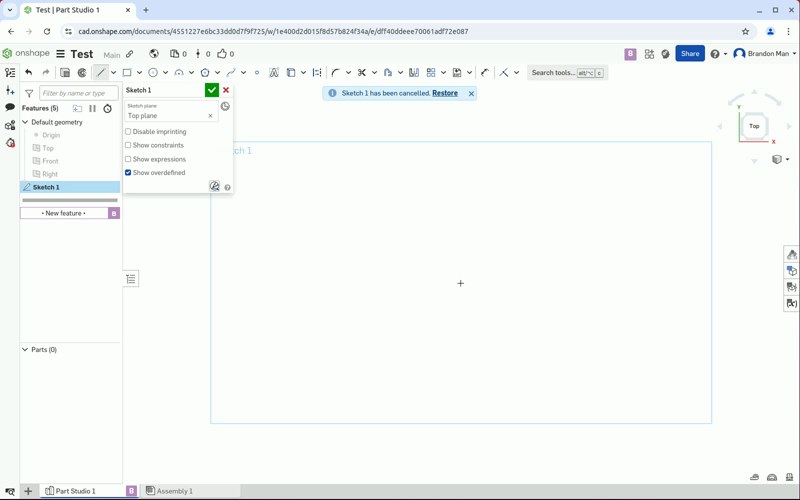
key_down(shift)
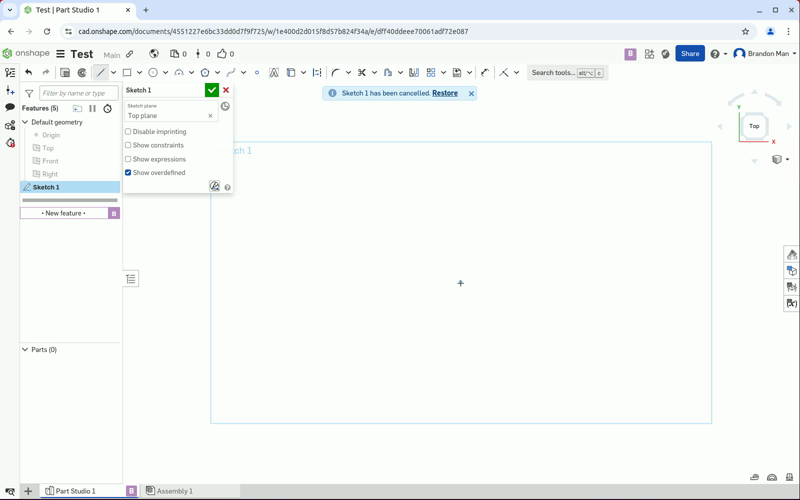
mouse_move(490, 282)
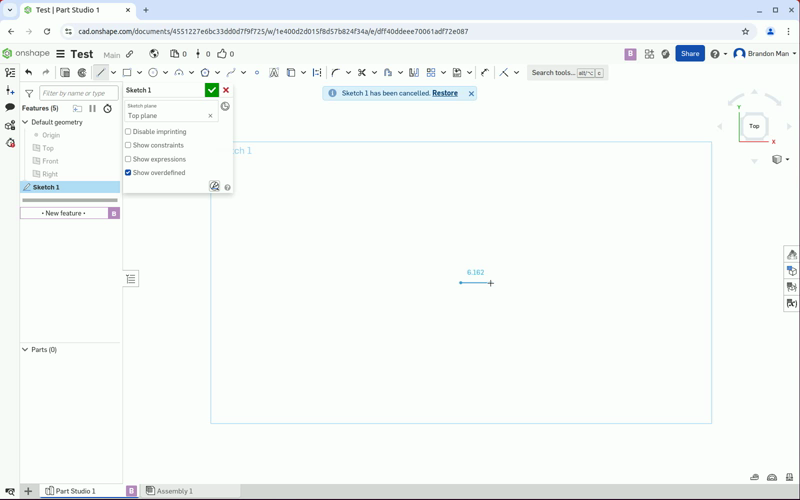
mouse_move(517, 282)
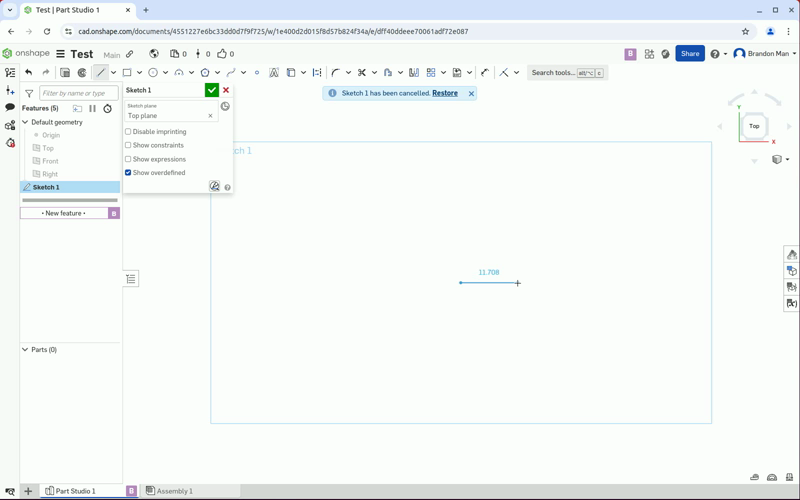
click(517, 282)
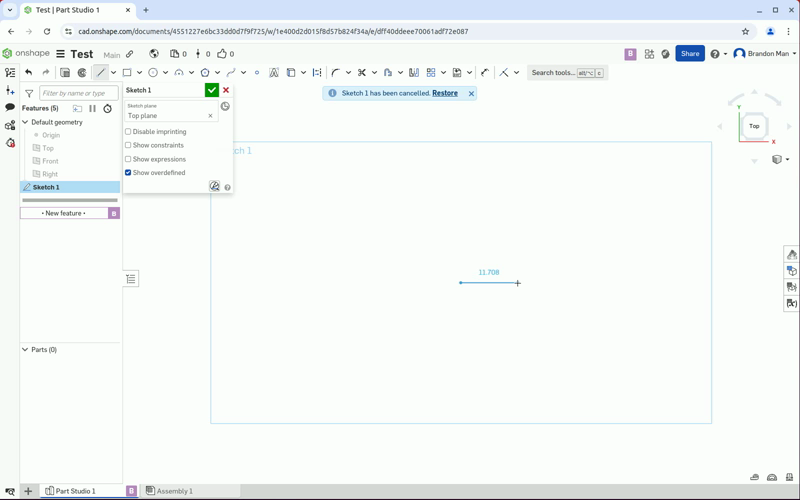
key_up(shift)
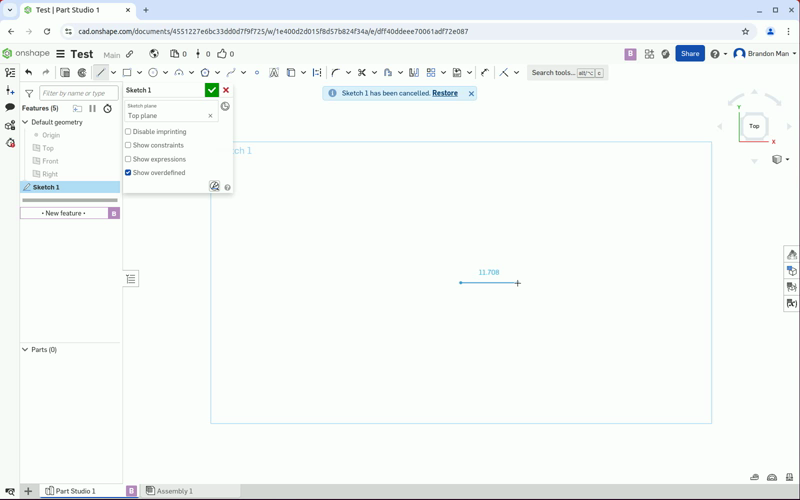
key_down(shift)
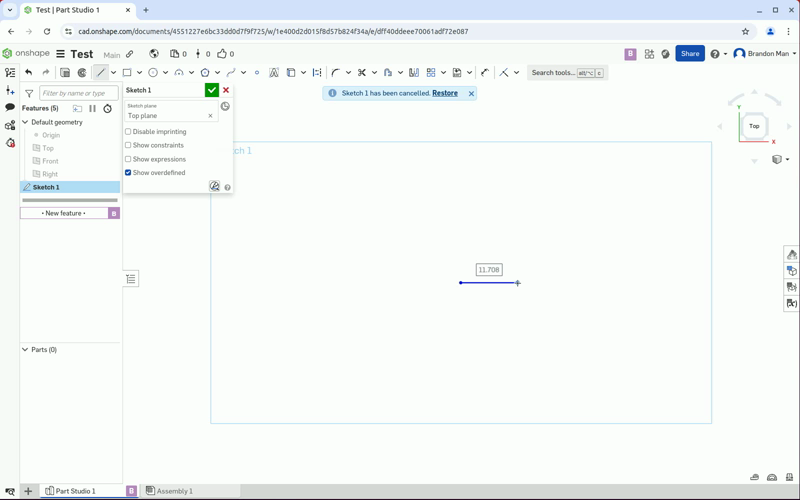
mouse_move(547, 282)
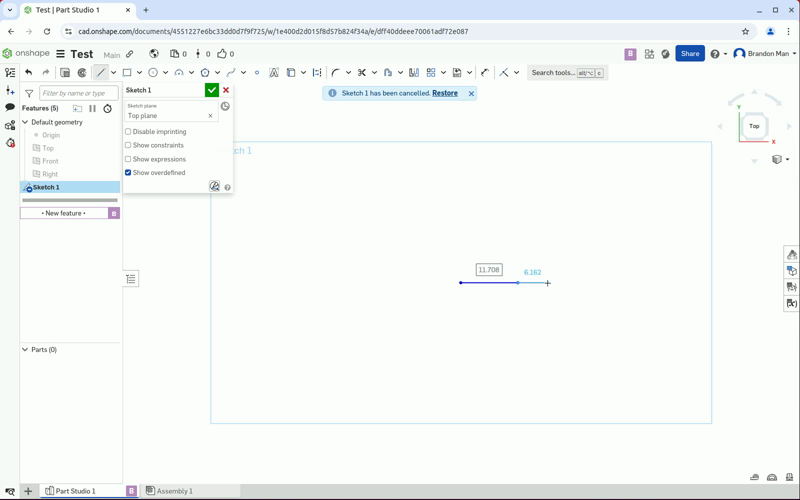
mouse_move(517, 263)
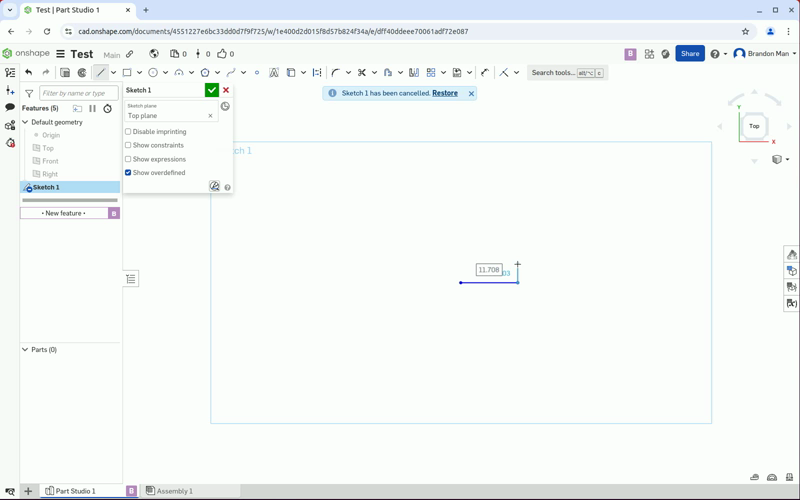
click(517, 263)
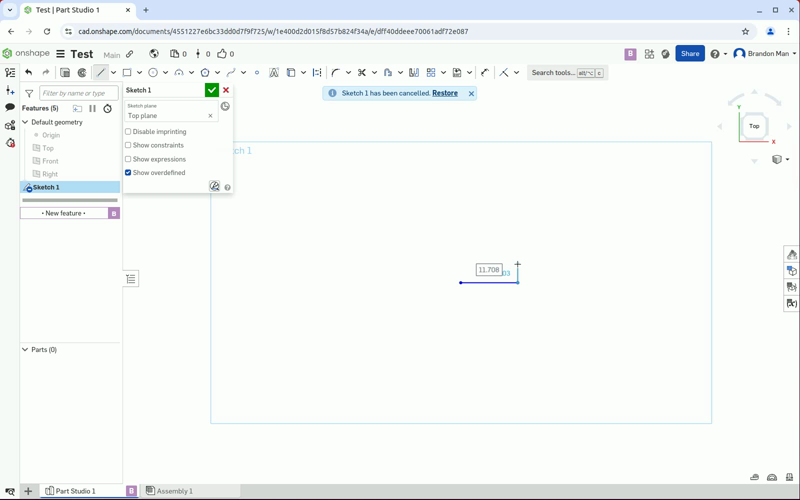
key_up(shift)
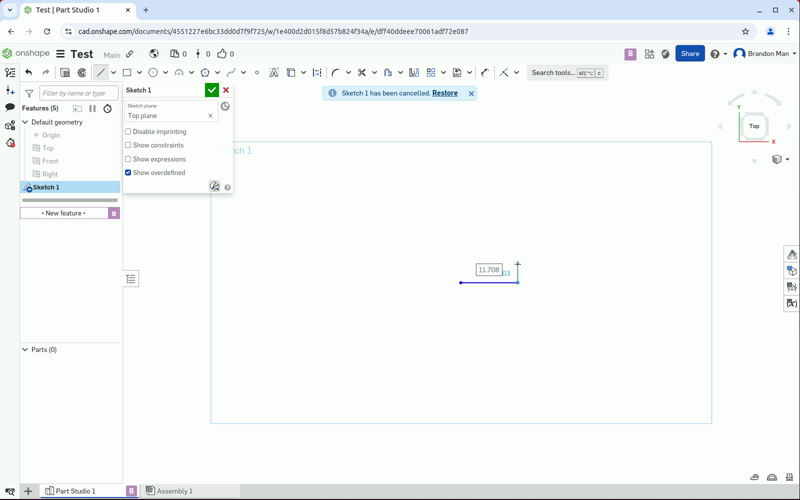
key_down(shift)
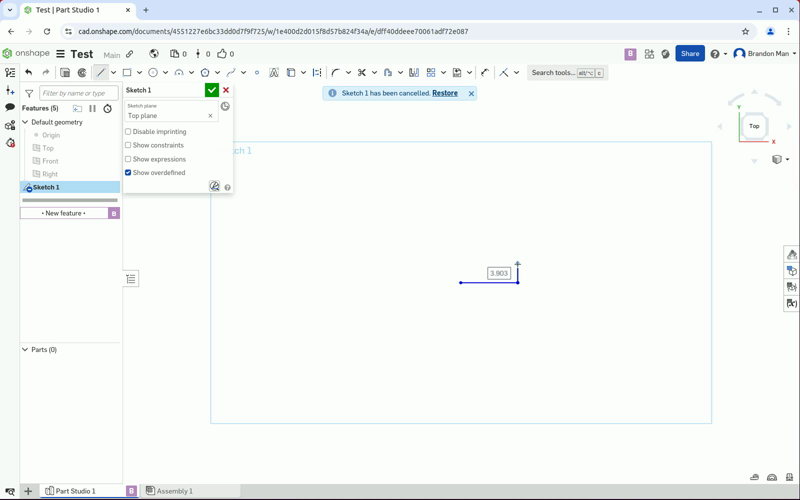
mouse_move(547, 263)
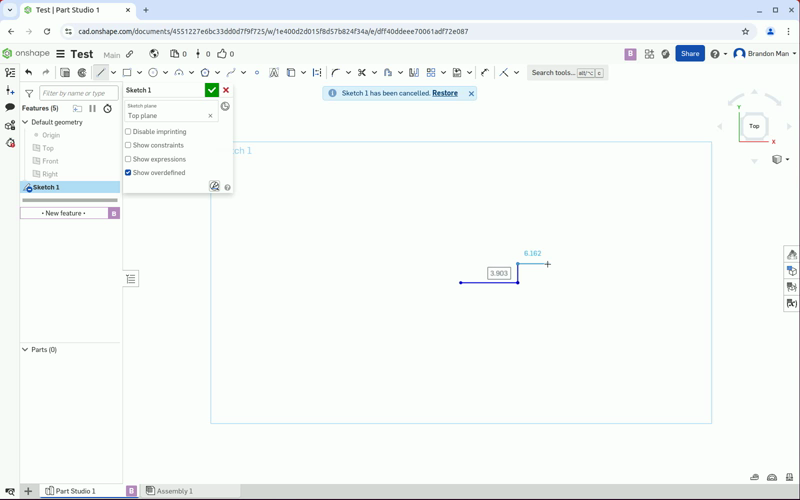
mouse_move(460, 263)
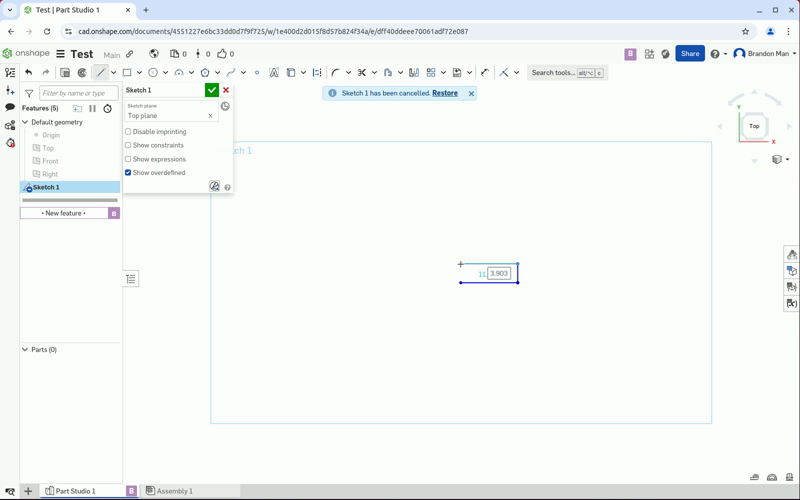
click(460, 263)
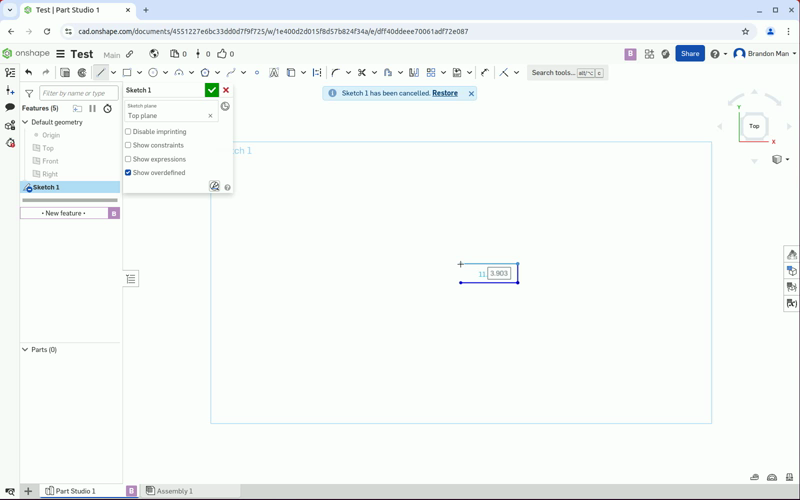
key_up(shift)
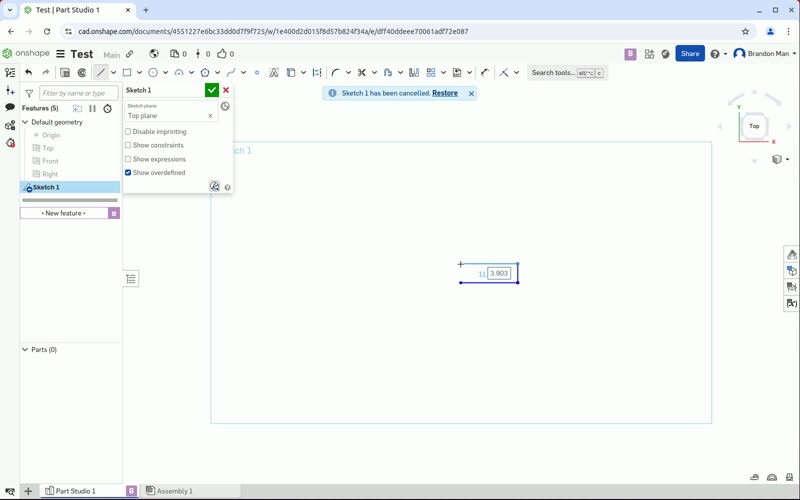
mouse_move(490, 263)
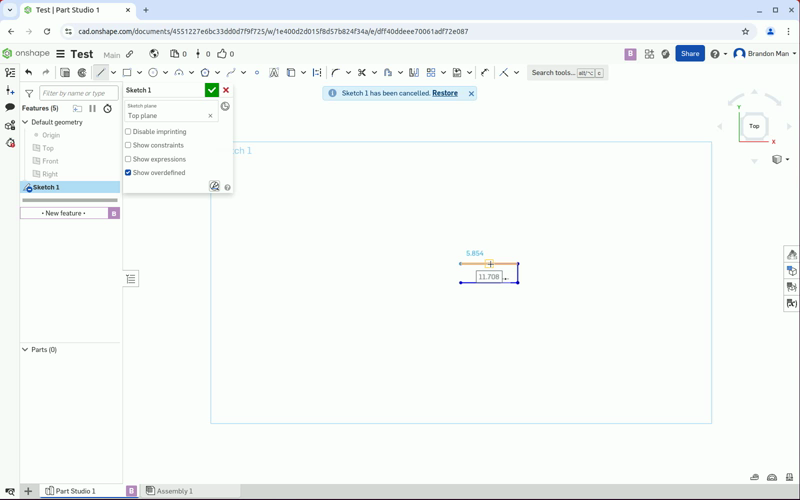
key_down(shift)
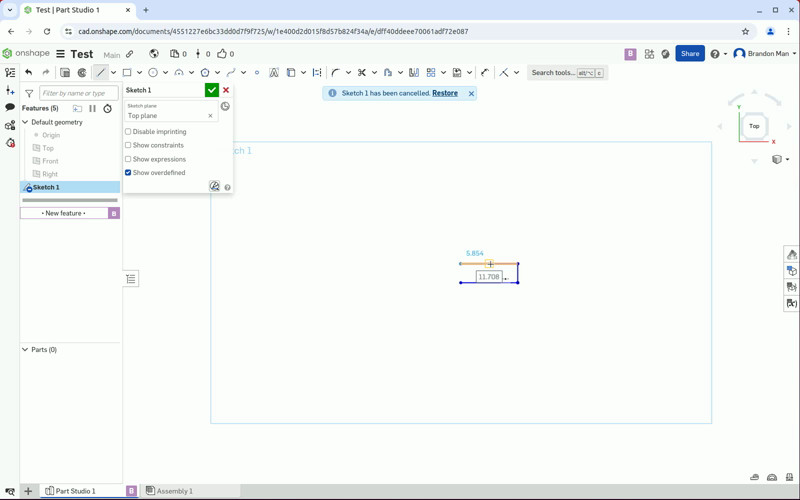
mouse_move(460, 282)
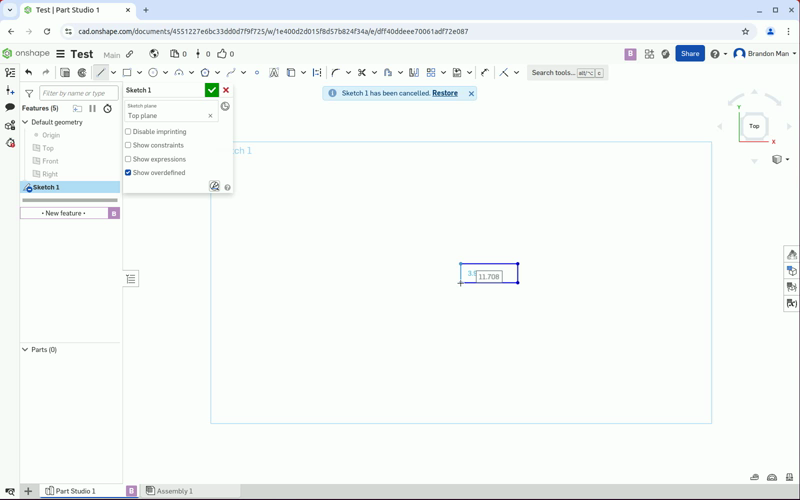
key_up(shift)
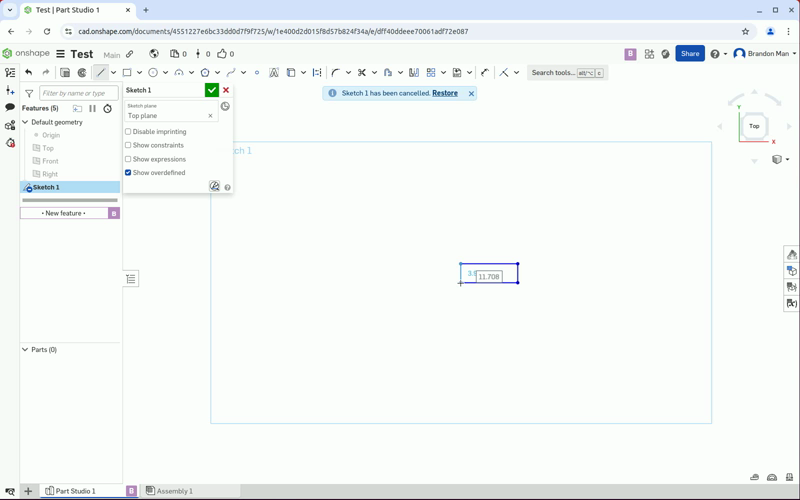
click(460, 282)
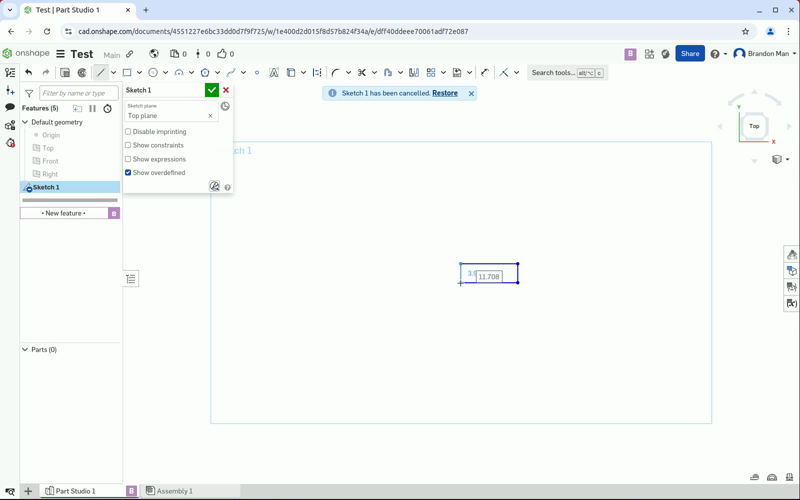
key(esc)
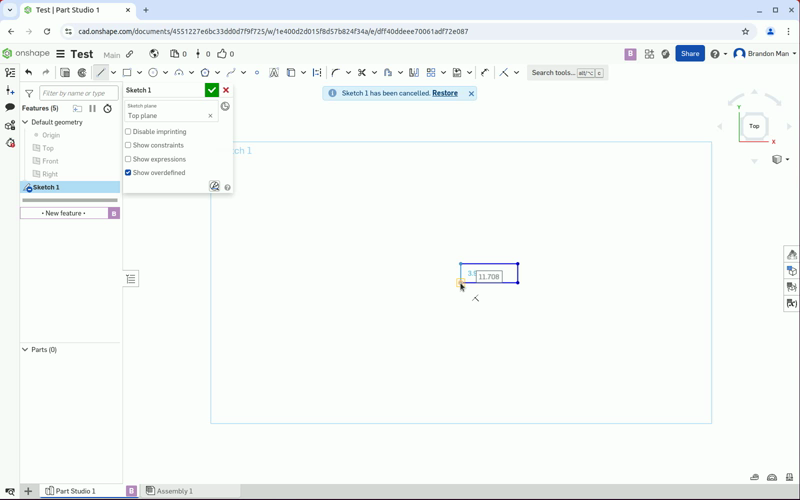
mouse_move(485, 265)
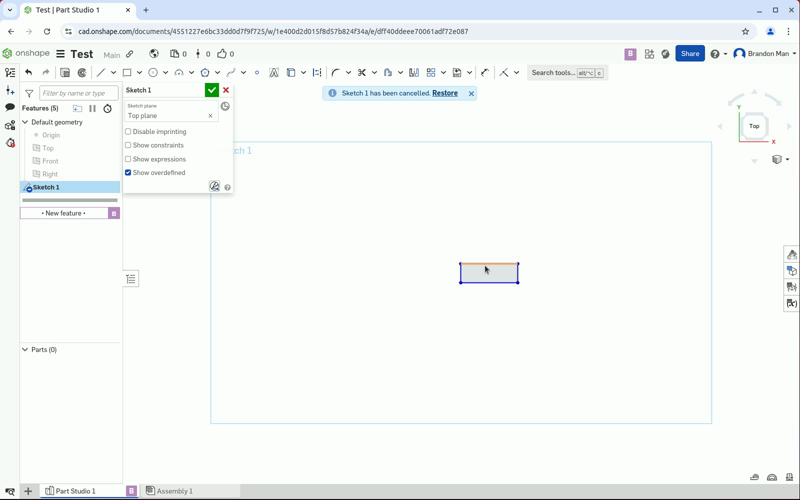
scroll(6)
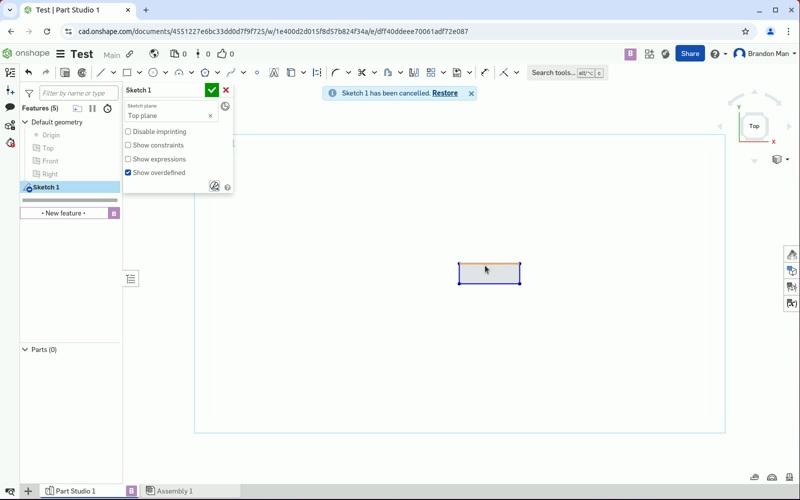
scroll(6)
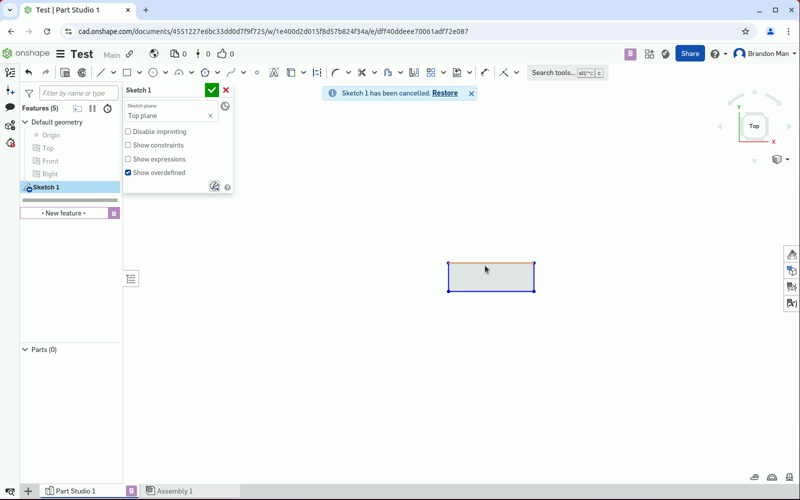
scroll(6)
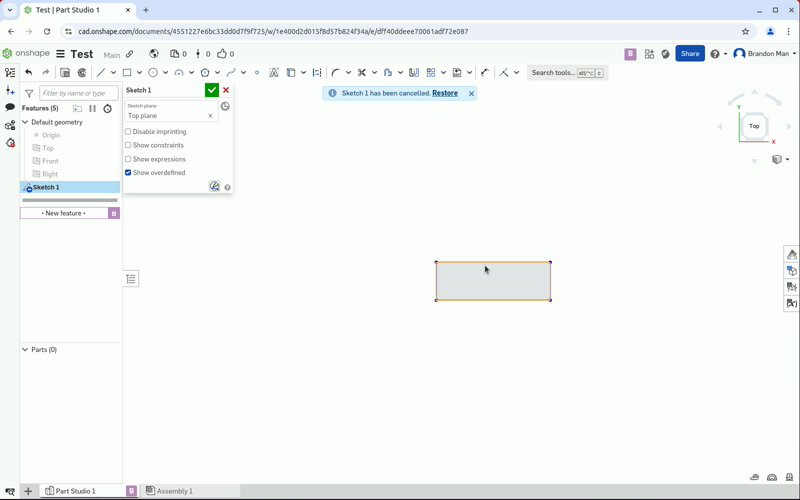
scroll(6)
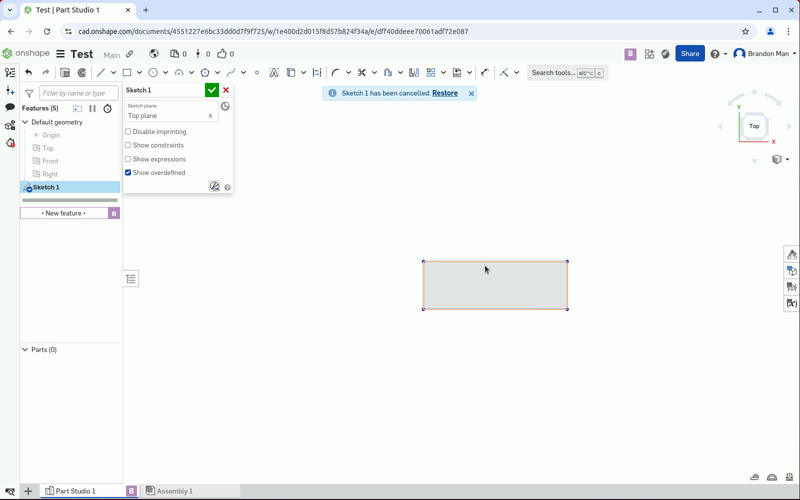
scroll(6)
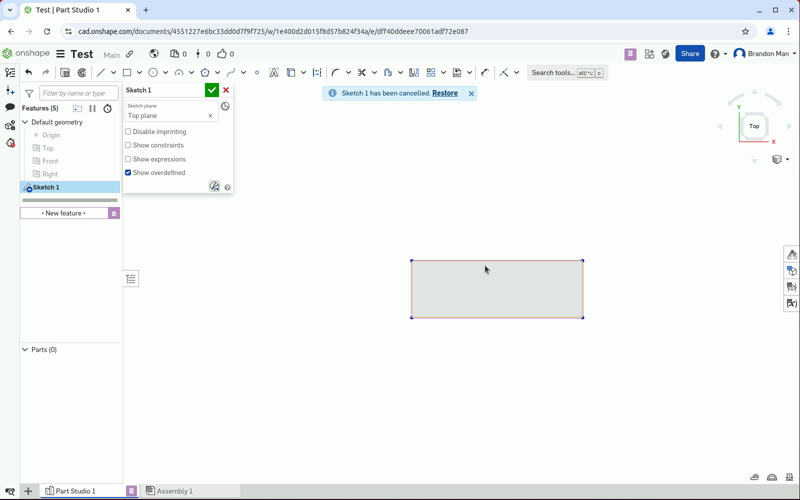
scroll(6)
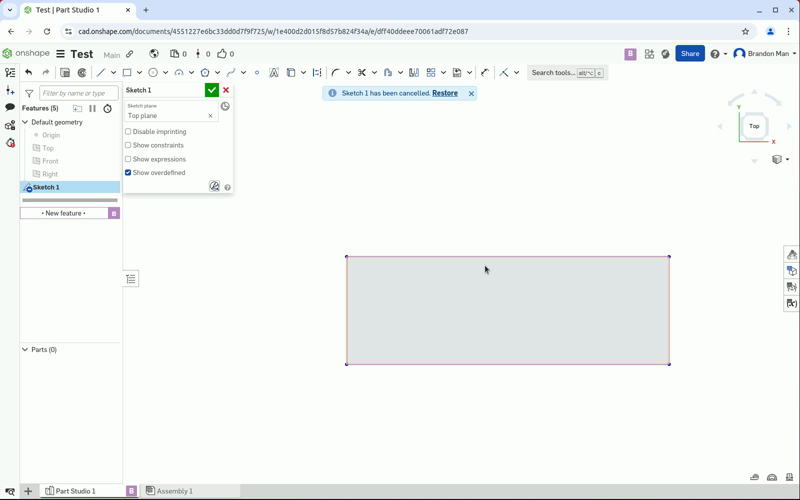
scroll(6)
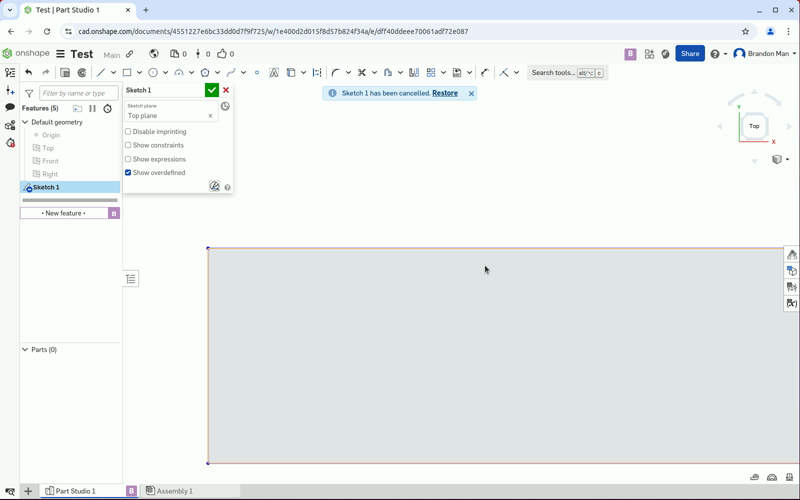
click(485, 265)
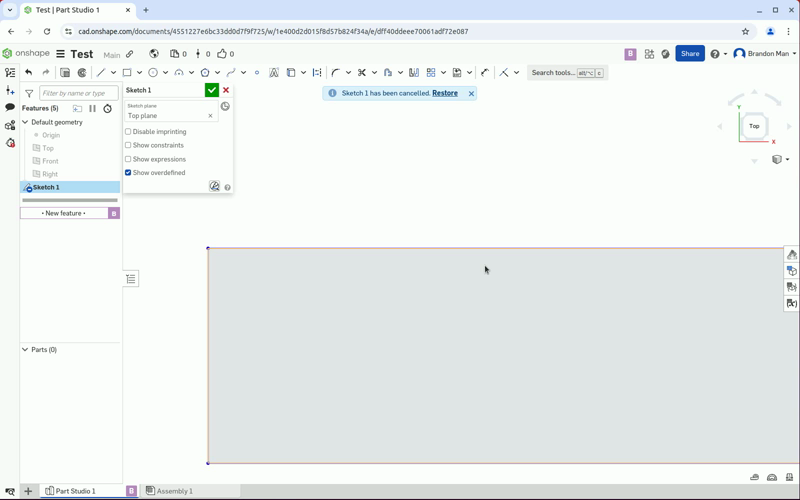
scroll(-6)
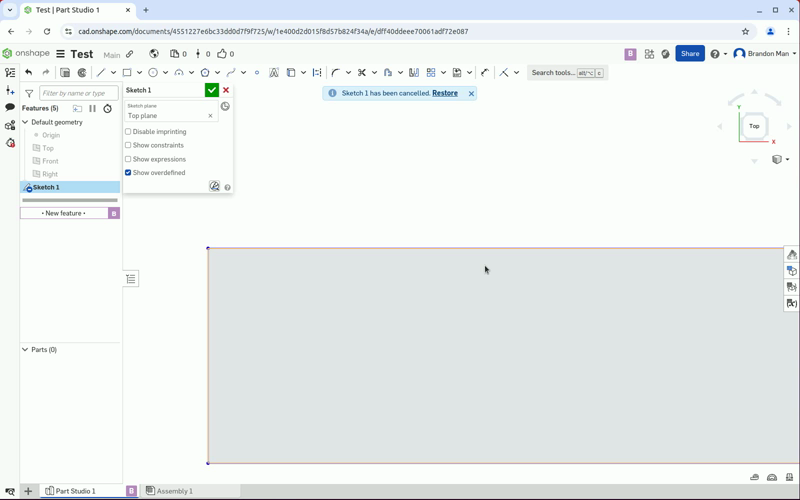
scroll(-6)
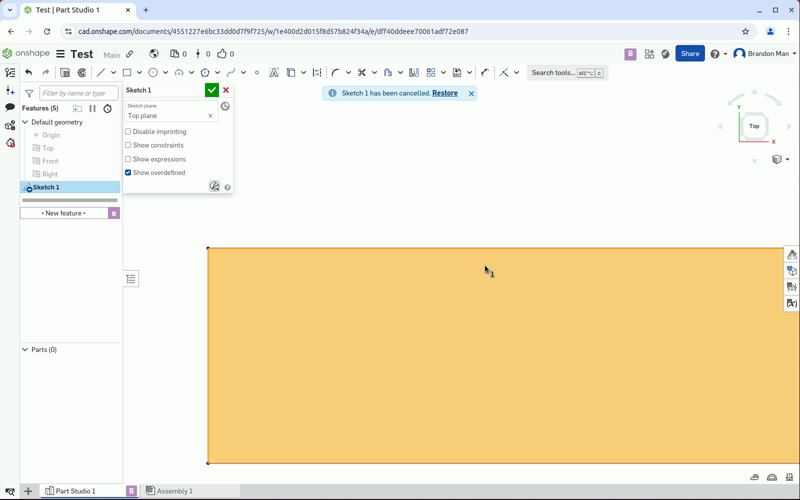
scroll(-6)
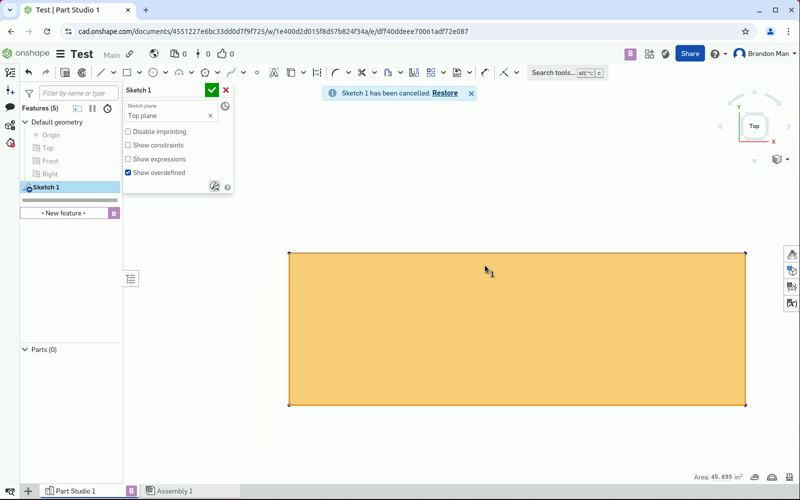
scroll(-6)
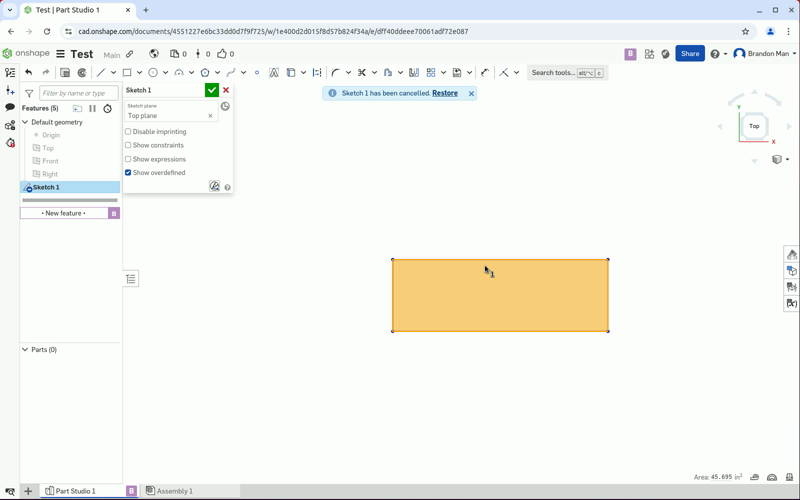
scroll(-6)
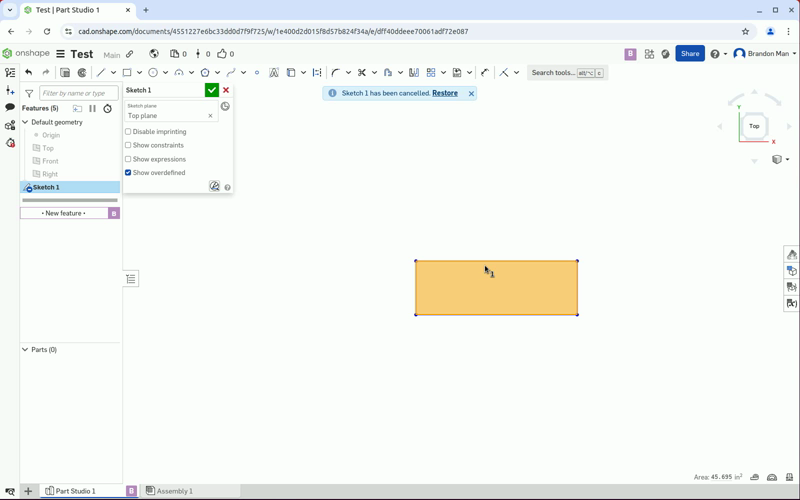
scroll(-6)
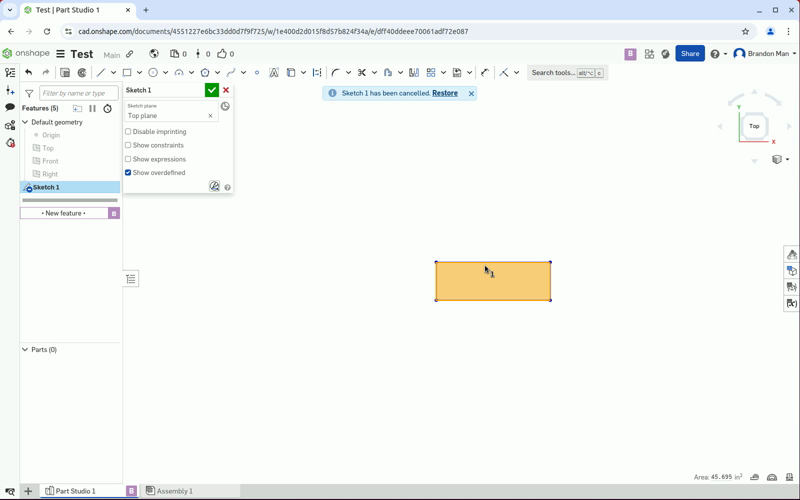
scroll(-6)
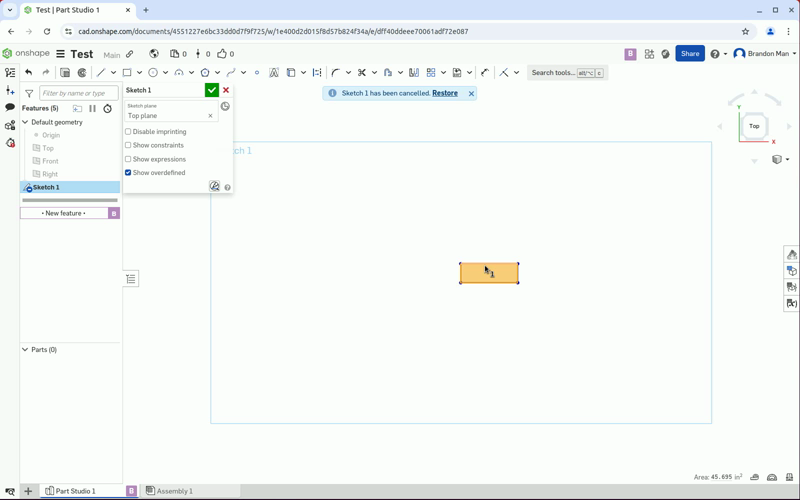
mouse_move(73, 352)
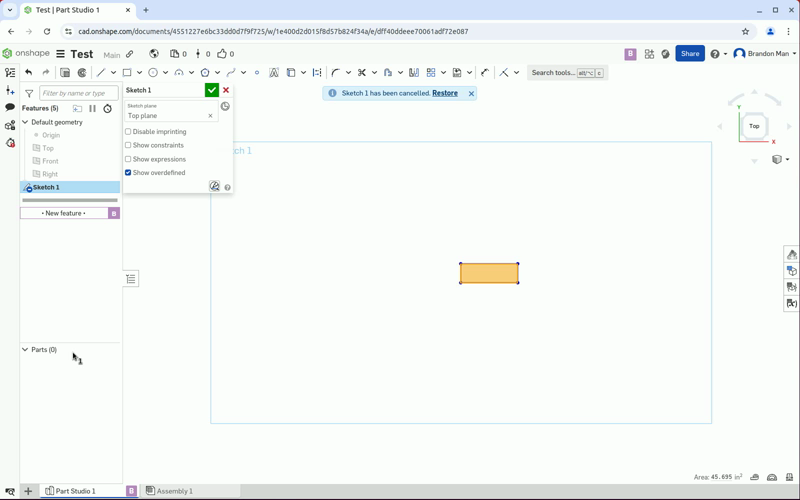
key(shift+y)
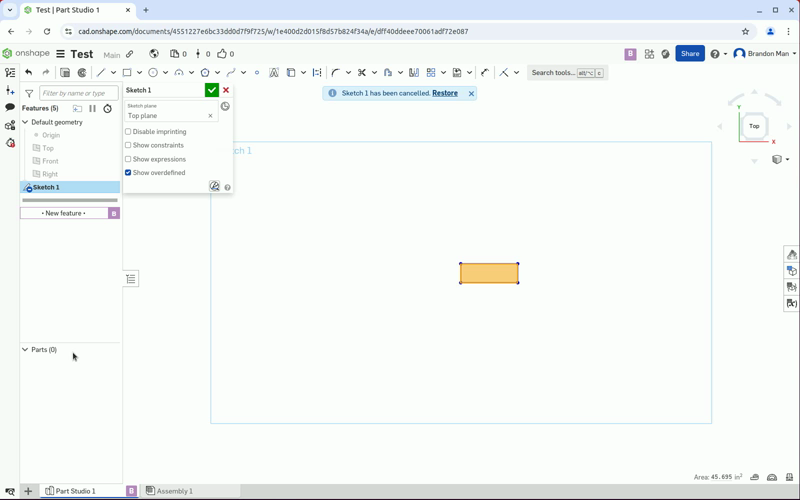
key(shift+e)
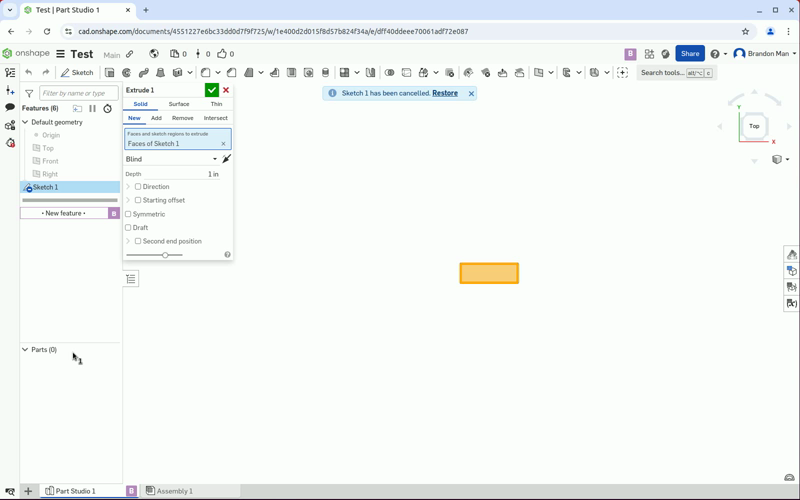
mouse_move(143, 106)
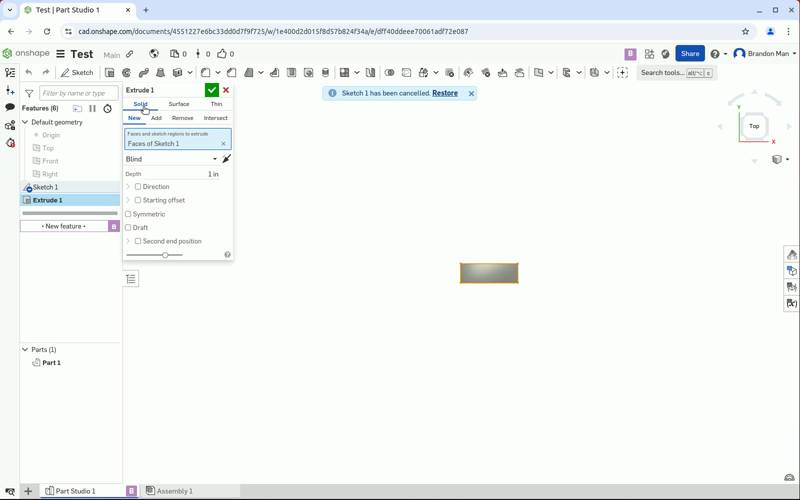
click(143, 106)
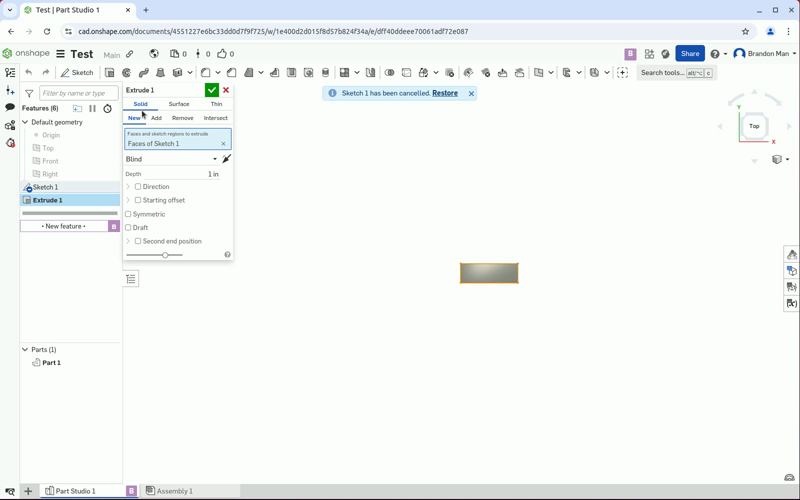
mouse_move(137, 120)
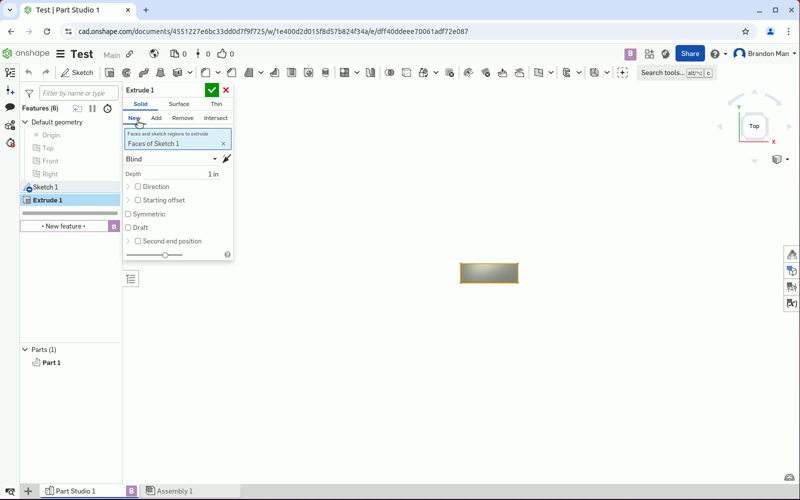
click(137, 120)
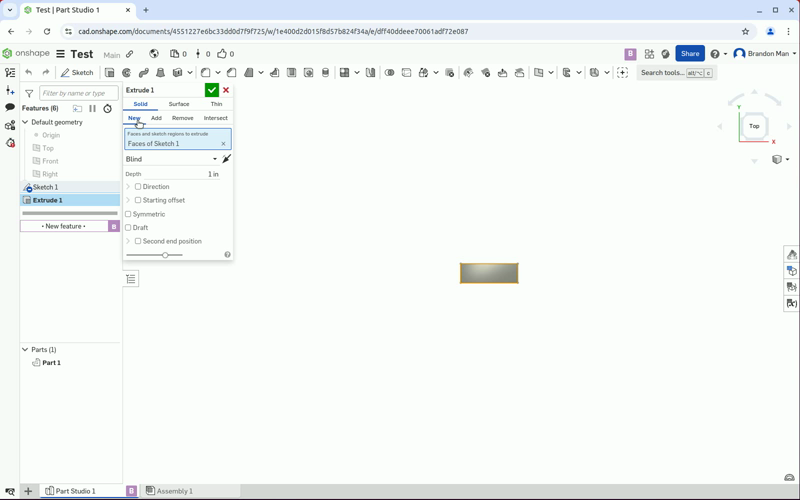
key(tab, 4)
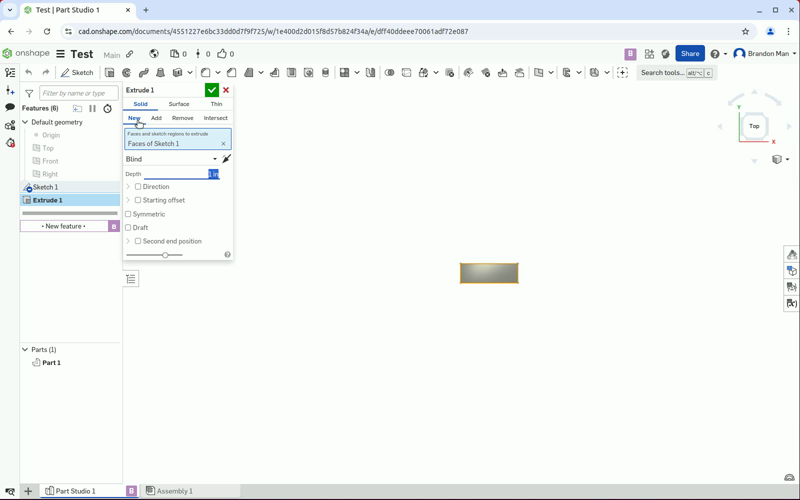
text(15.405)
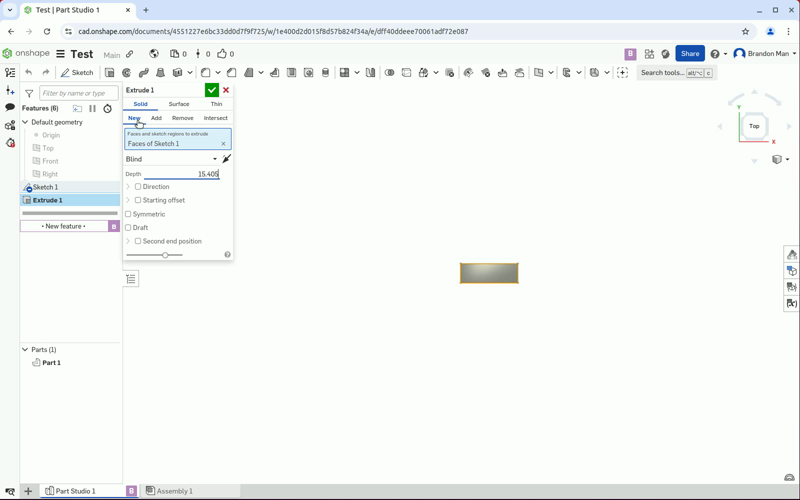
key(enter)
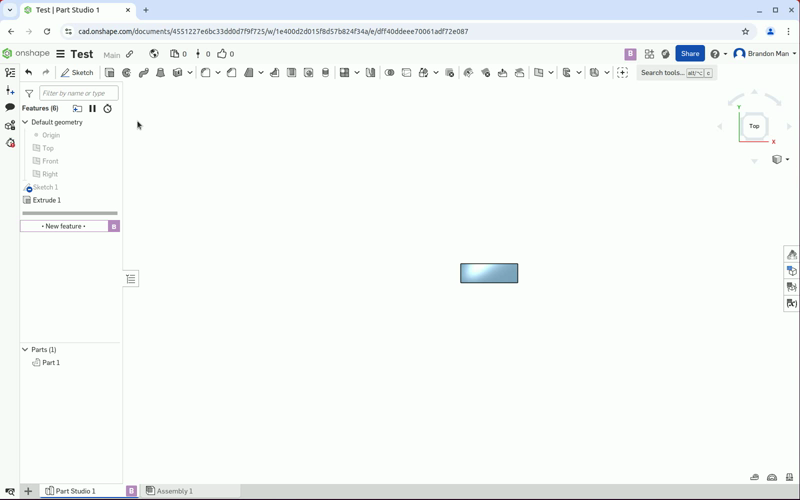
key(shift+h)
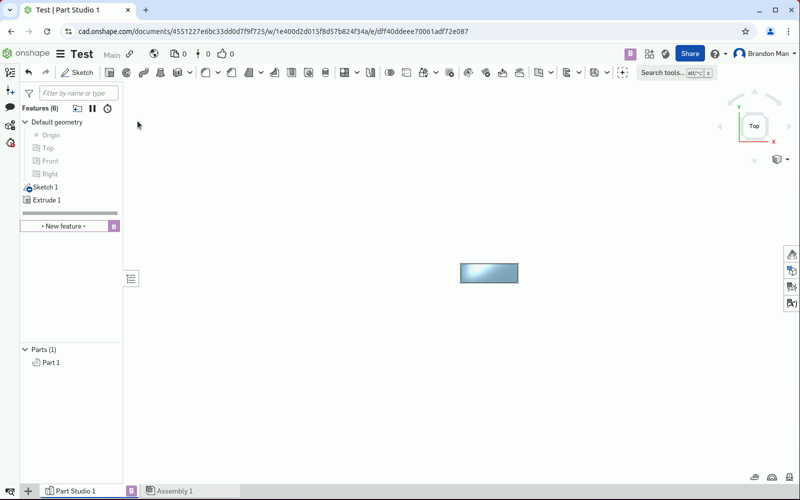
key(shift+h)
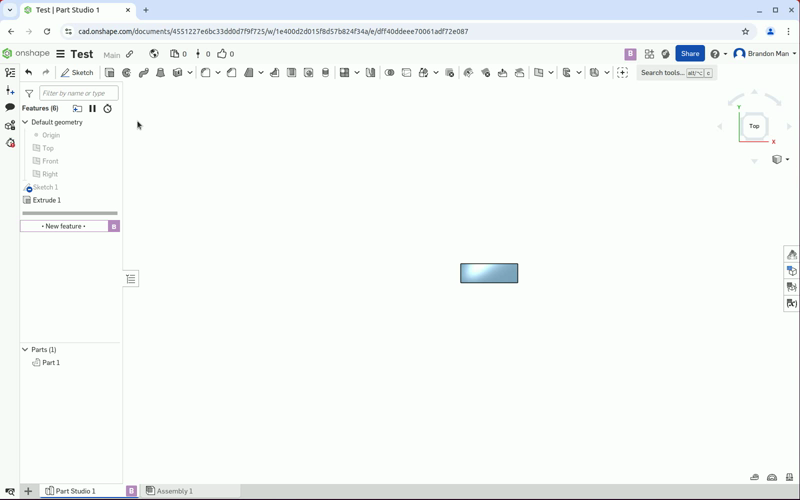
mouse_move(73, 189)
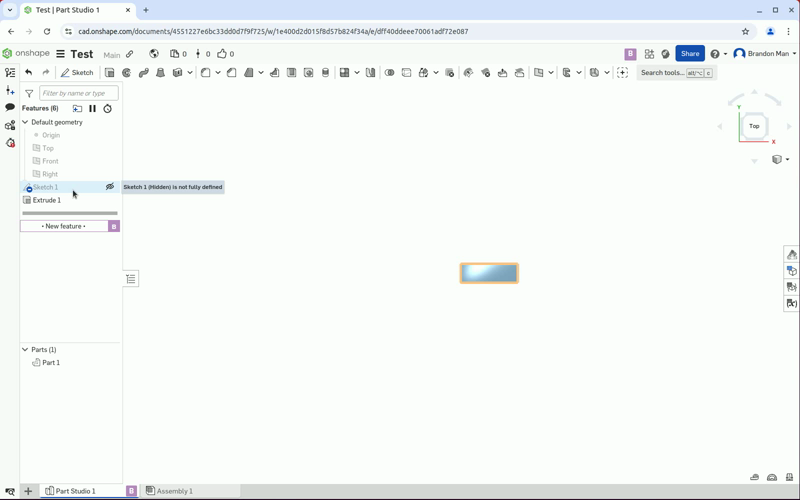
click(73, 189)
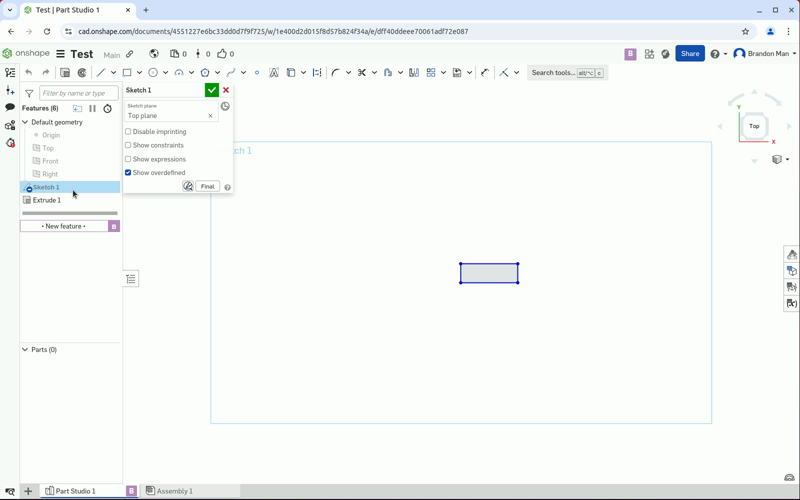
mouse_move(229, 92)
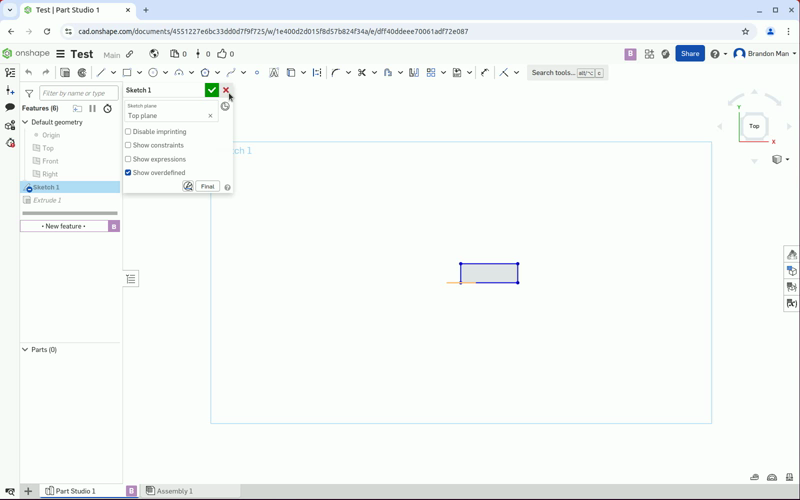
click(229, 92)
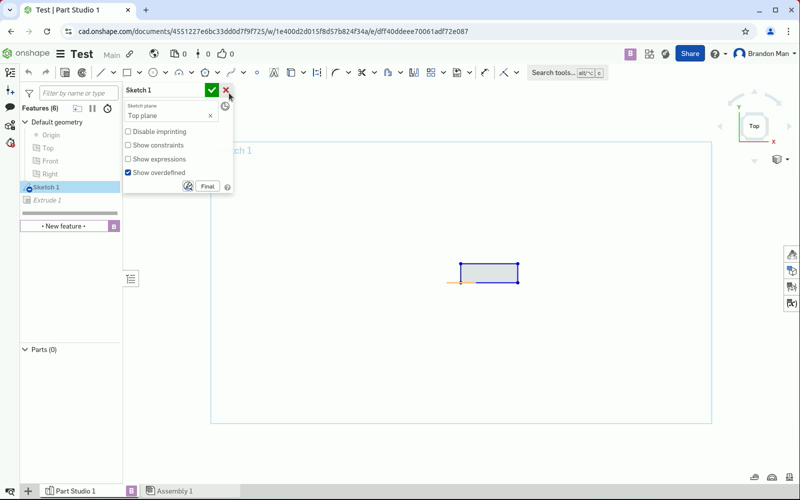
key(shift+s)
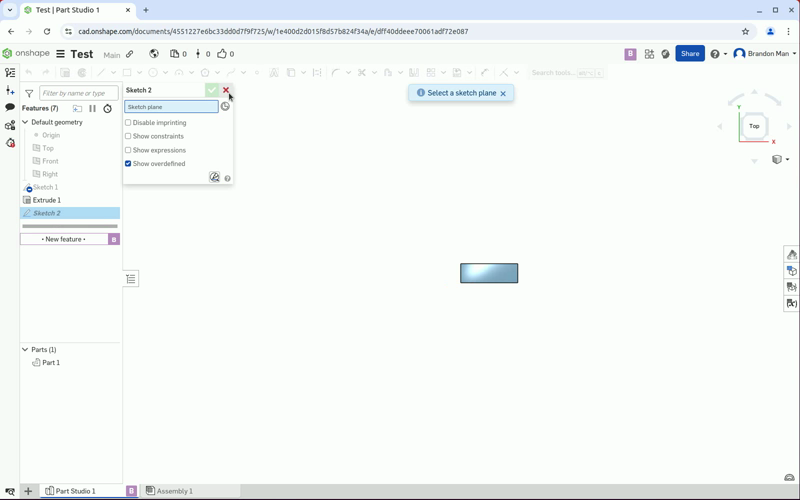
mouse_move(73, 150)
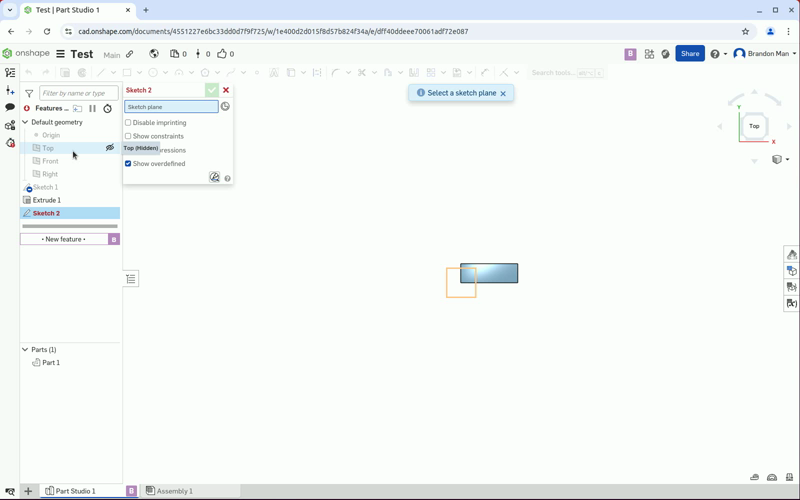
click(73, 150)
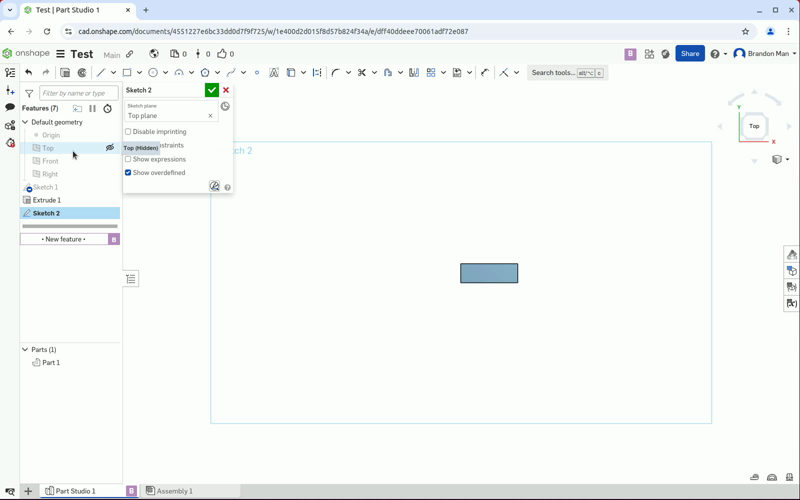
mouse_move(73, 352)
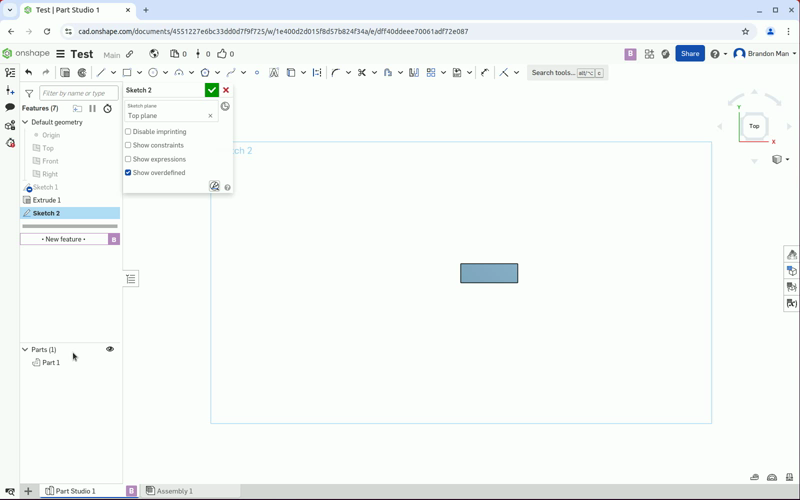
key(y)
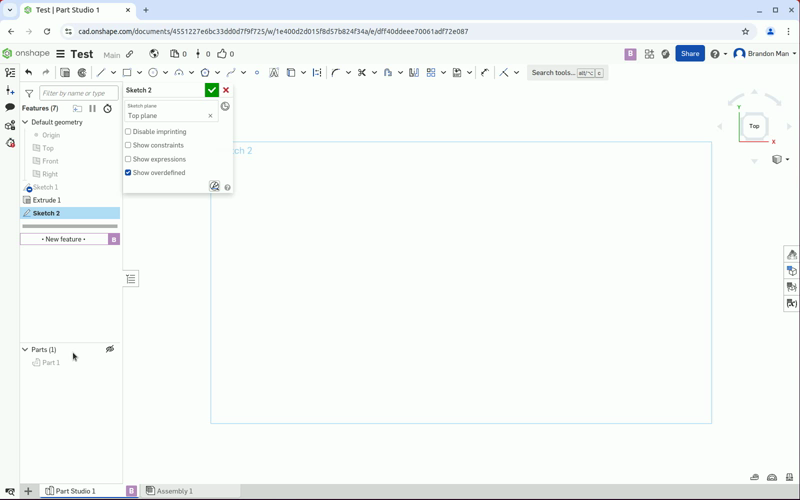
key(l)
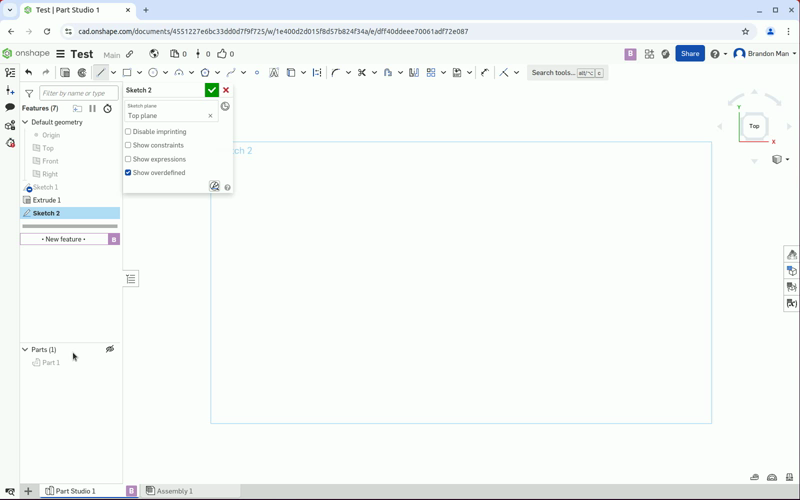
key_down(shift)
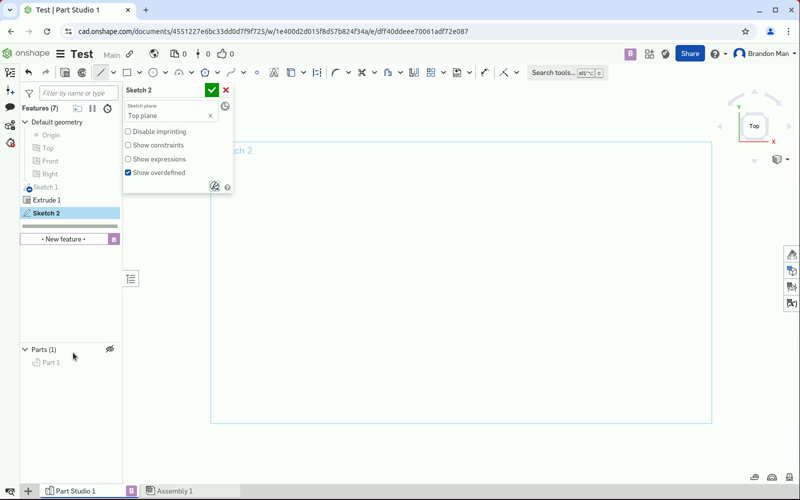
mouse_move(460, 226)
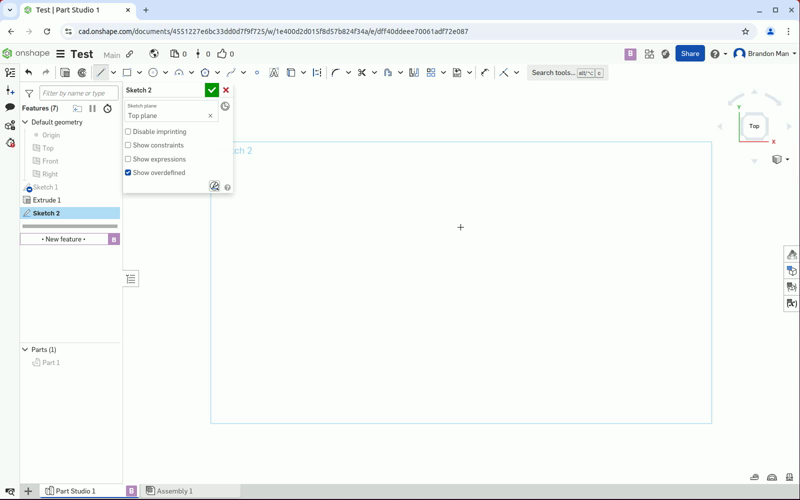
click(460, 226)
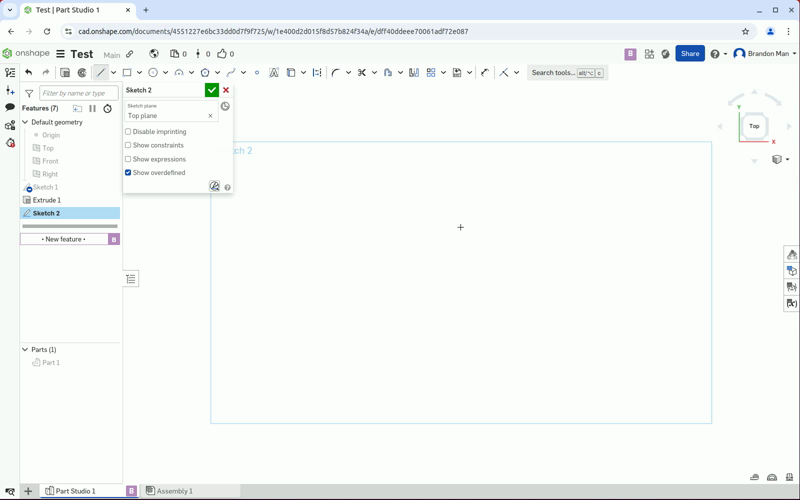
key_up(shift)
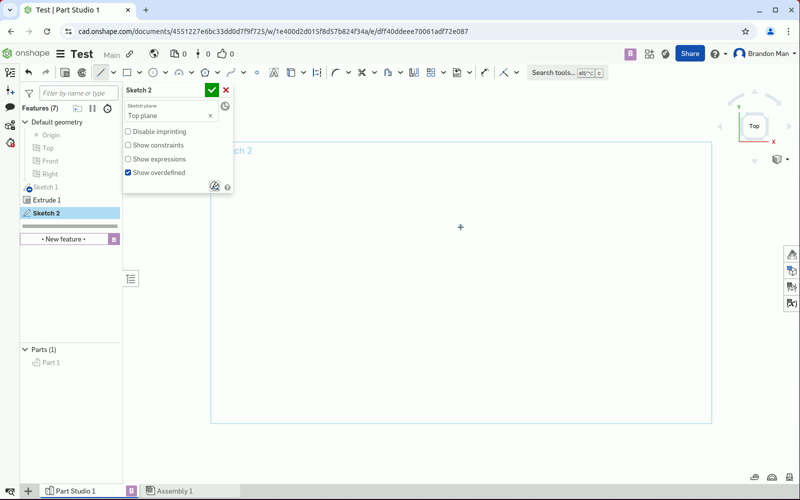
key_down(shift)
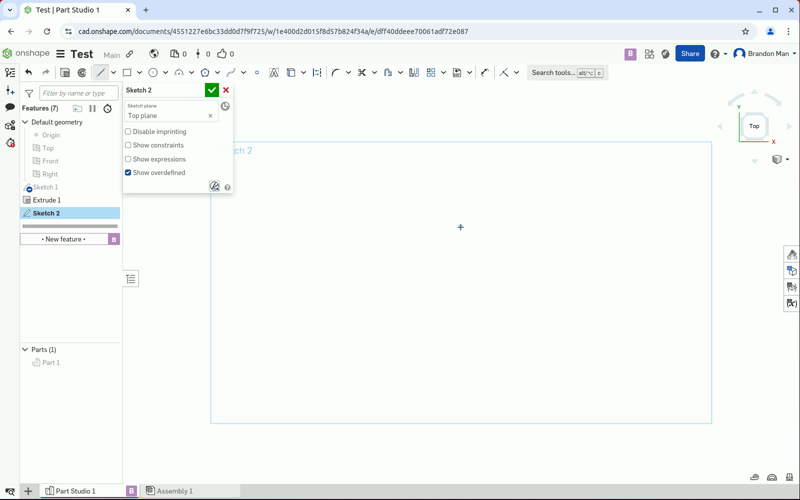
mouse_move(490, 226)
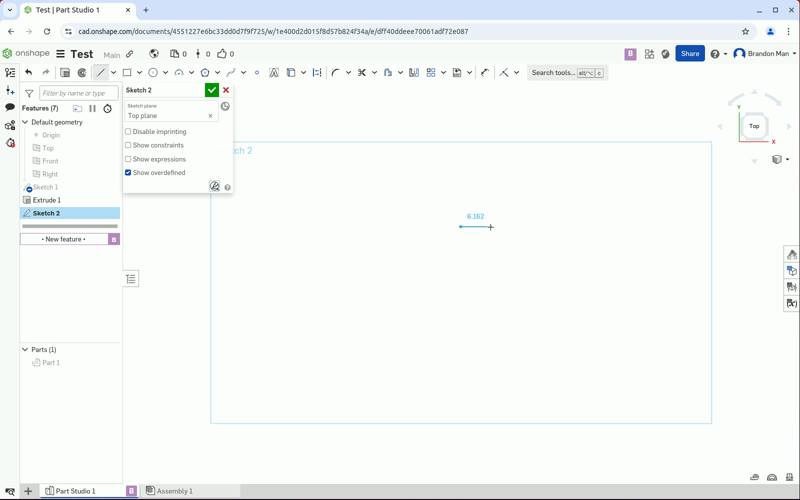
mouse_move(517, 226)
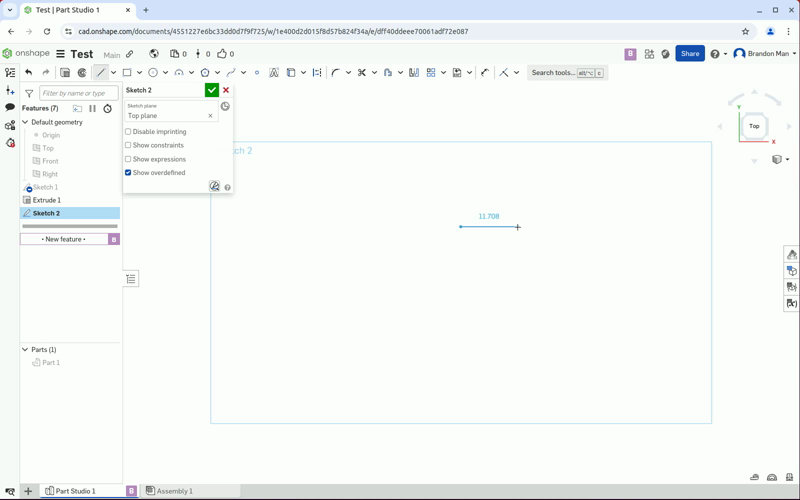
click(517, 226)
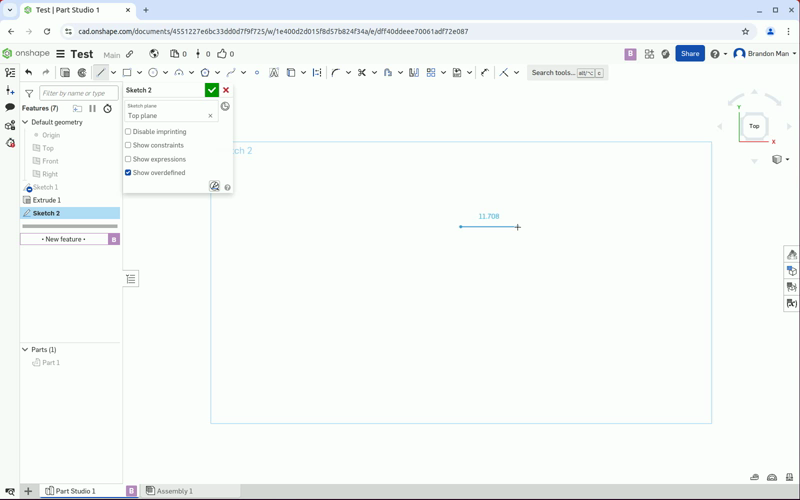
key_up(shift)
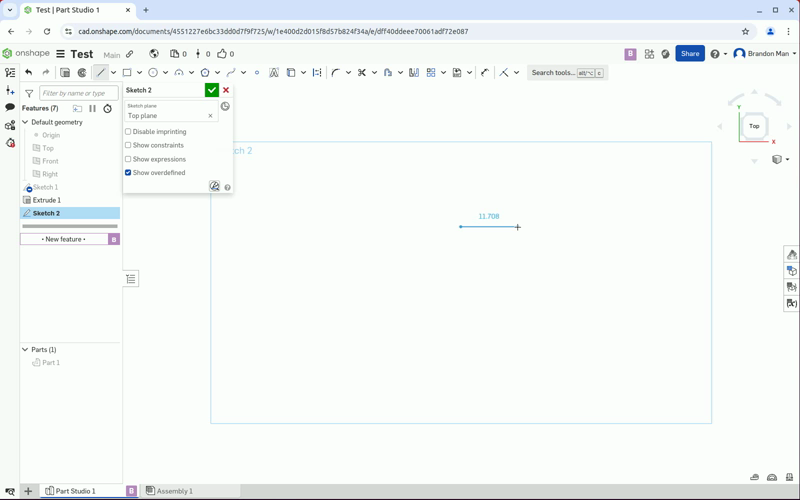
key_down(shift)
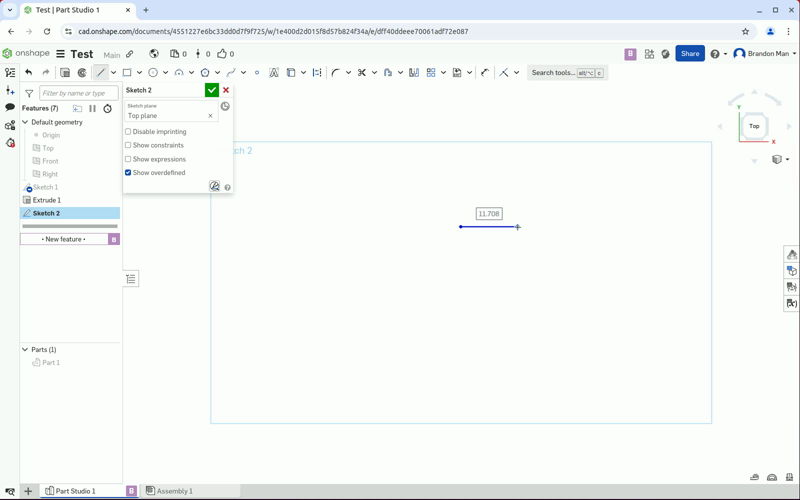
mouse_move(547, 226)
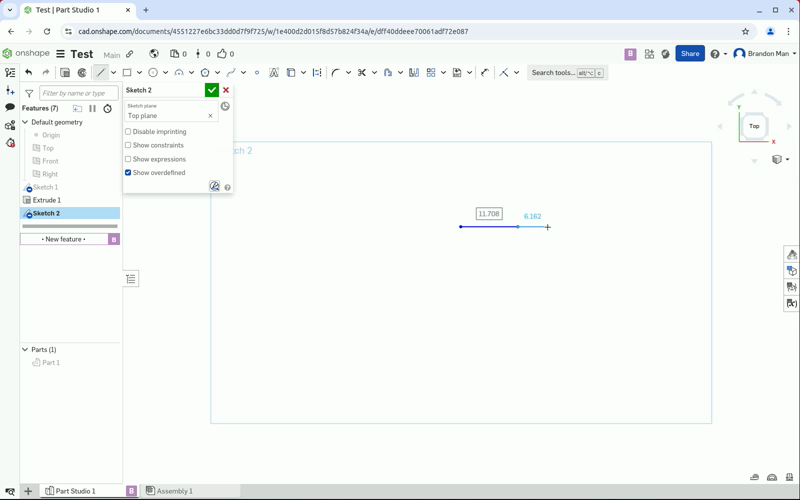
mouse_move(517, 207)
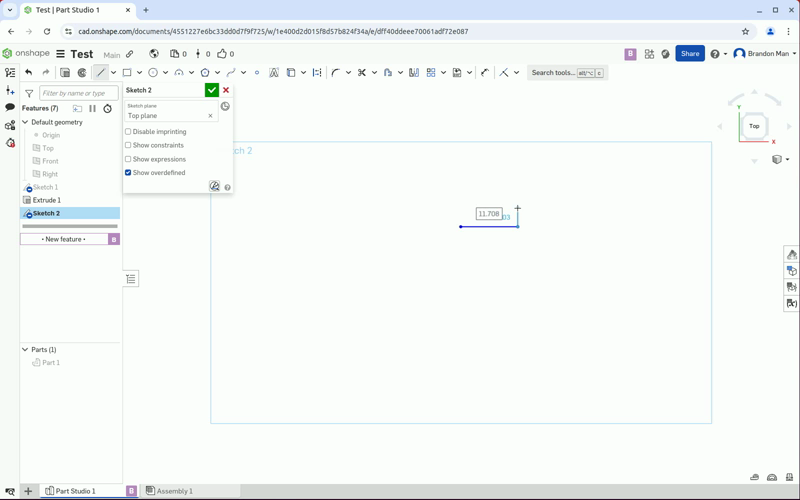
click(517, 207)
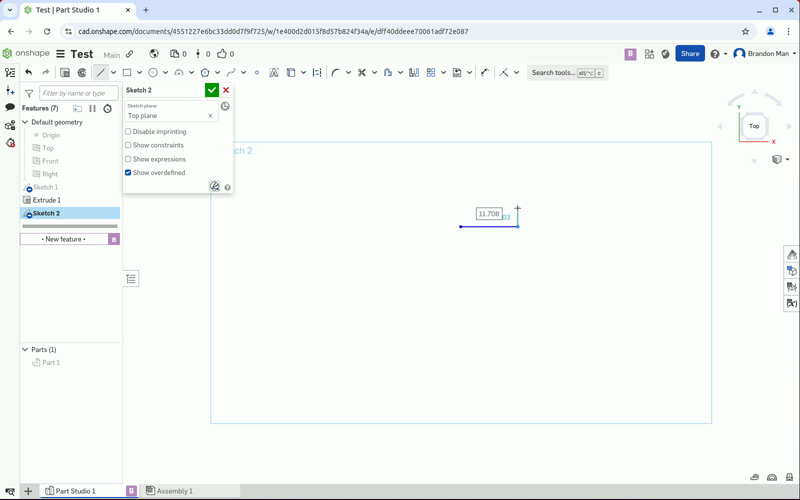
key_up(shift)
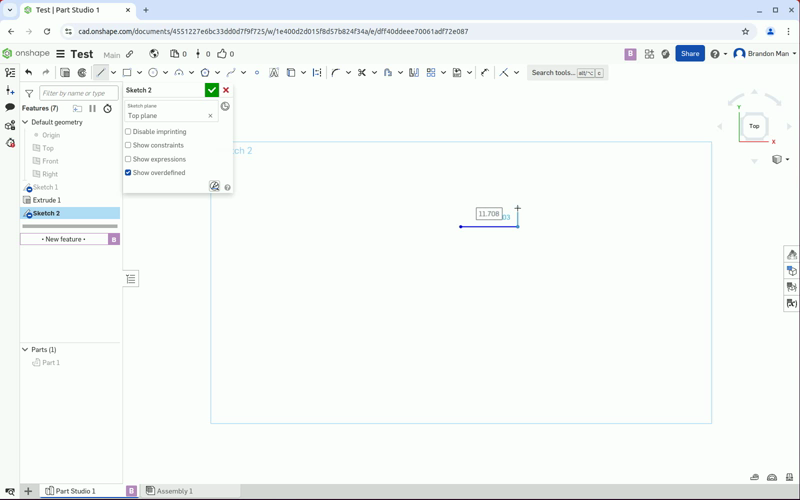
key_down(shift)
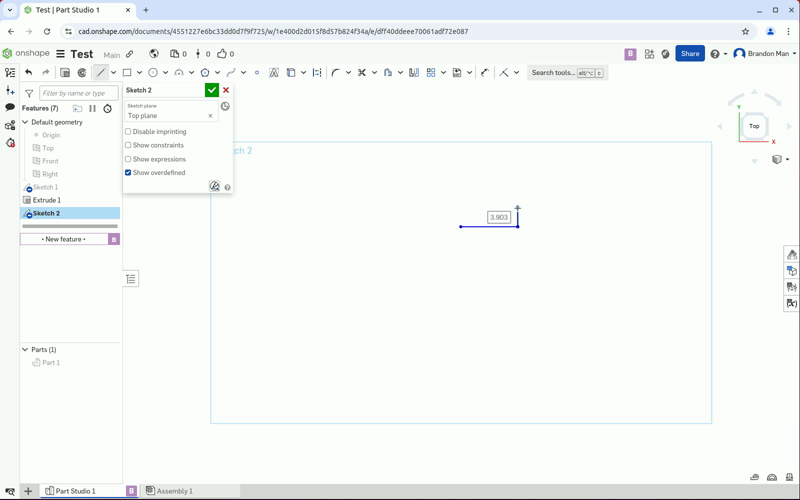
mouse_move(547, 207)
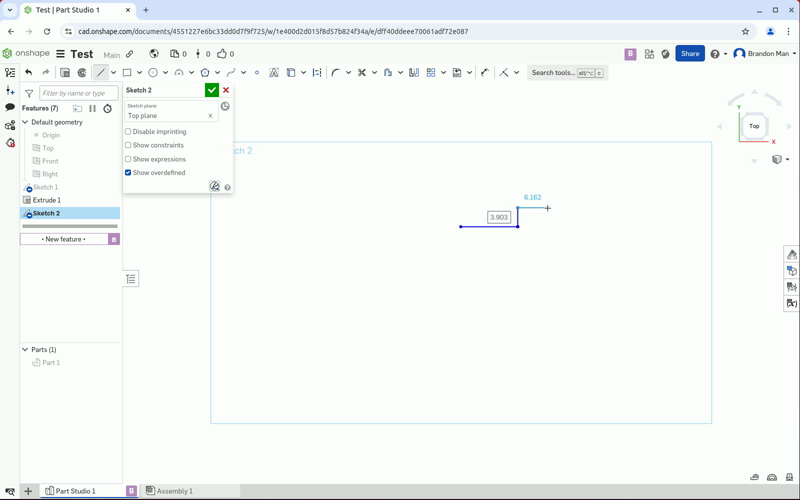
mouse_move(460, 207)
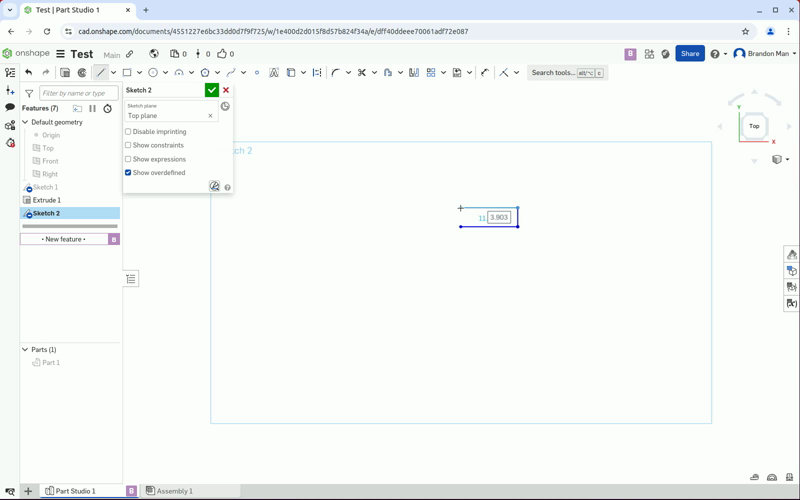
click(460, 207)
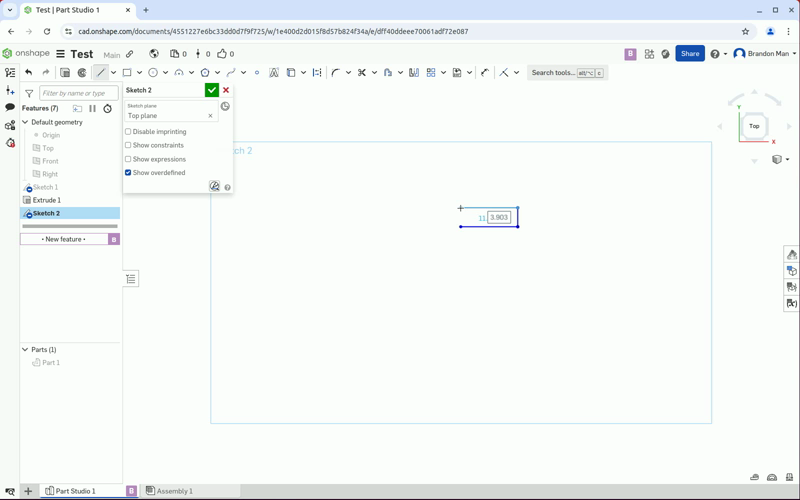
key_up(shift)
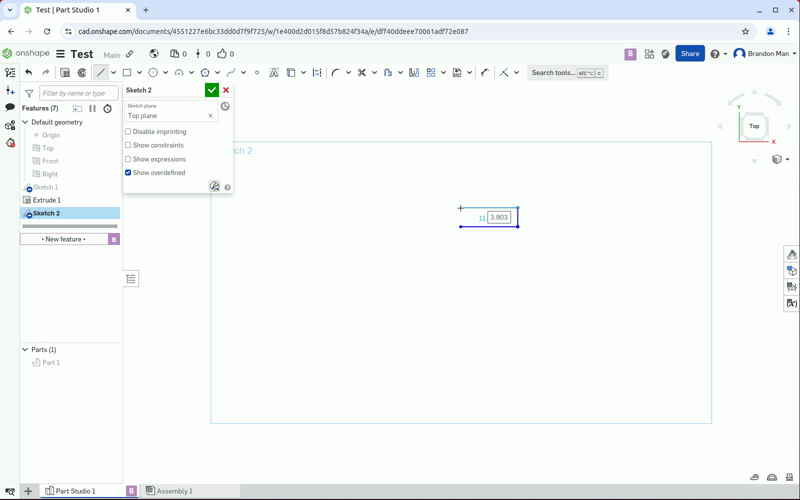
mouse_move(490, 207)
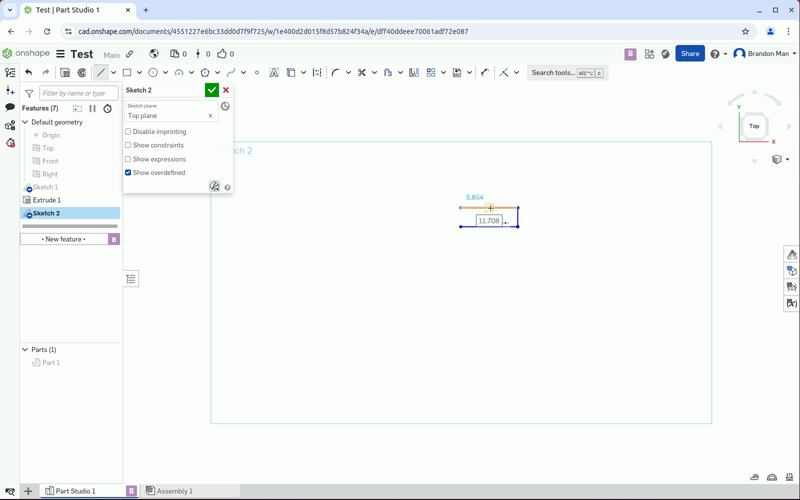
key_down(shift)
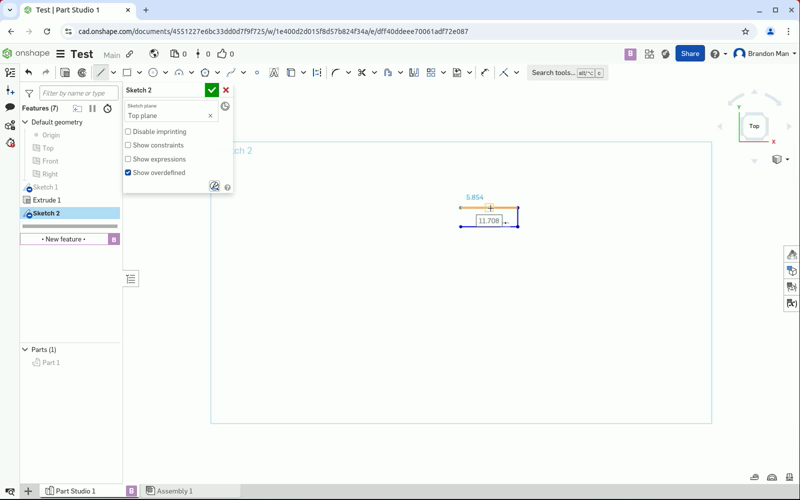
mouse_move(460, 226)
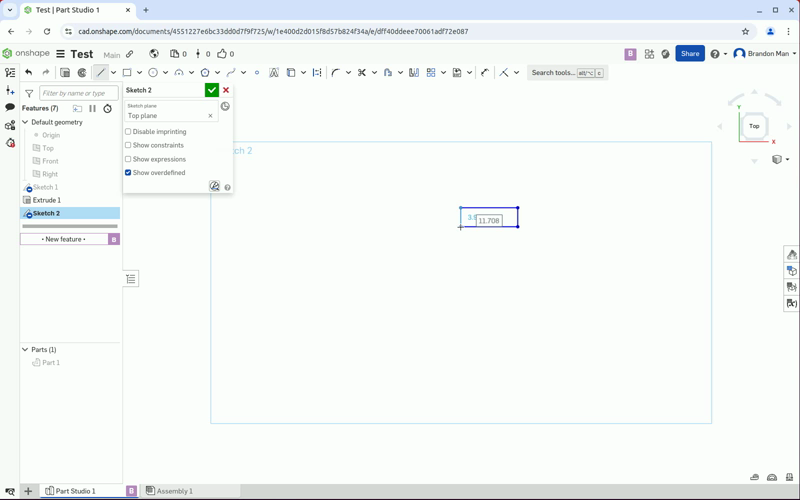
key_up(shift)
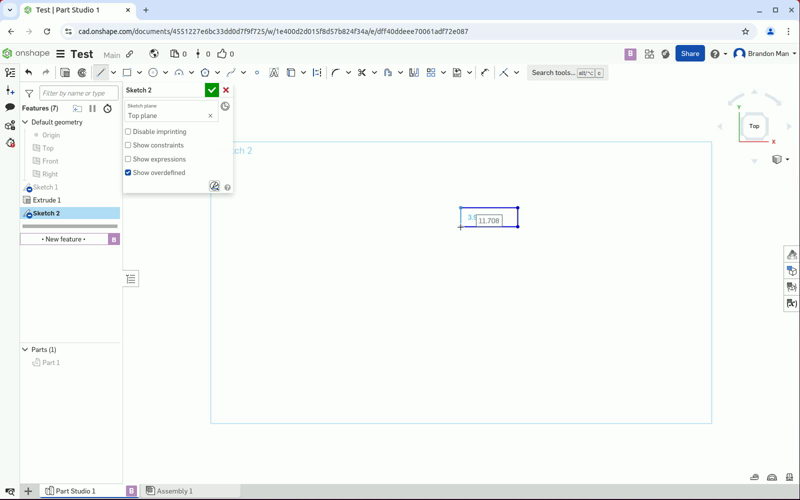
click(460, 226)
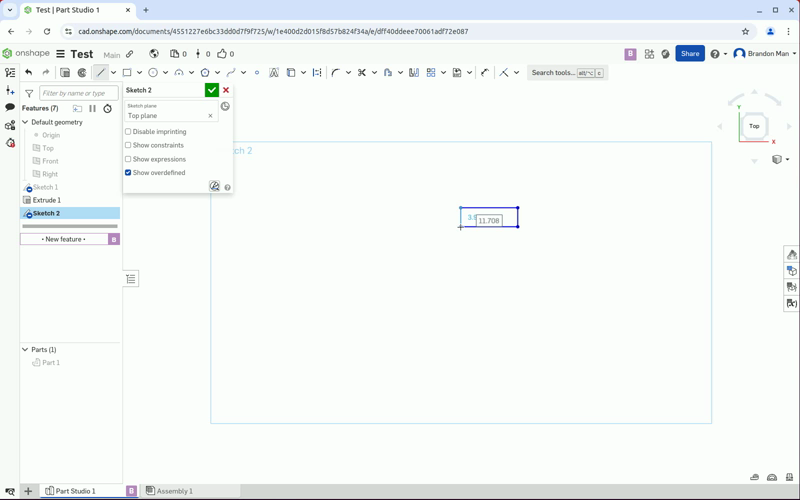
key(esc)
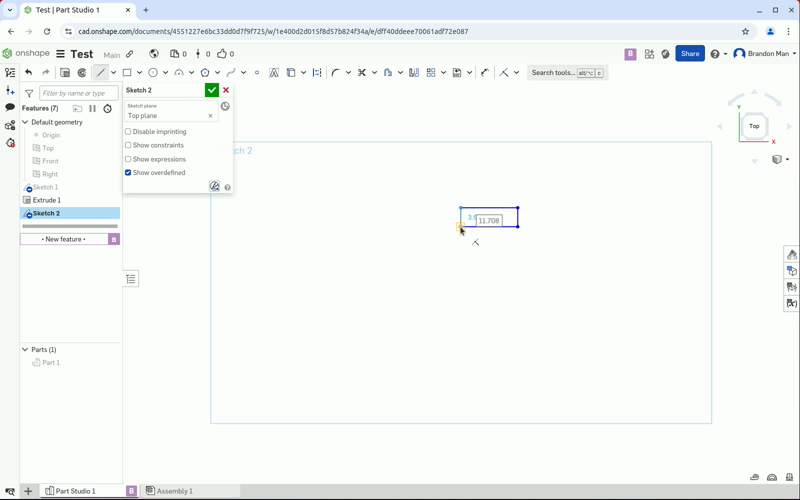
mouse_move(481, 225)
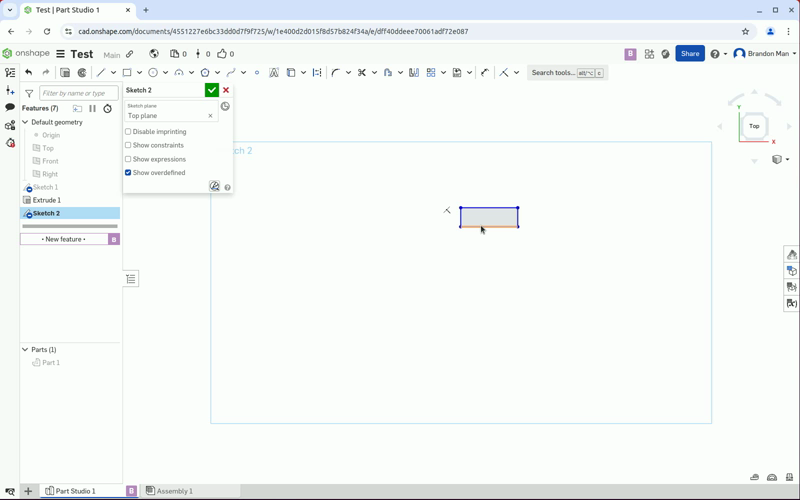
scroll(6)
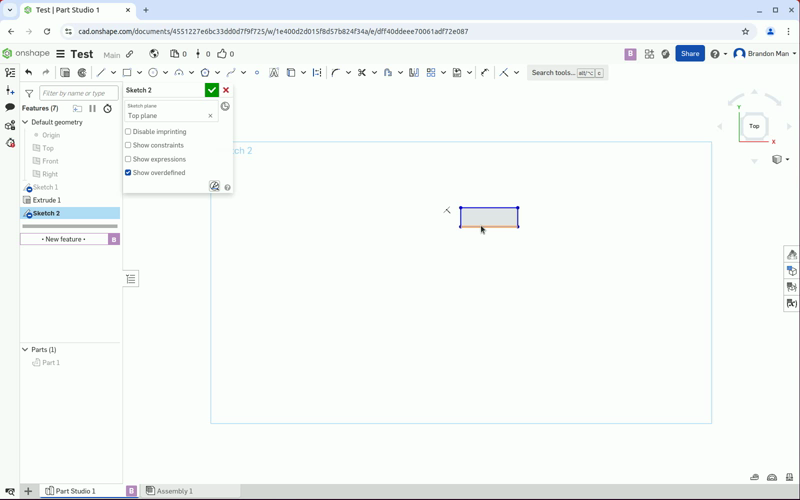
scroll(6)
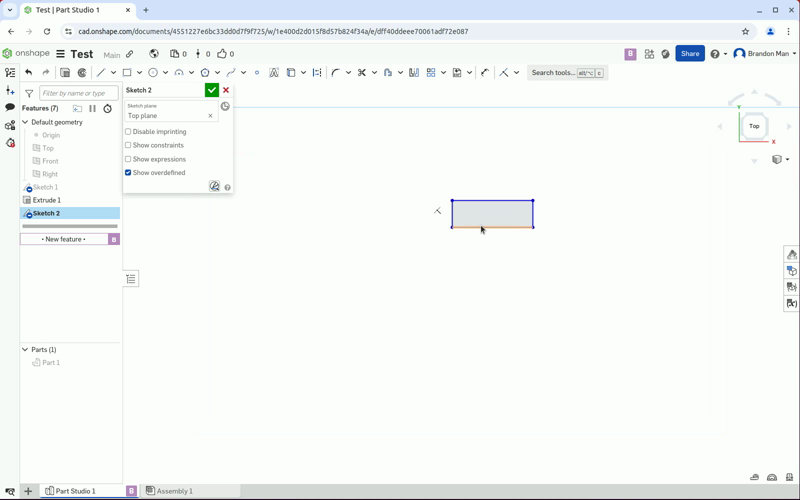
scroll(6)
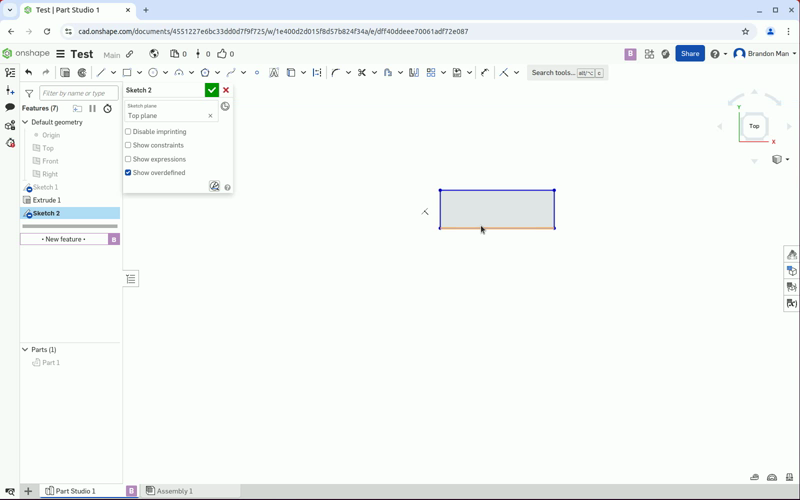
scroll(6)
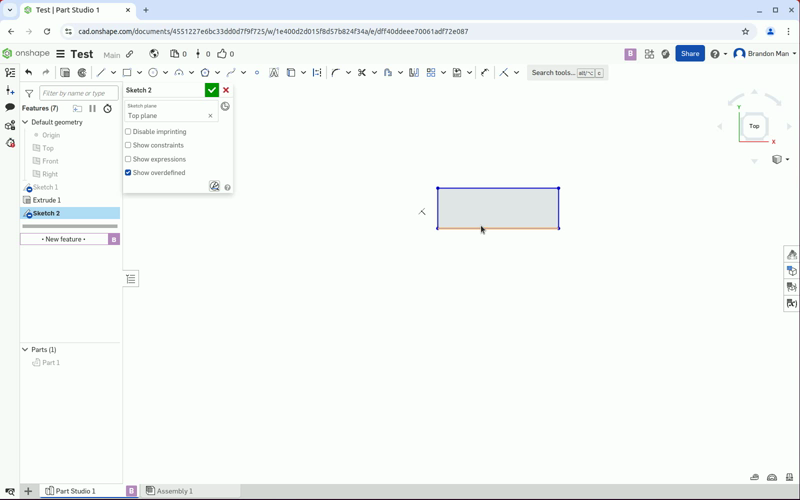
scroll(6)
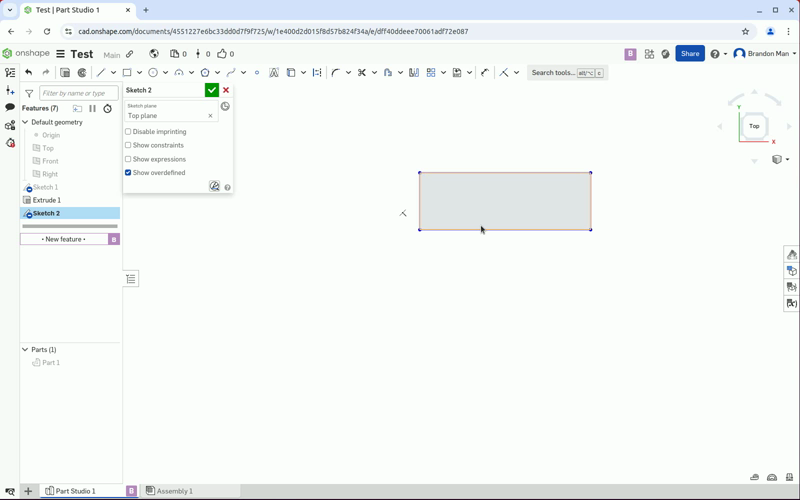
scroll(6)
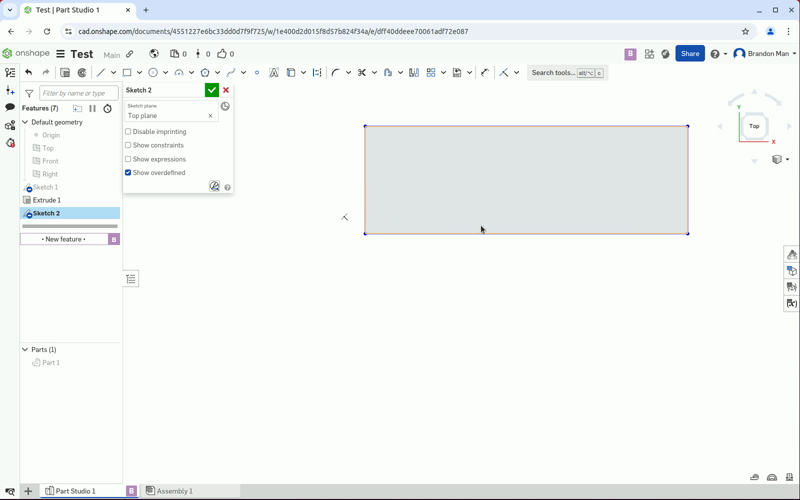
scroll(6)
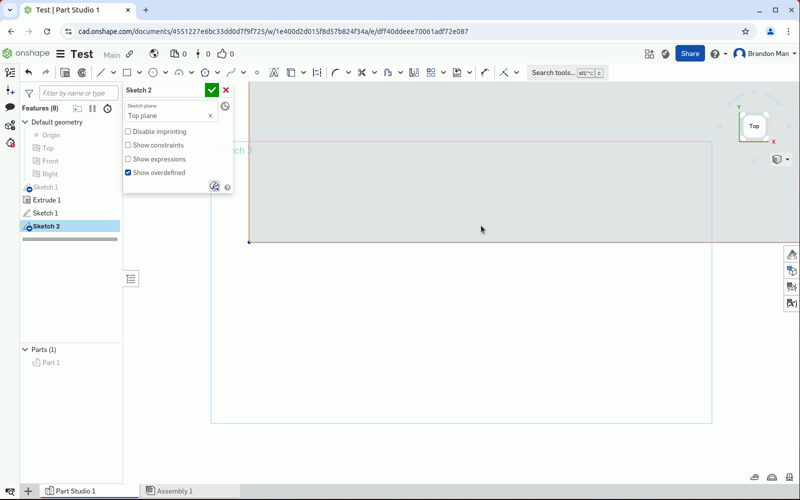
click(481, 225)
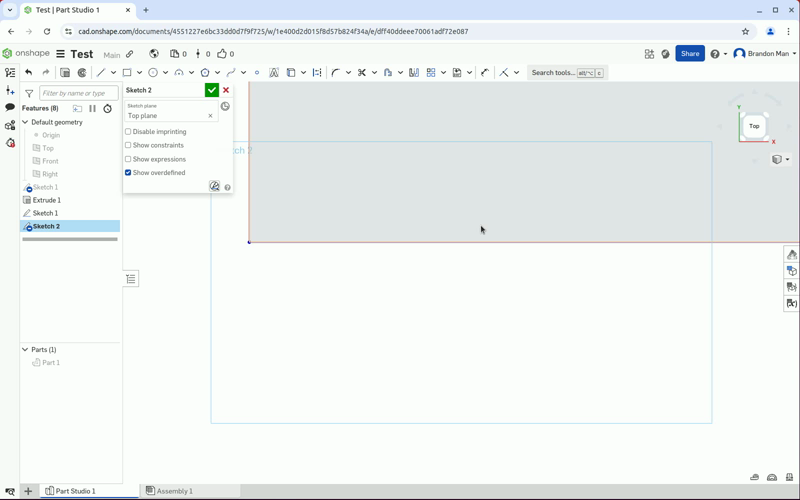
scroll(-6)
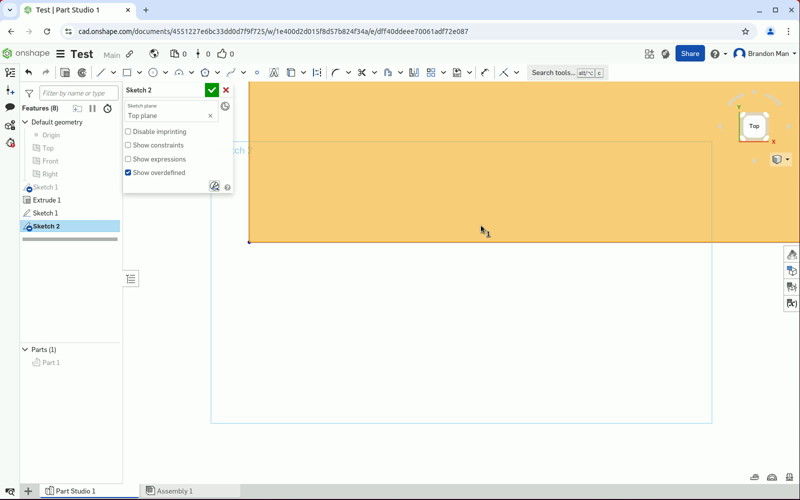
scroll(-6)
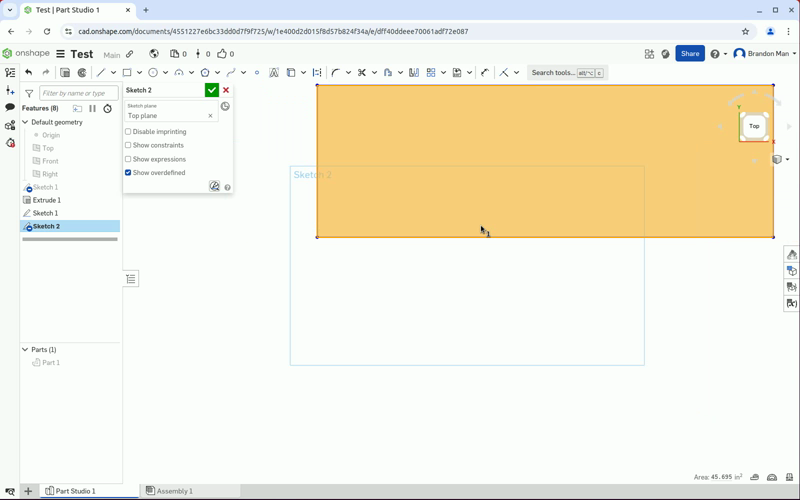
scroll(-6)
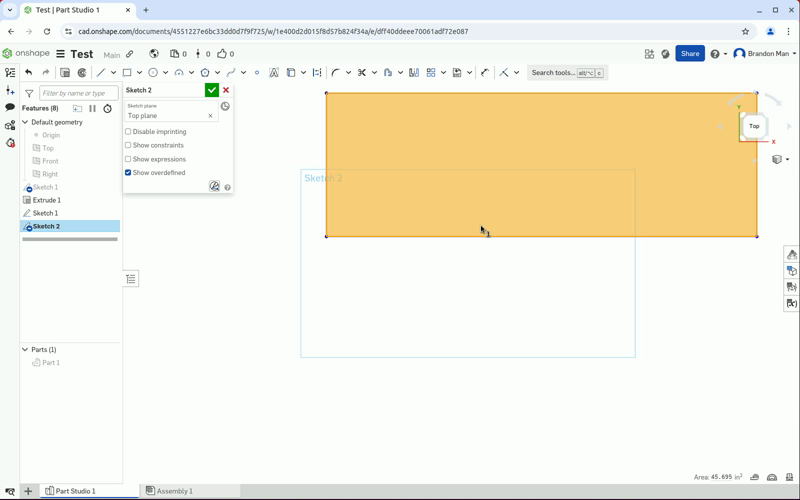
scroll(-6)
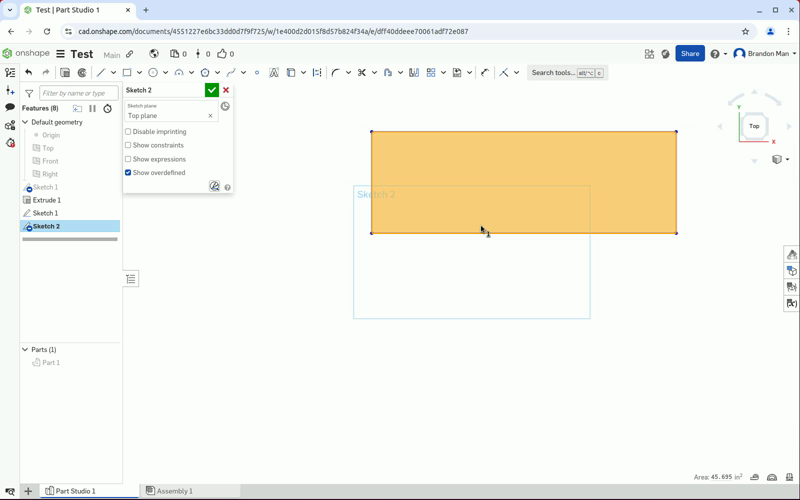
scroll(-6)
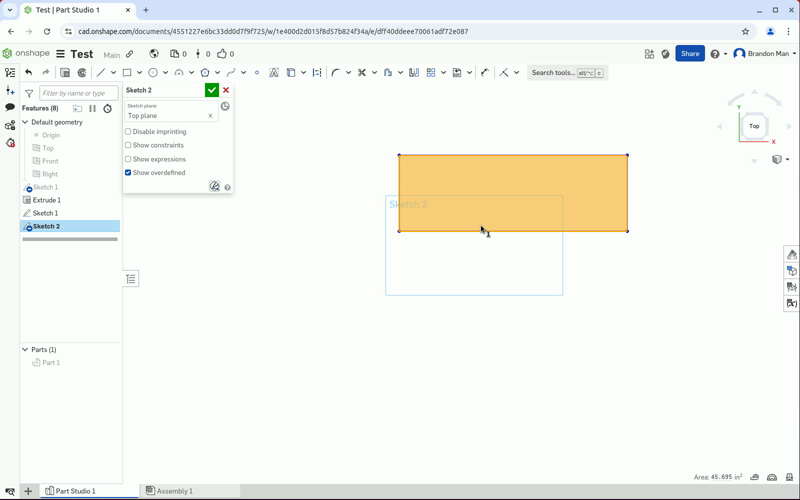
scroll(-6)
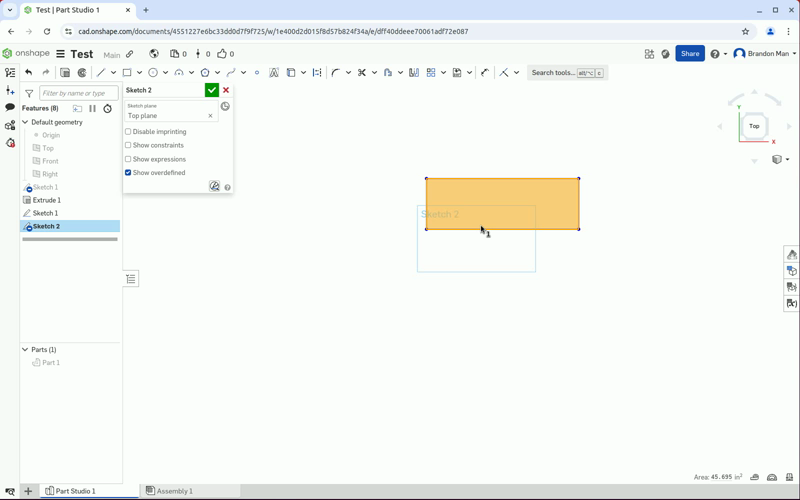
scroll(-6)
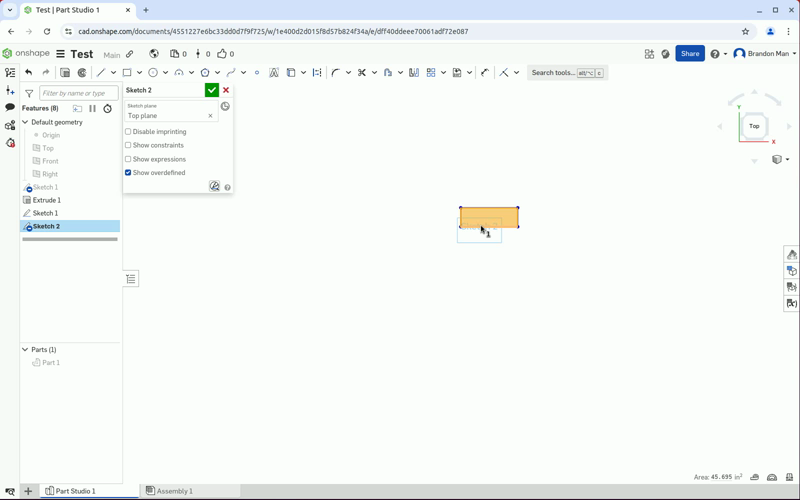
mouse_move(73, 352)
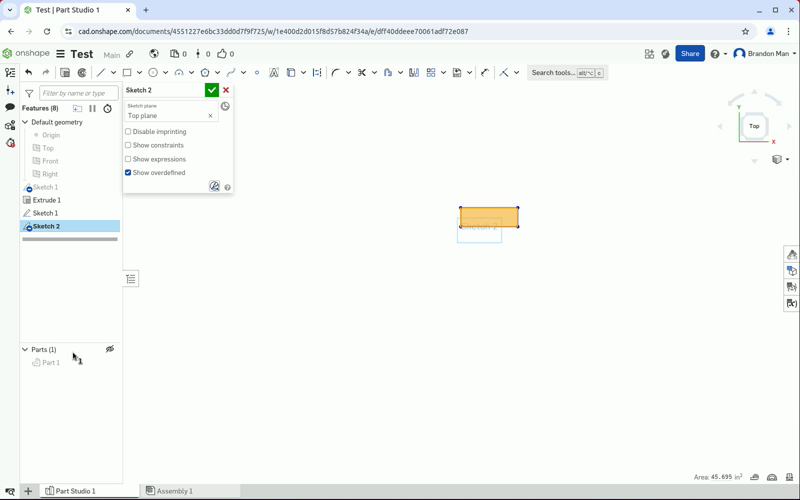
key(shift+y)
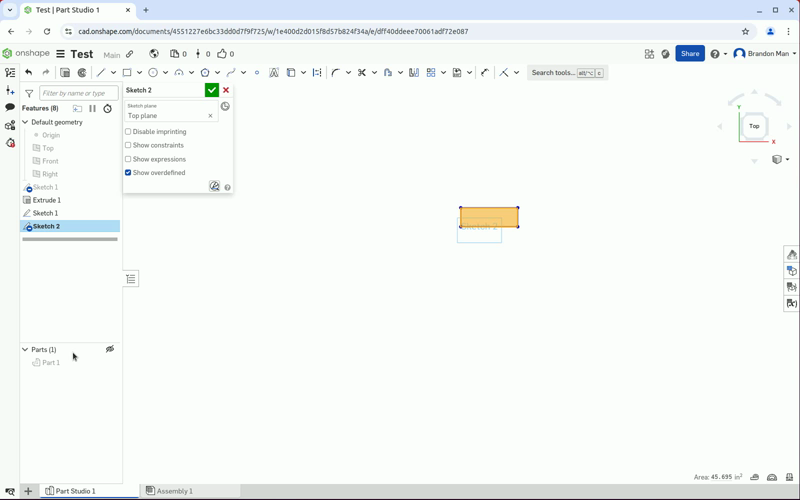
key(shift+e)
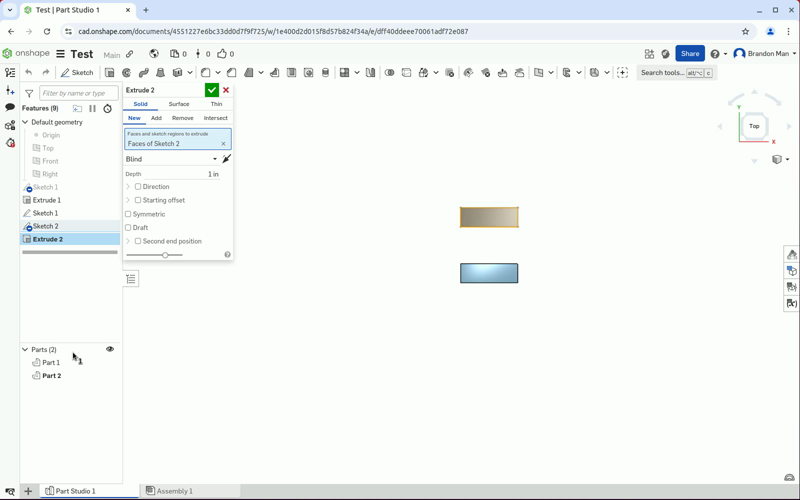
mouse_move(143, 106)
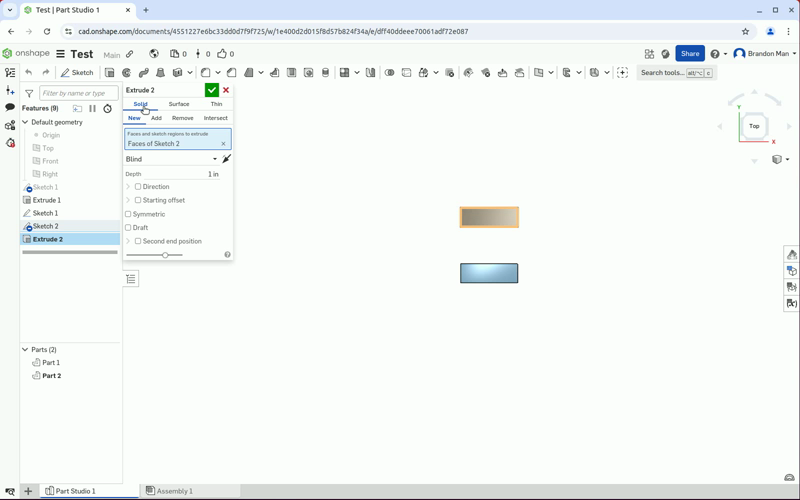
click(143, 106)
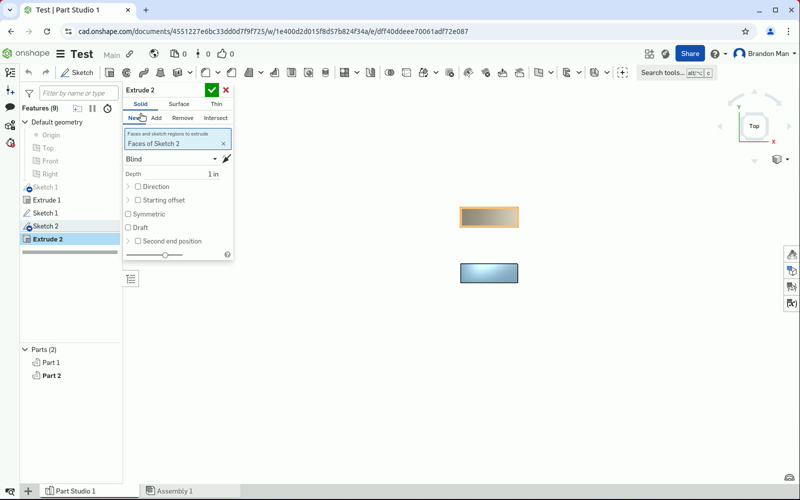
mouse_move(137, 120)
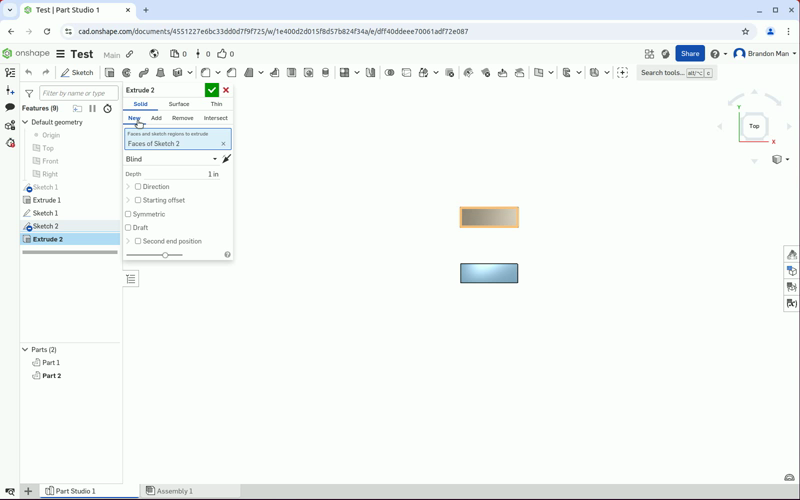
click(137, 120)
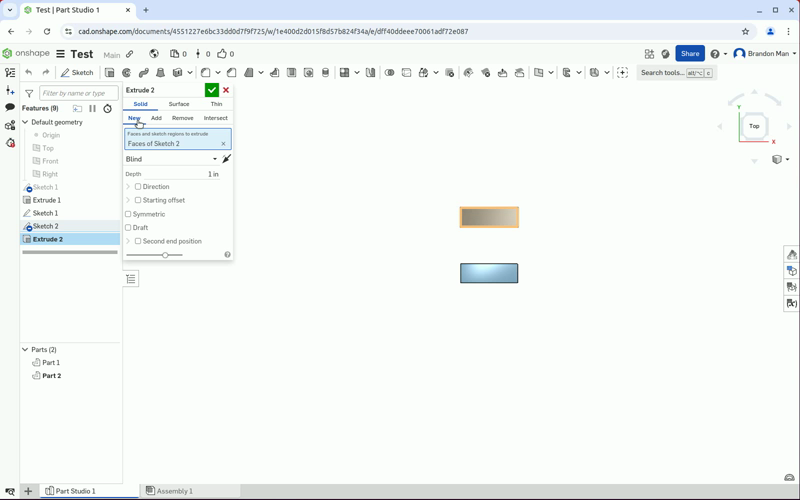
key(tab, 4)
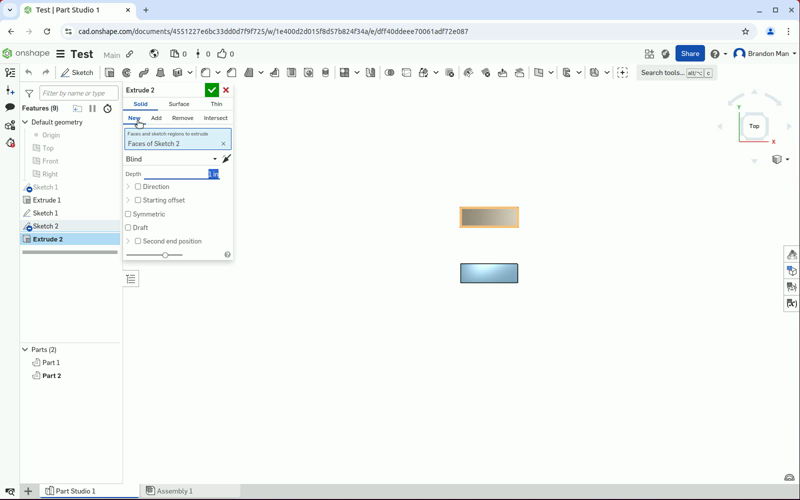
text(15.405)
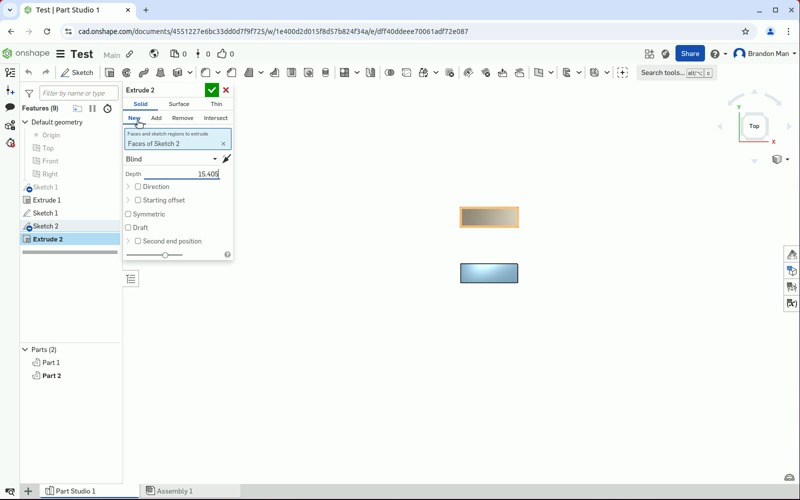
key(enter)
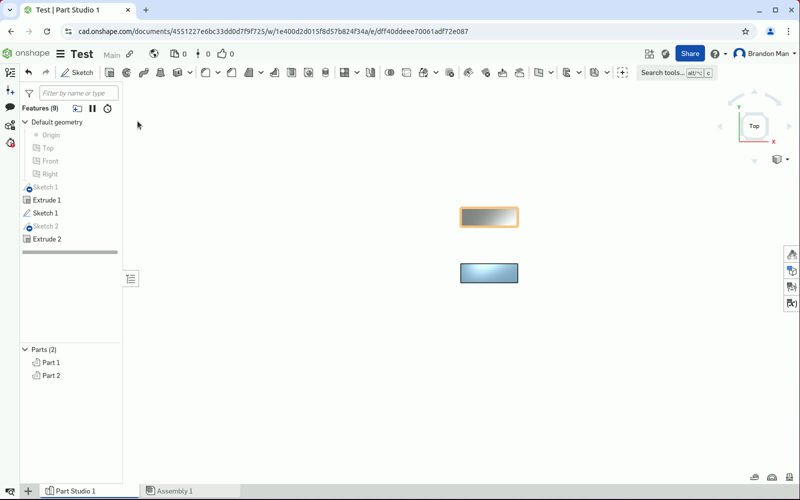
key(shift+h)
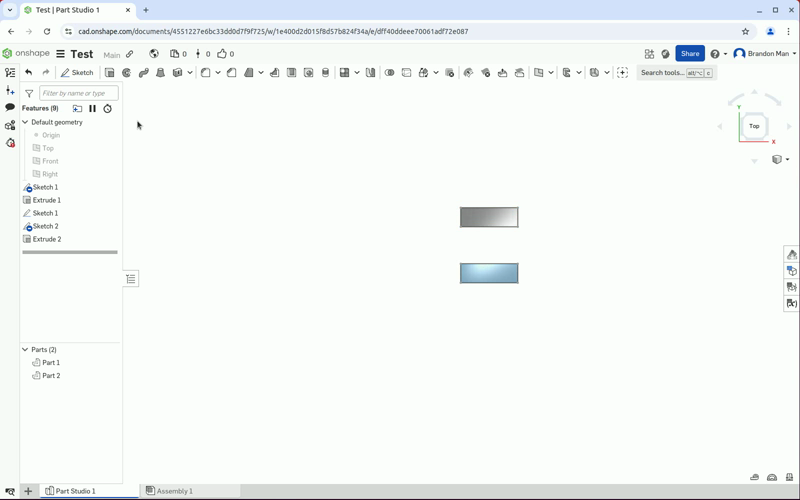
key(shift+h)
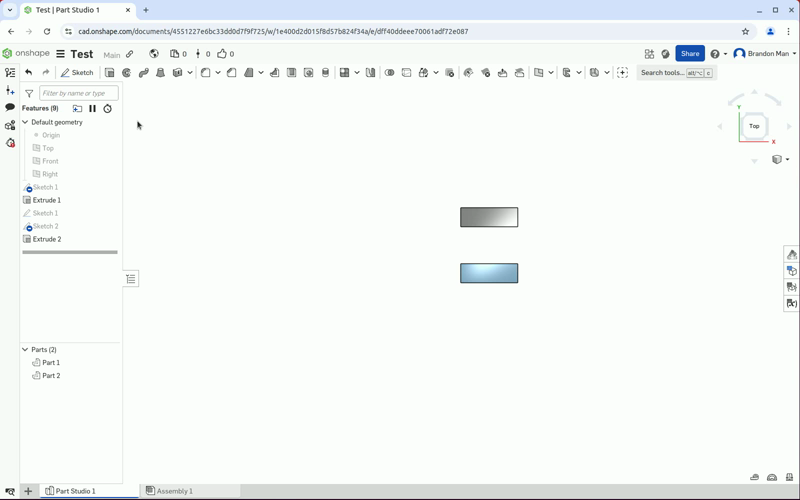
mouse_move(73, 189)
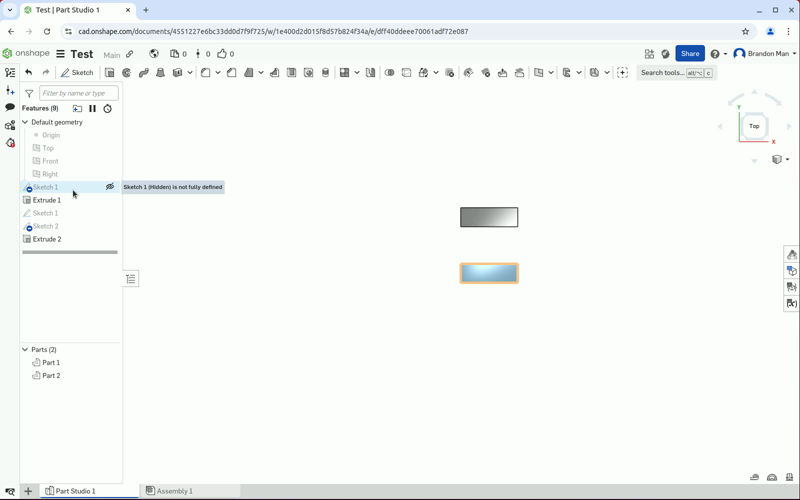
click(73, 189)
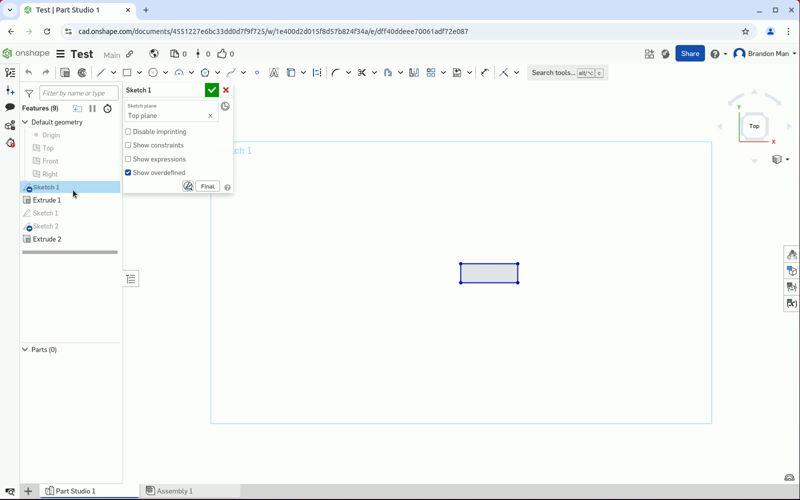
mouse_move(229, 92)
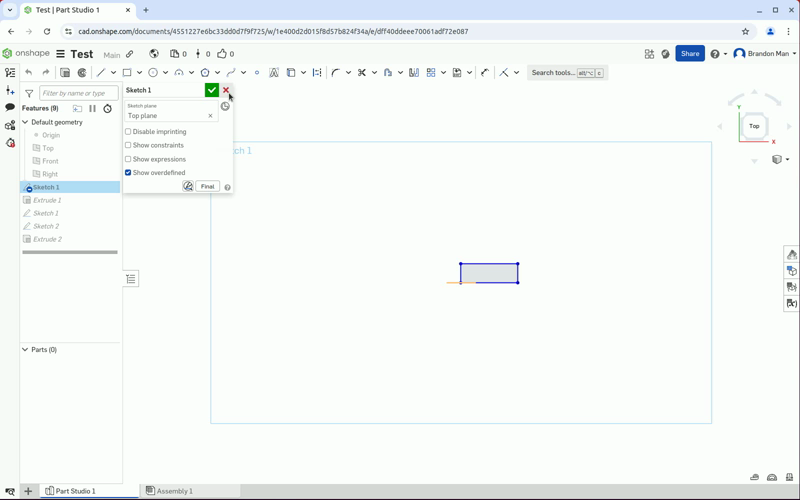
click(229, 92)
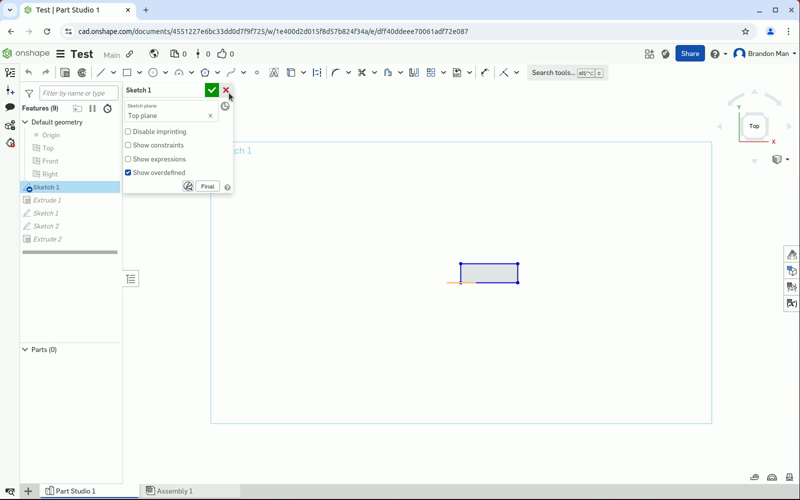
key(shift+s)
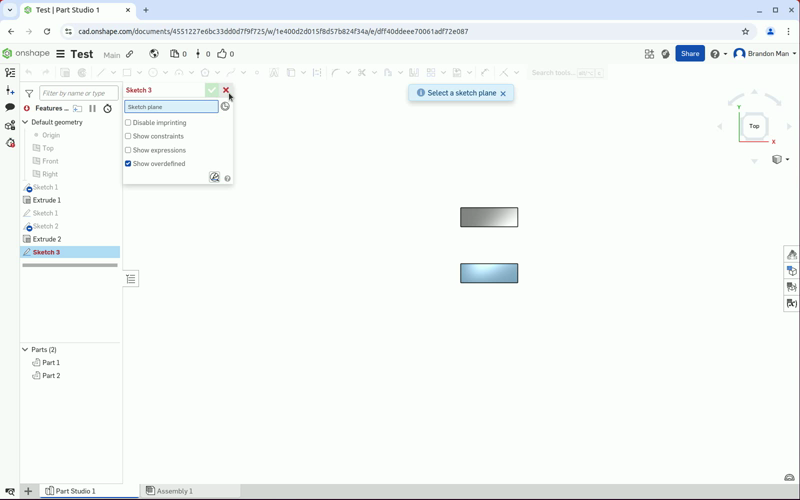
mouse_move(73, 150)
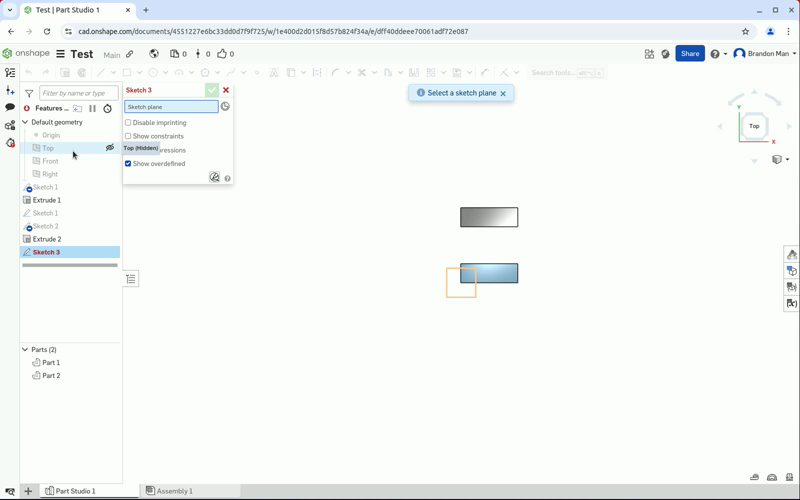
click(73, 150)
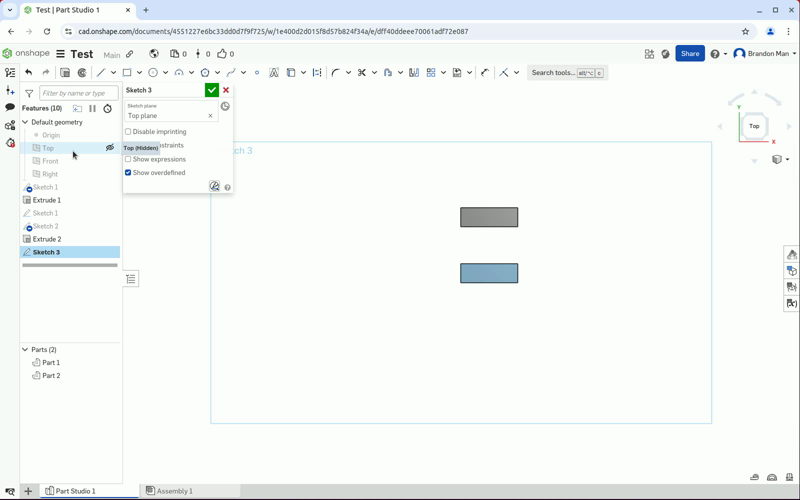
mouse_move(73, 352)
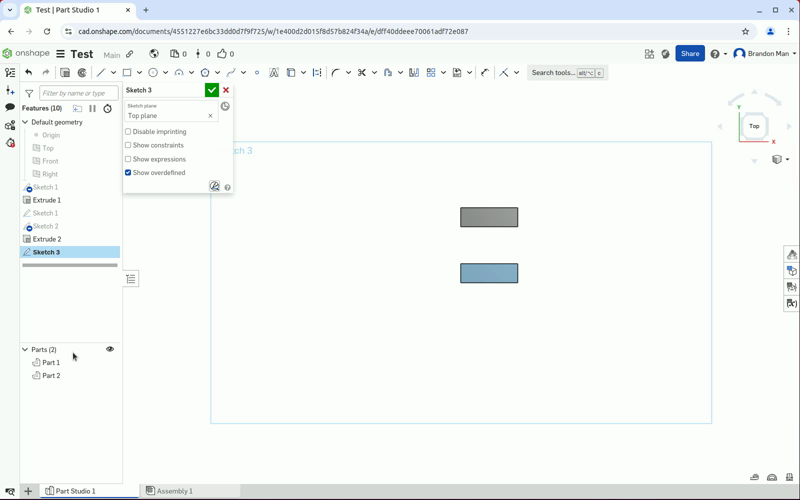
key(y)
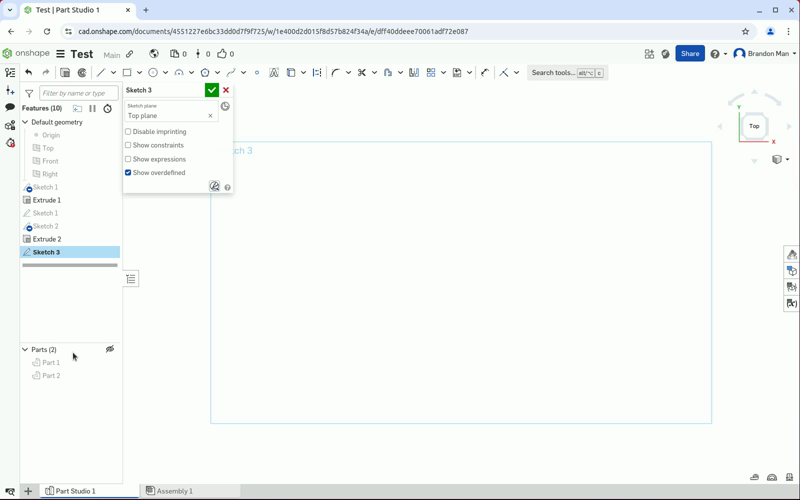
key(l)
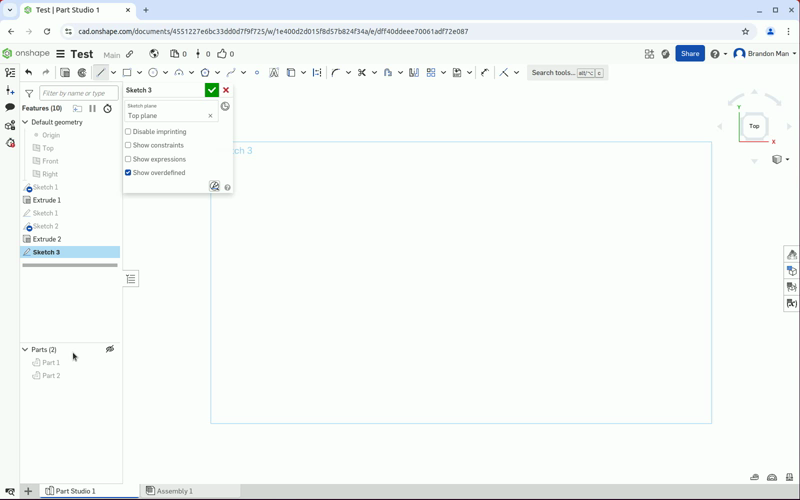
key_down(shift)
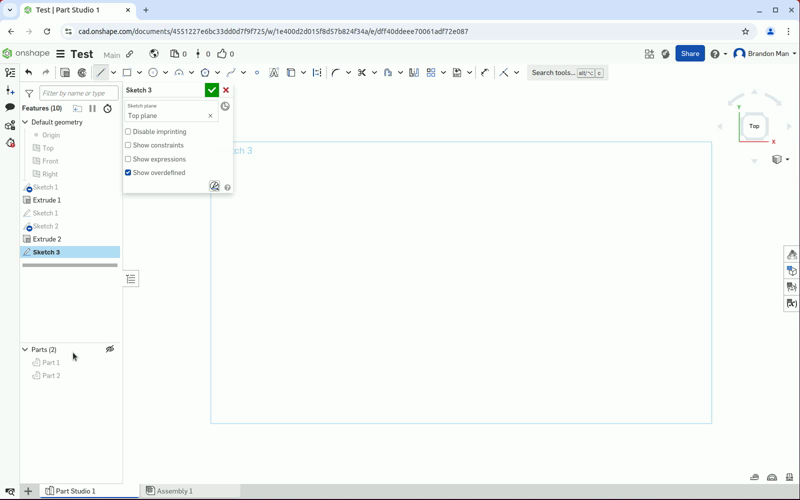
mouse_move(516, 282)
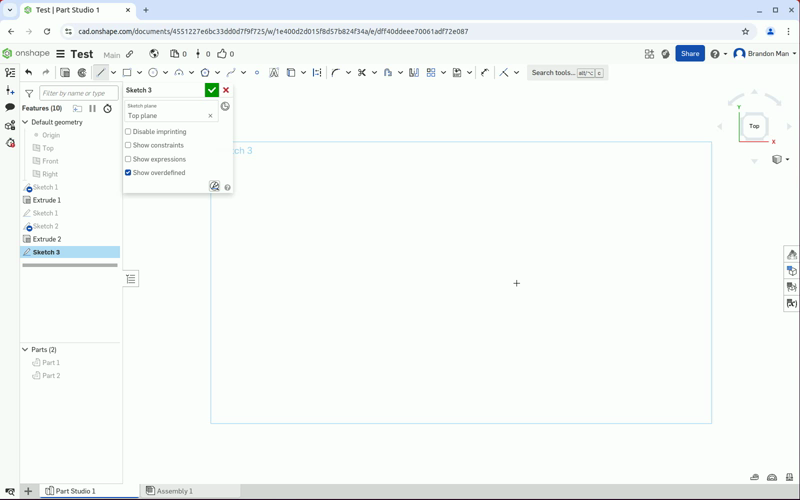
click(516, 282)
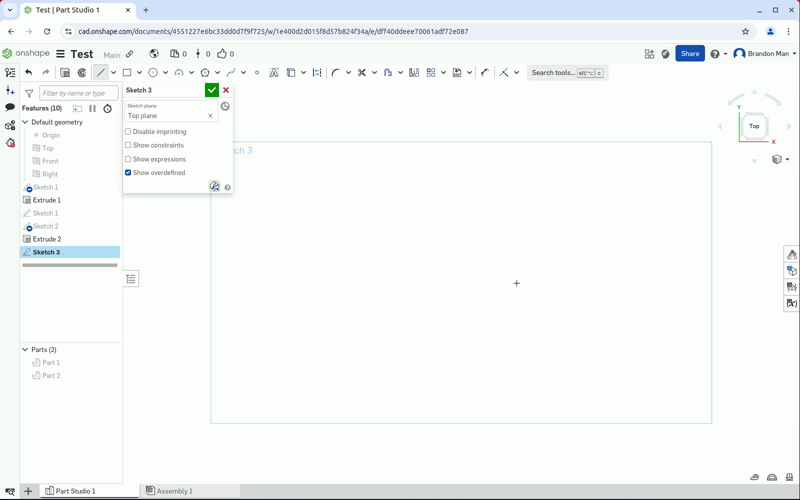
key_up(shift)
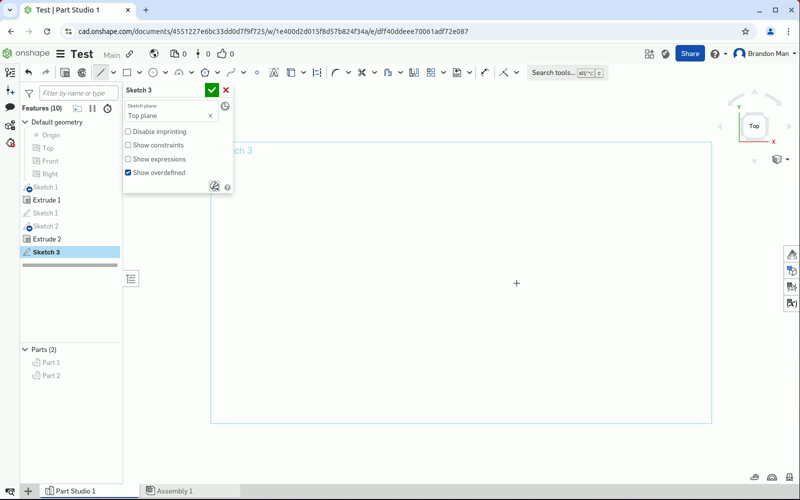
key_down(shift)
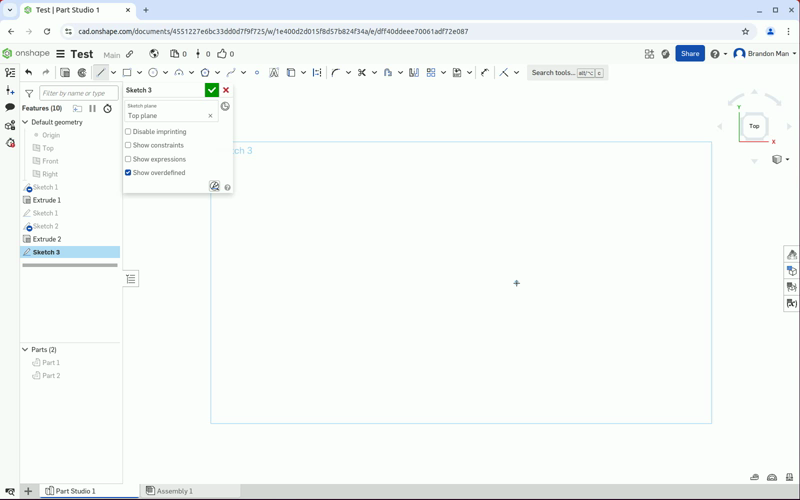
mouse_move(546, 282)
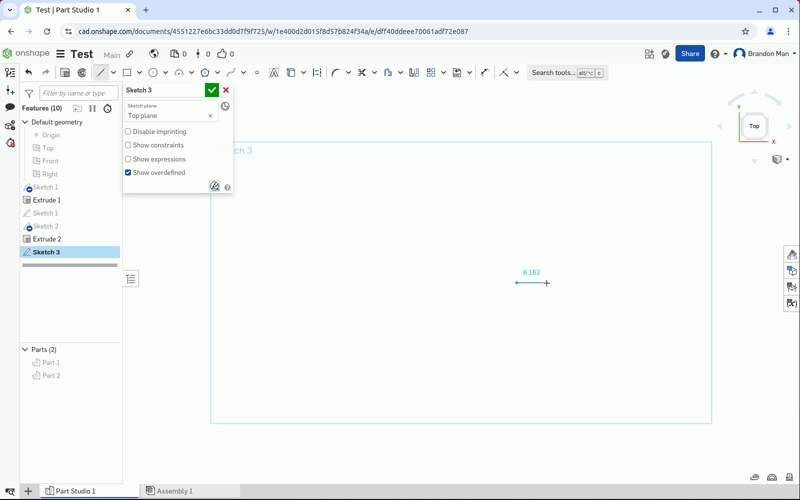
mouse_move(573, 282)
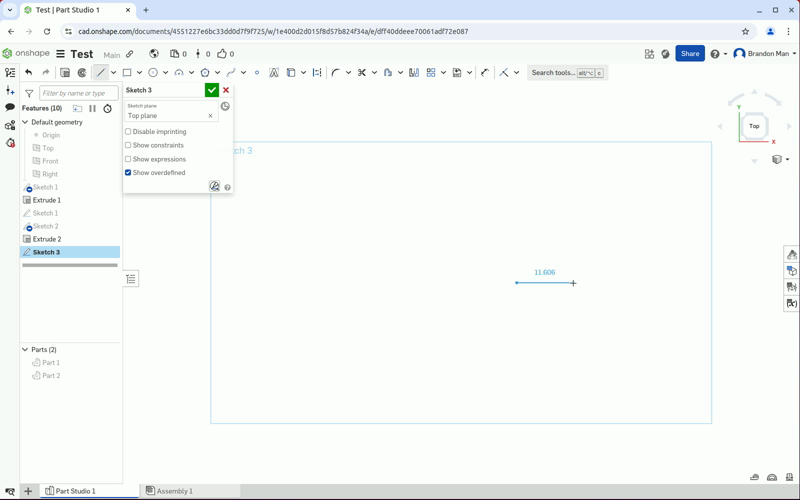
click(573, 282)
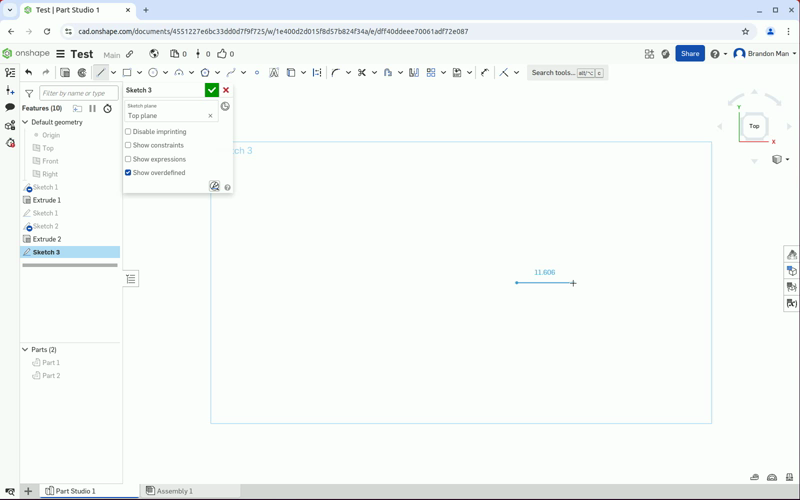
key_up(shift)
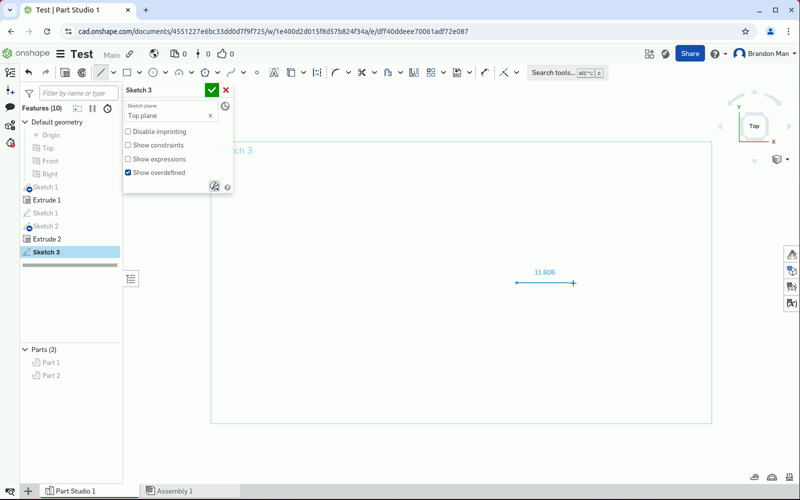
key_down(shift)
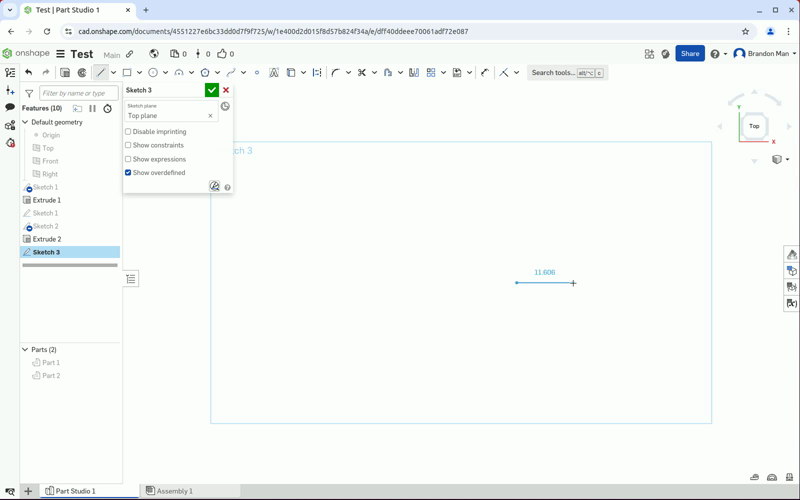
mouse_move(573, 207)
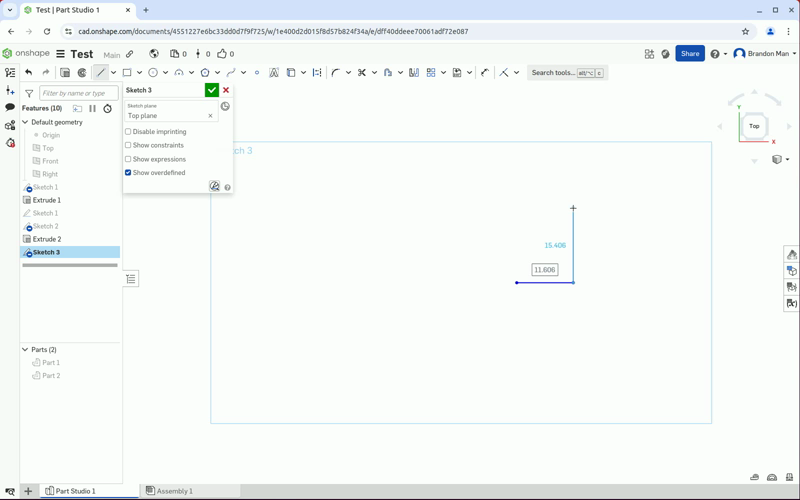
click(573, 207)
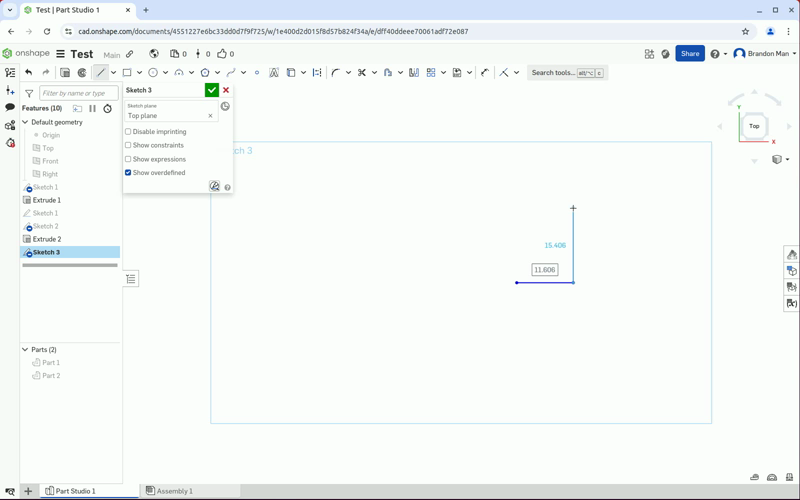
key_up(shift)
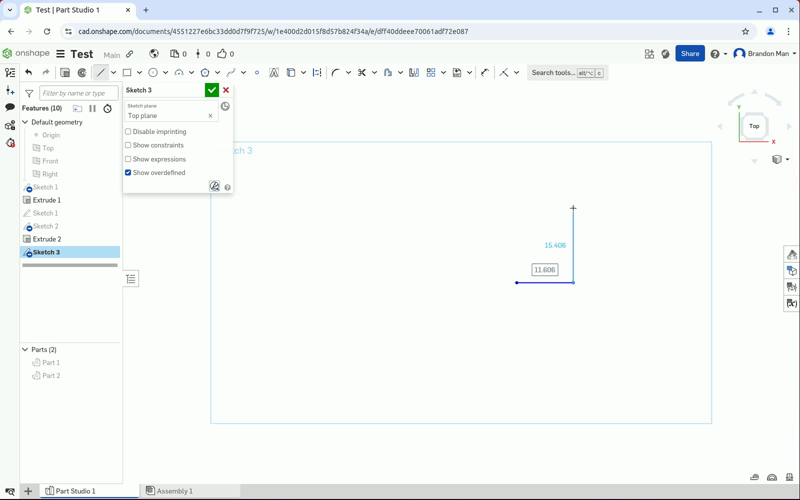
key_down(shift)
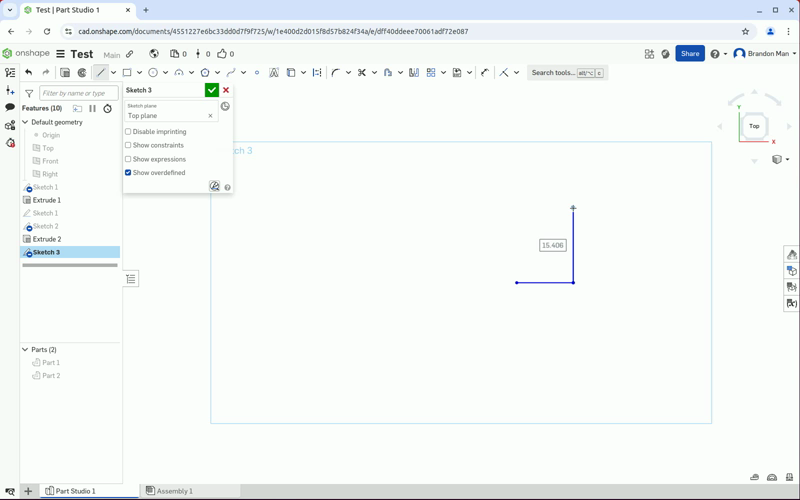
mouse_move(589, 207)
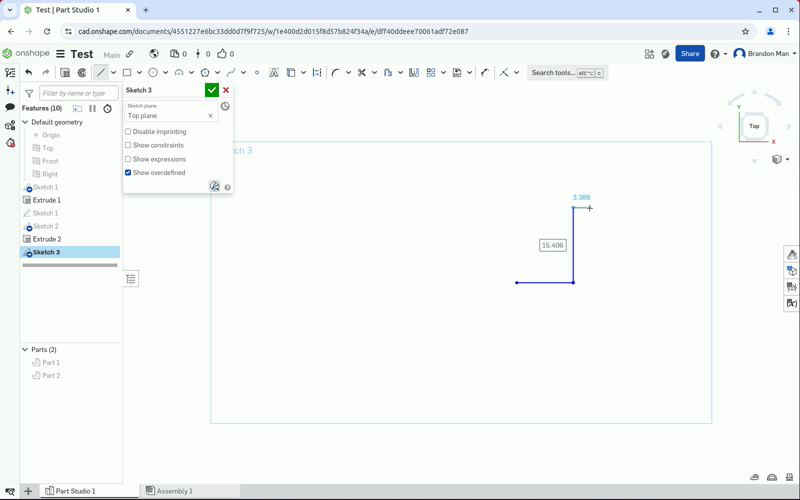
mouse_move(516, 207)
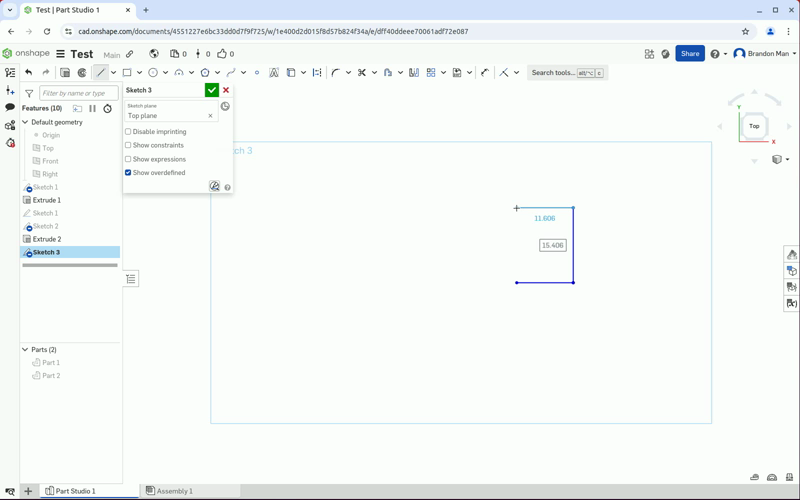
click(516, 207)
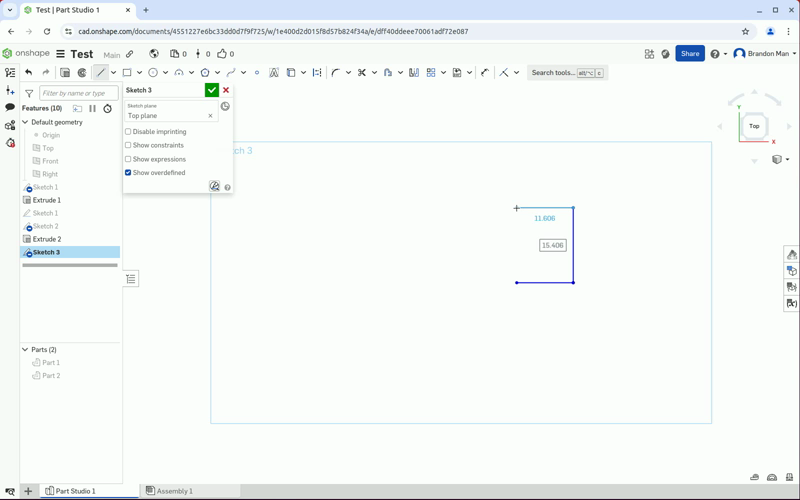
key_up(shift)
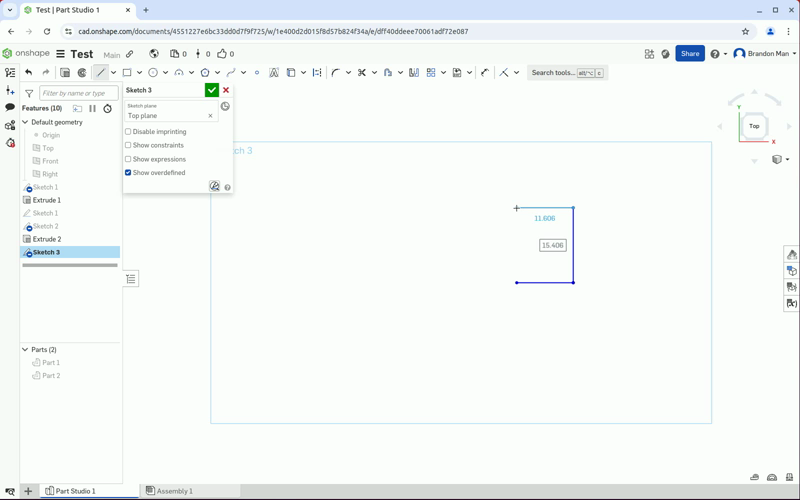
key_down(shift)
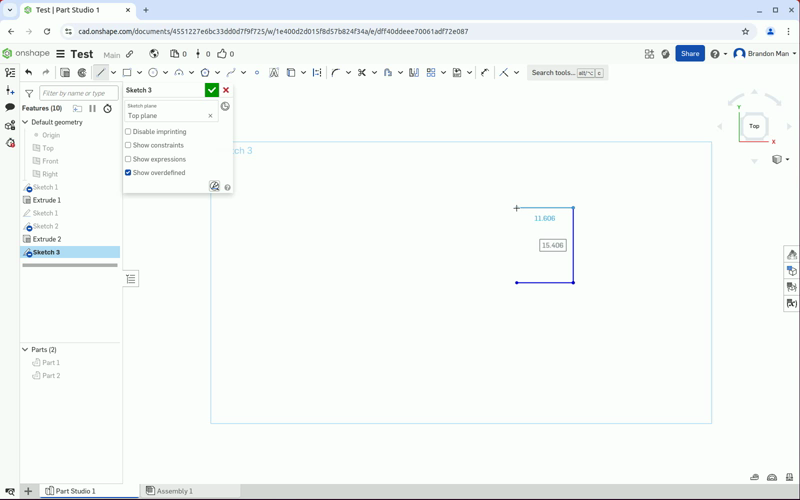
mouse_move(546, 207)
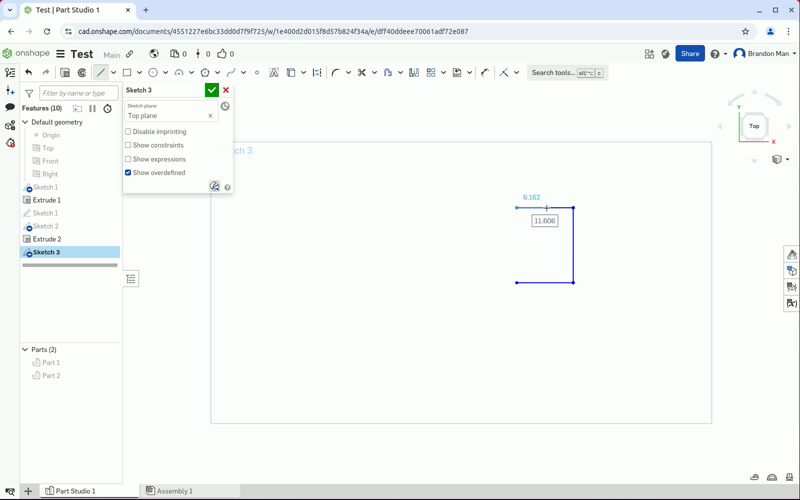
mouse_move(516, 226)
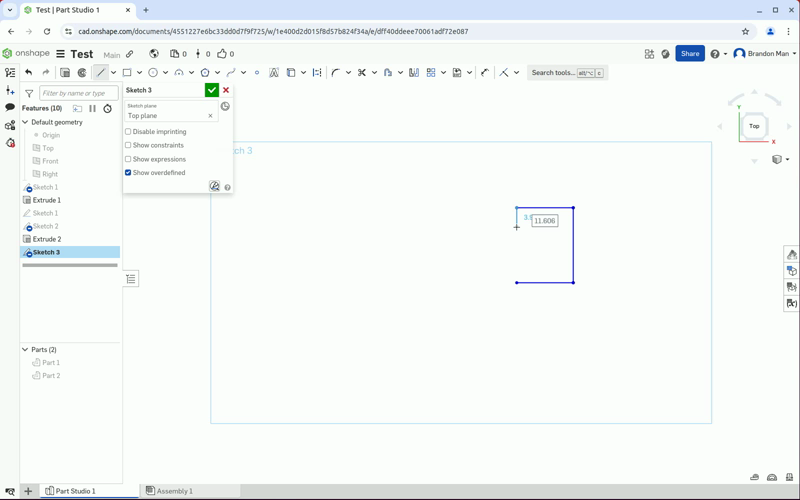
click(516, 226)
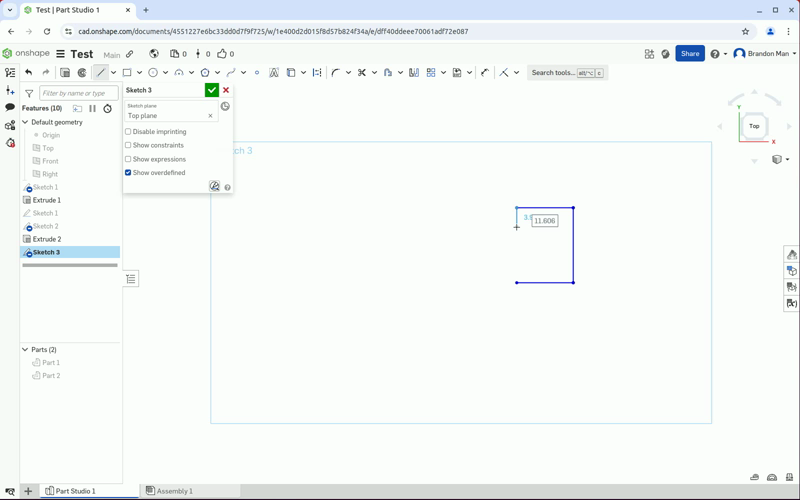
key_up(shift)
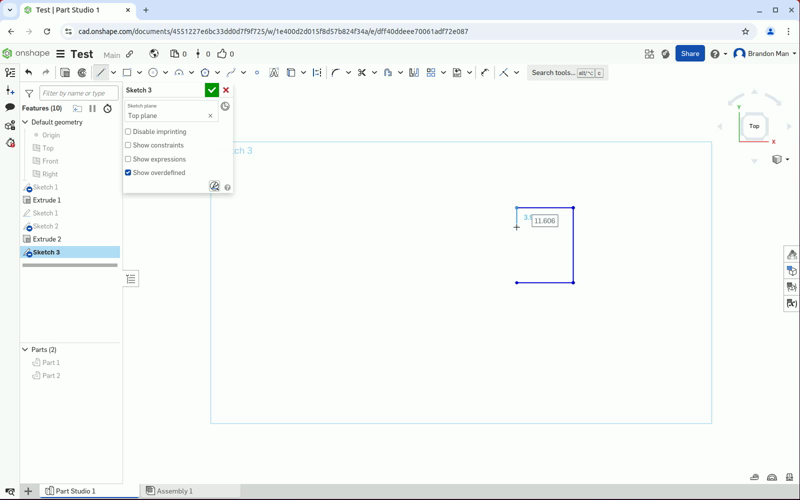
key_down(shift)
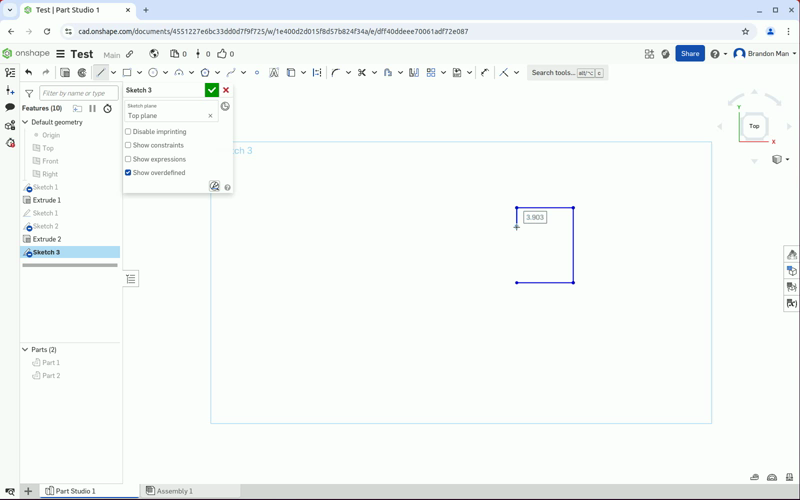
mouse_move(546, 226)
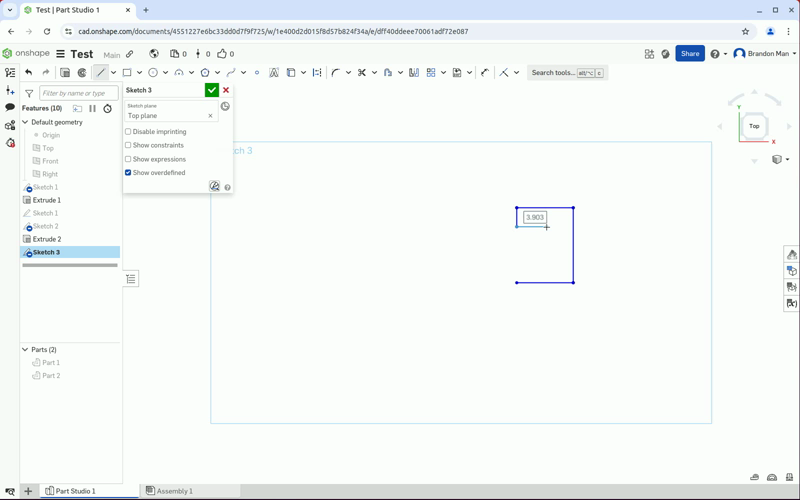
mouse_move(541, 226)
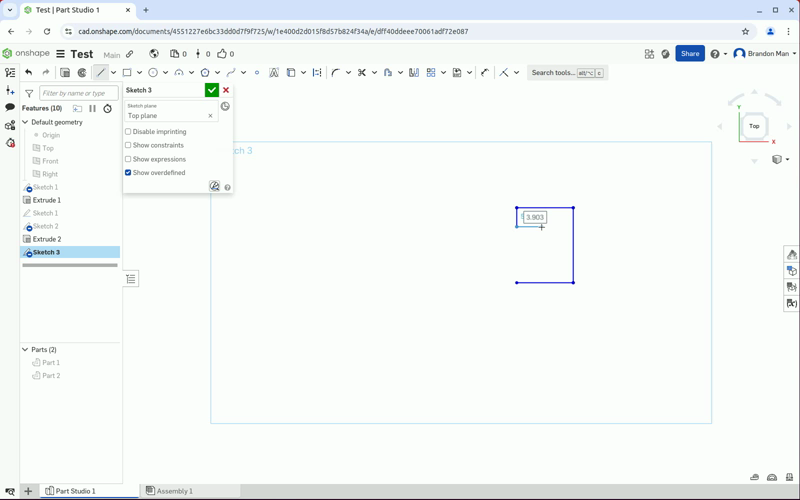
click(541, 226)
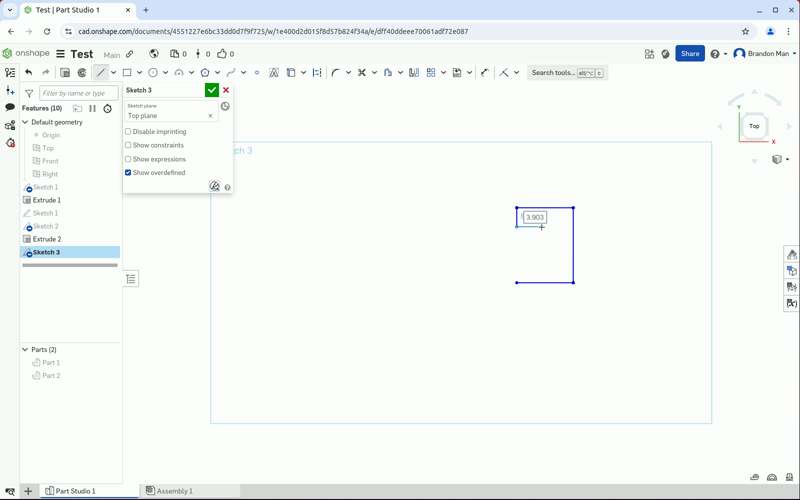
key_up(shift)
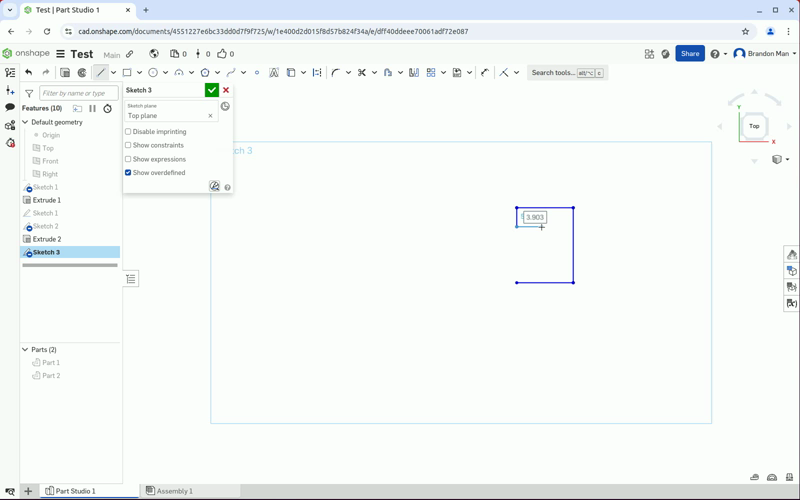
key_down(shift)
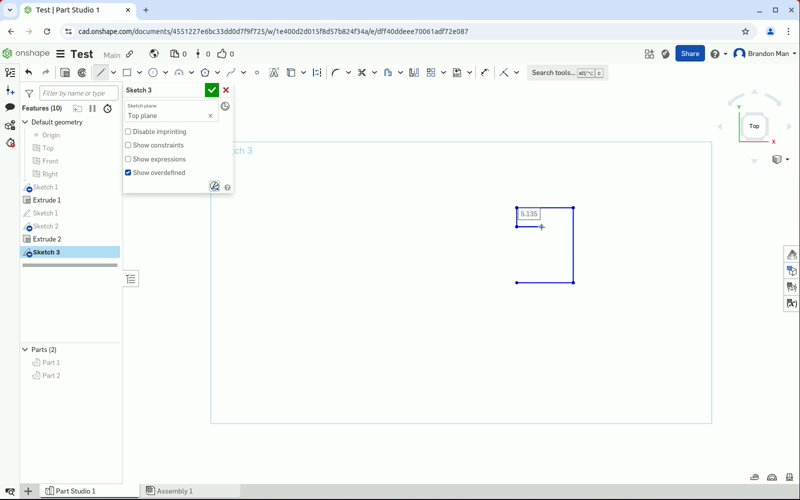
mouse_move(571, 226)
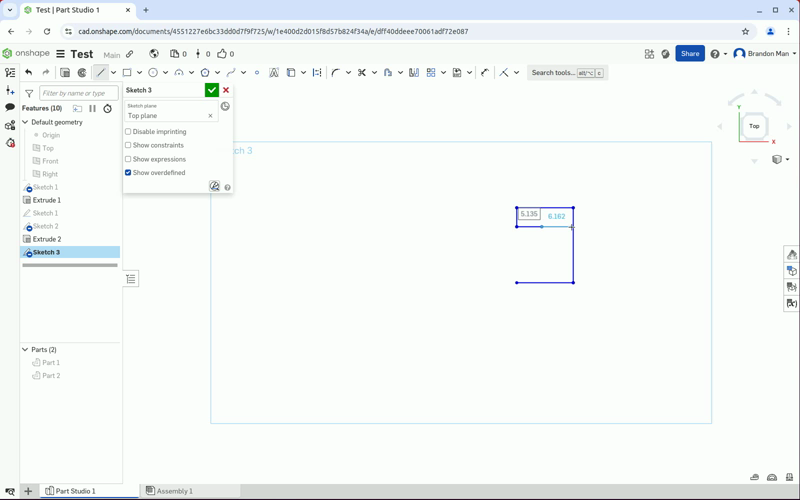
mouse_move(541, 264)
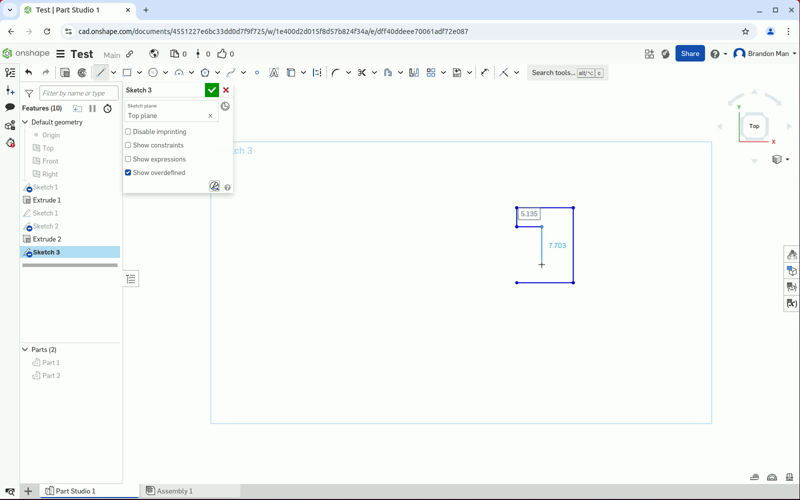
click(541, 264)
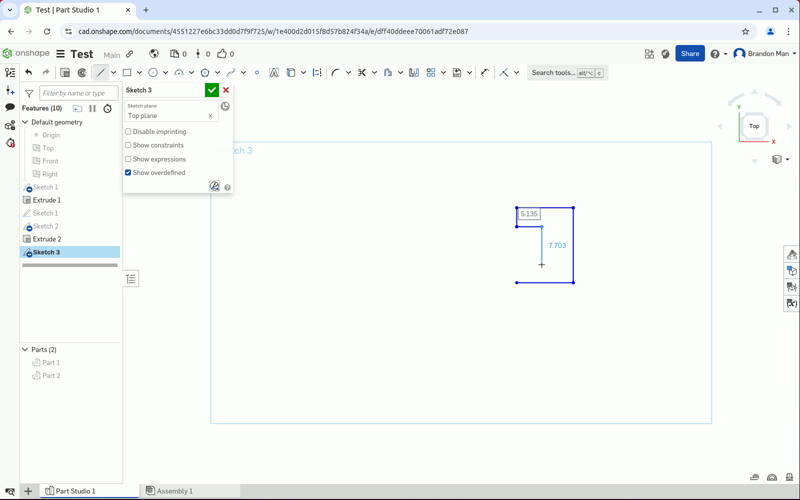
key_up(shift)
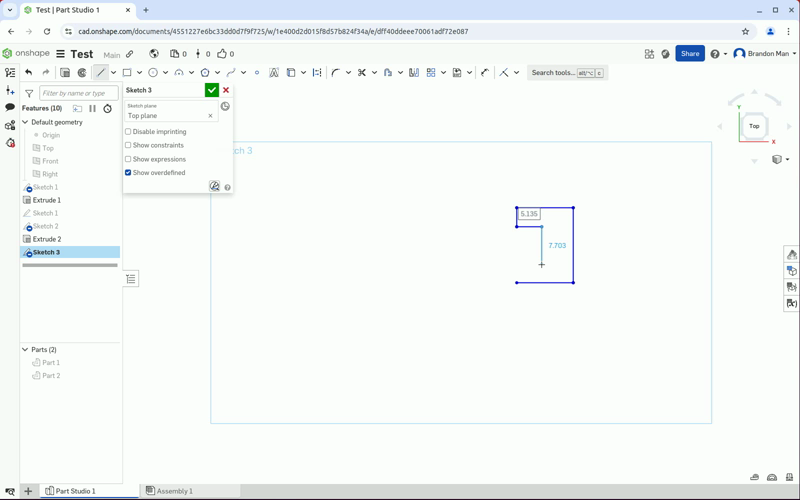
key_down(shift)
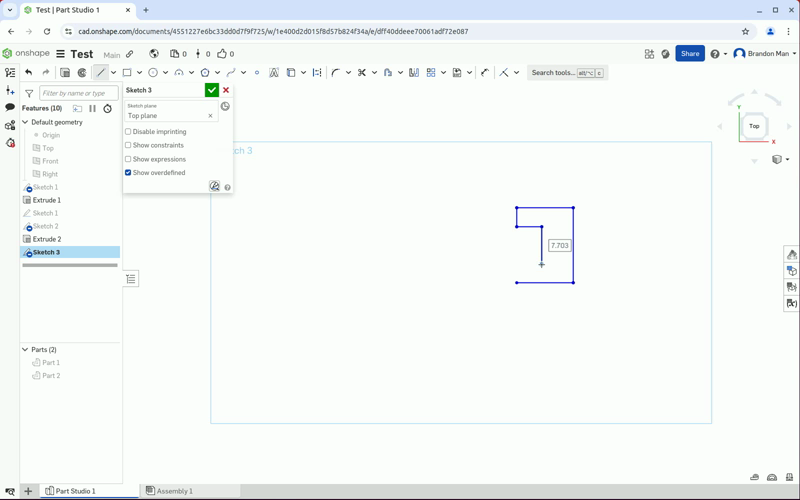
mouse_move(571, 264)
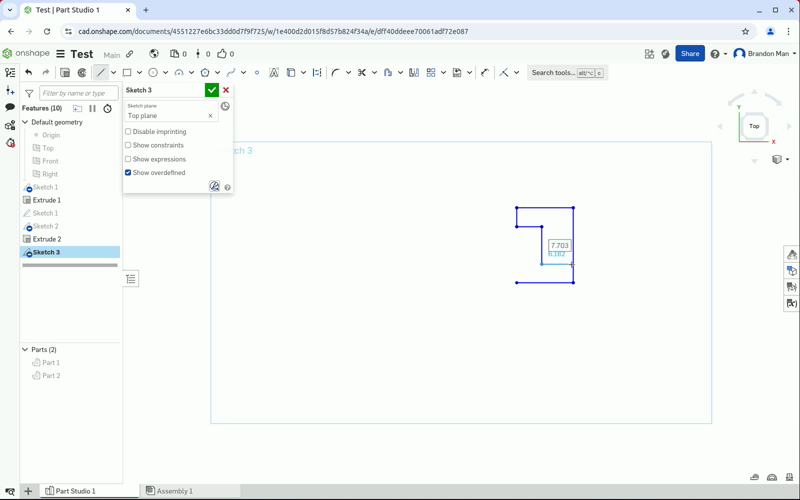
mouse_move(516, 264)
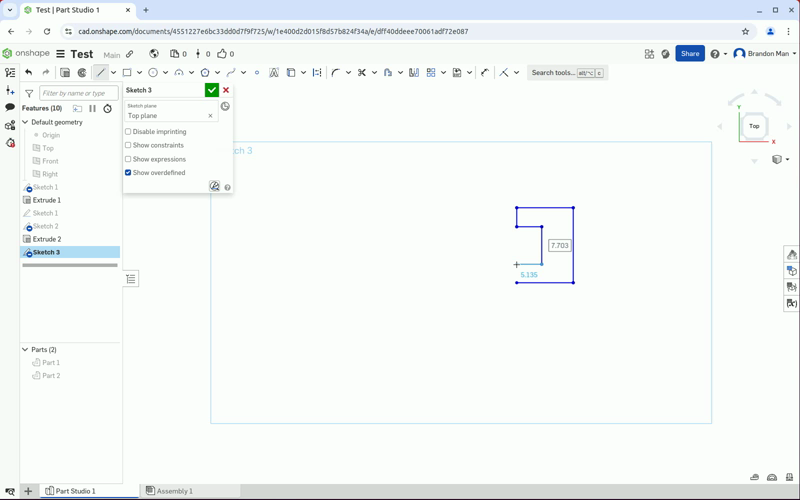
click(516, 264)
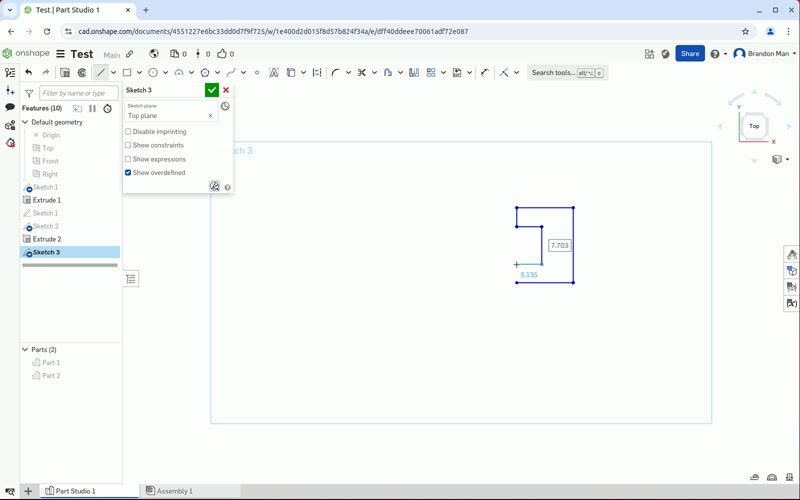
key_up(shift)
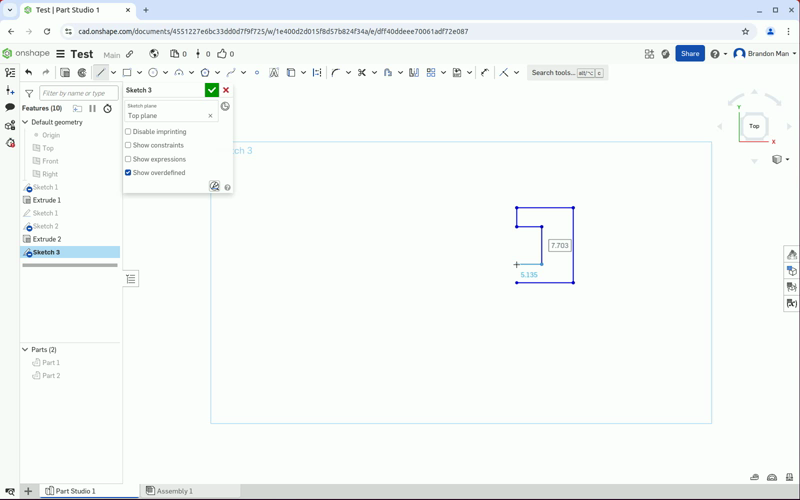
mouse_move(546, 264)
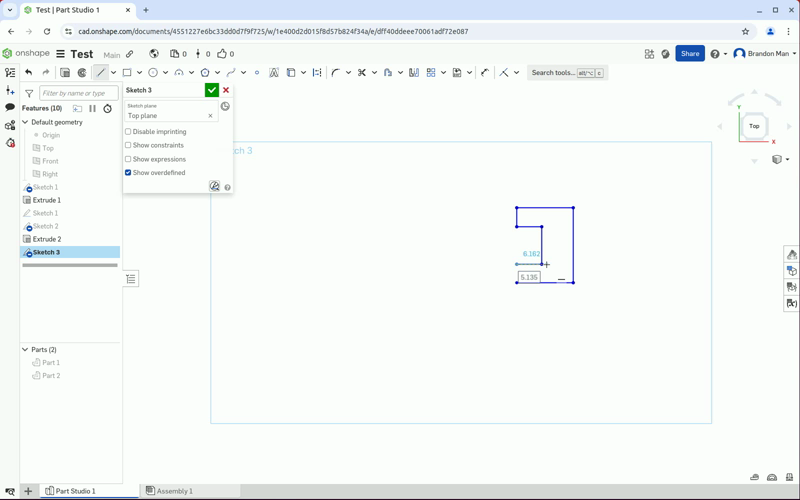
key_down(shift)
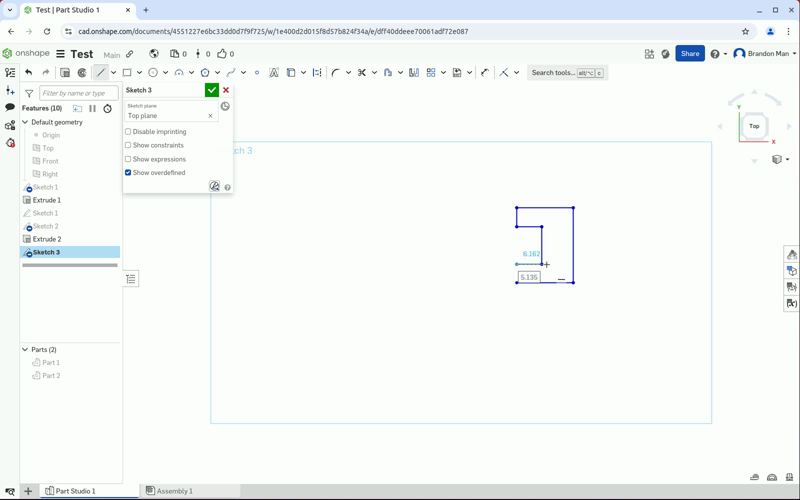
mouse_move(516, 282)
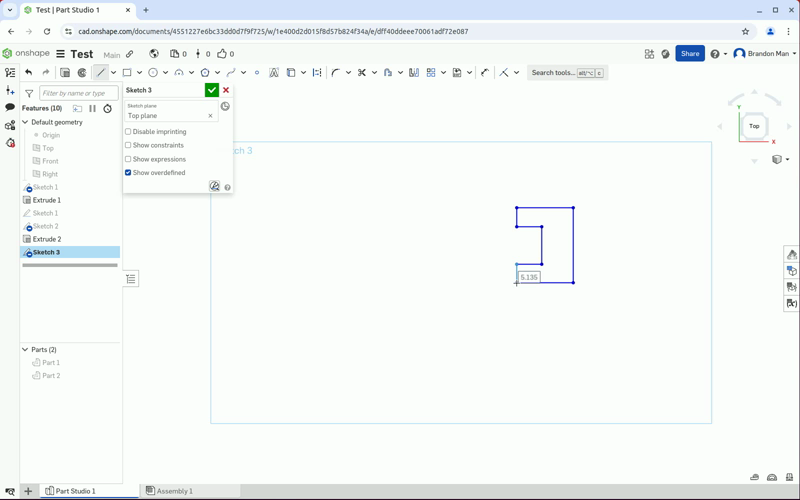
key_up(shift)
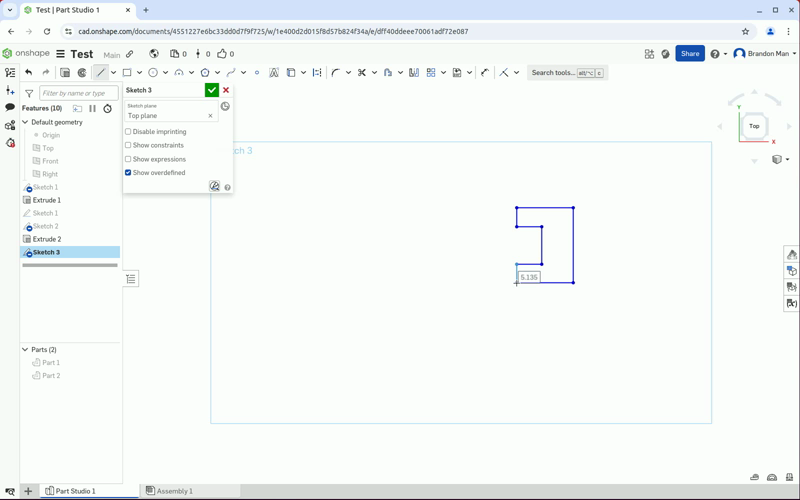
click(516, 282)
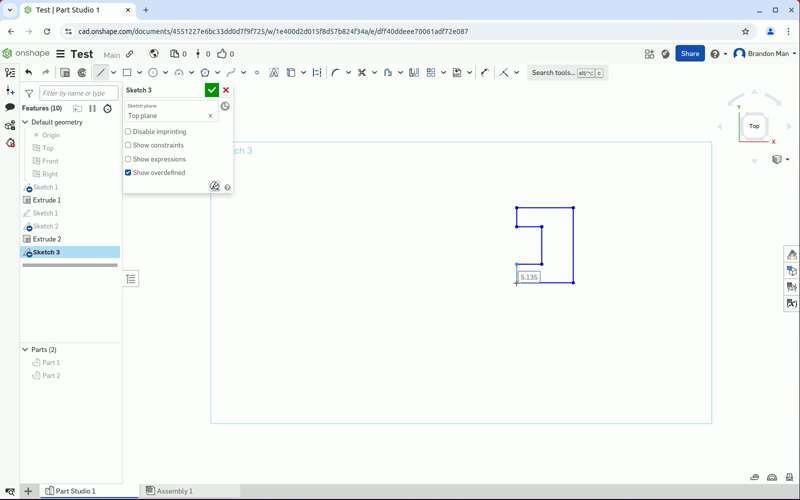
key(esc)
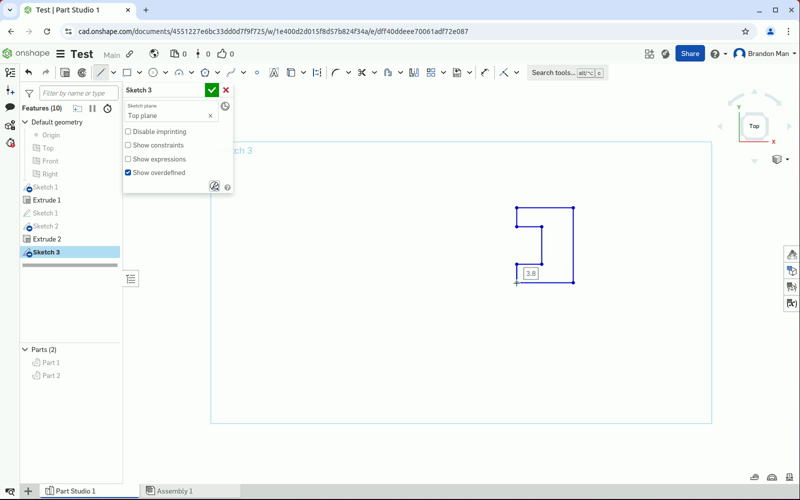
mouse_move(556, 256)
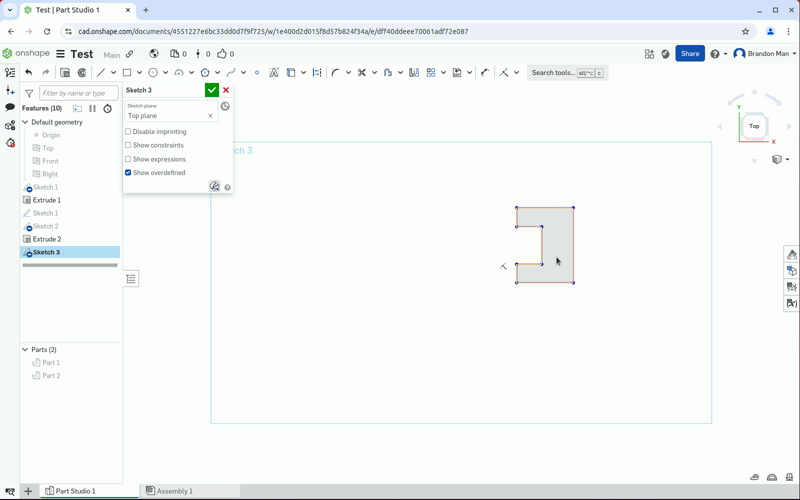
click(556, 256)
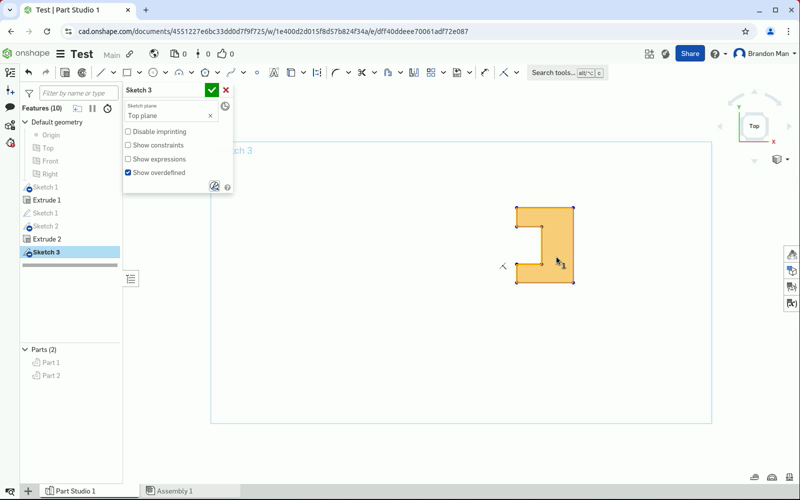
mouse_move(73, 352)
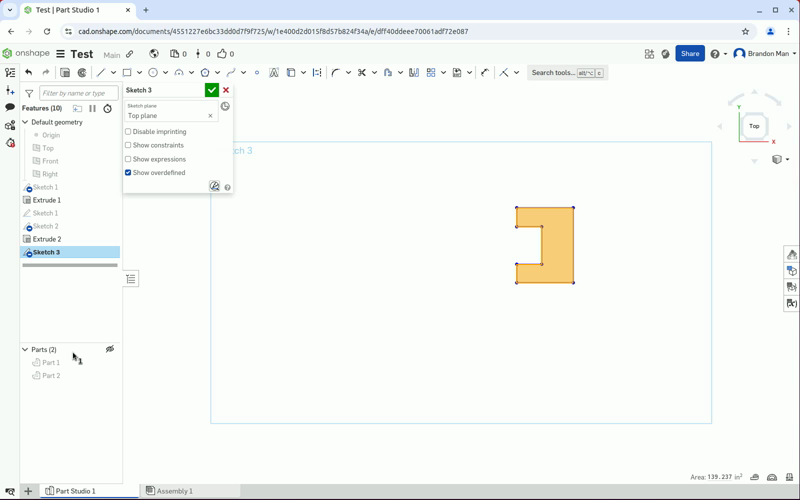
key(shift+y)
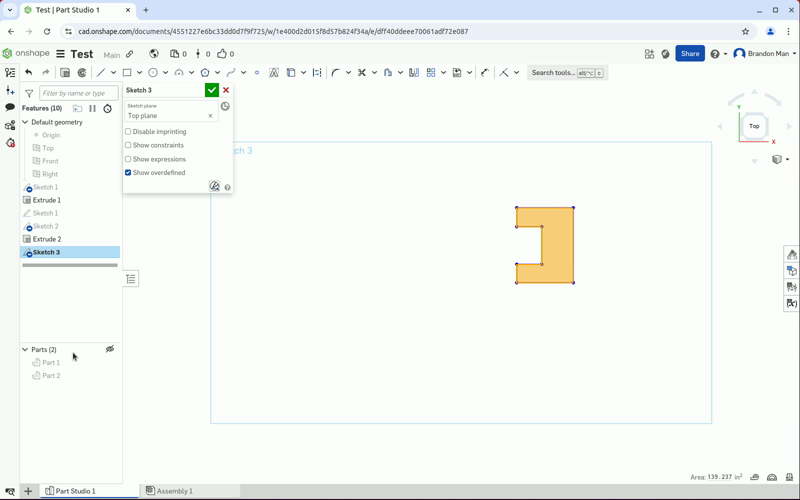
key(shift+e)
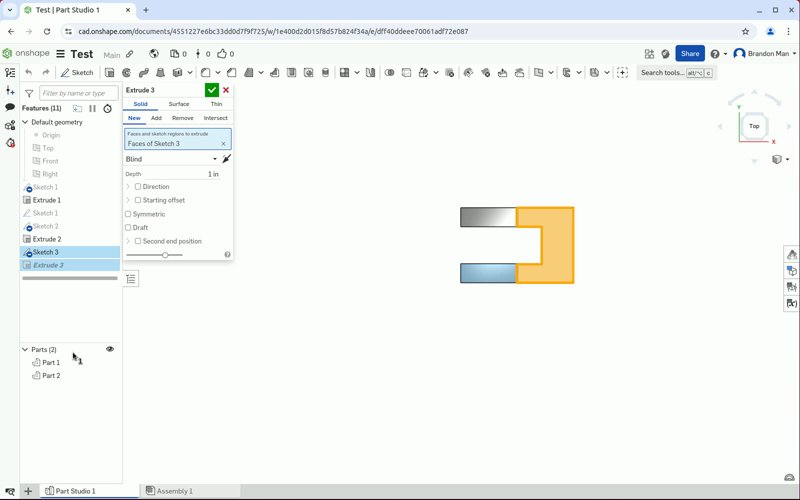
mouse_move(143, 106)
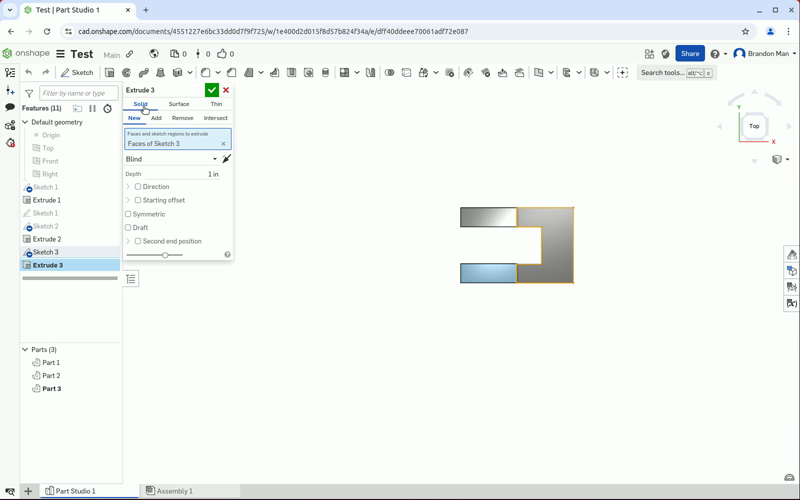
click(143, 106)
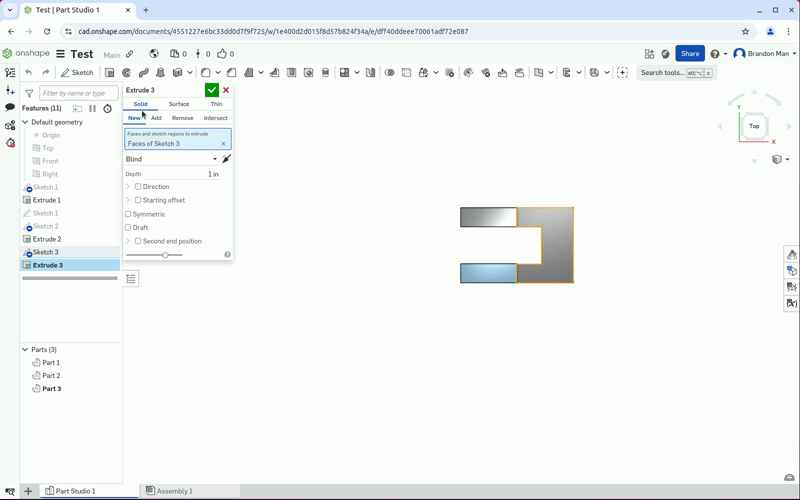
mouse_move(137, 120)
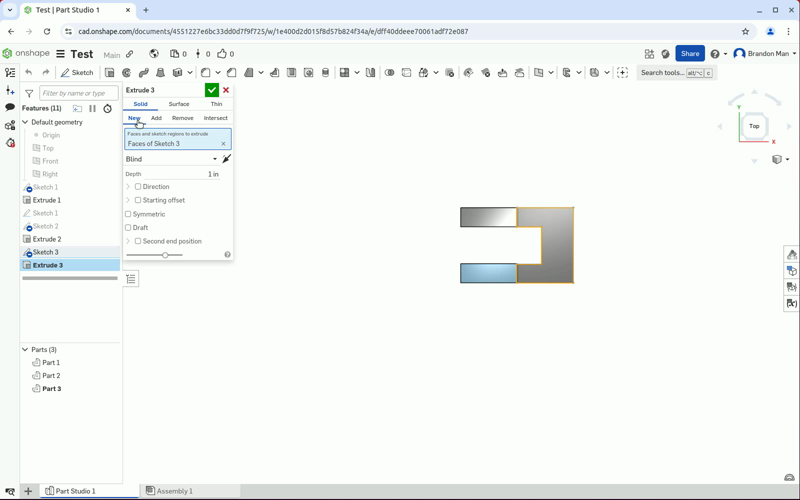
click(137, 120)
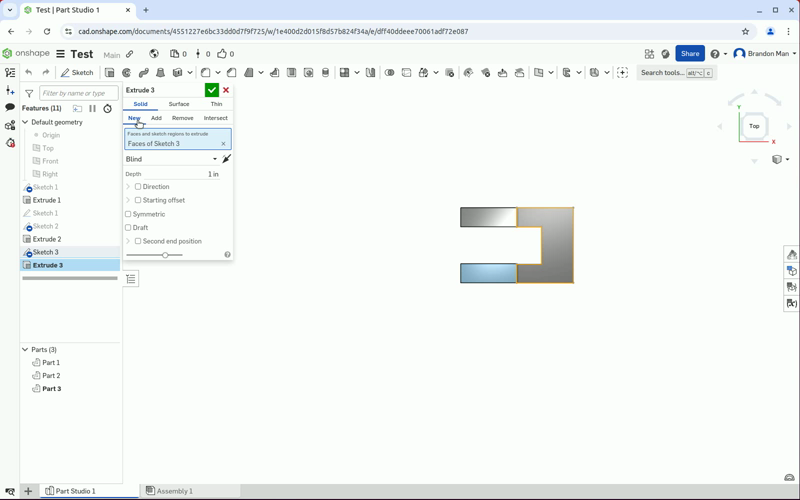
key(tab, 4)
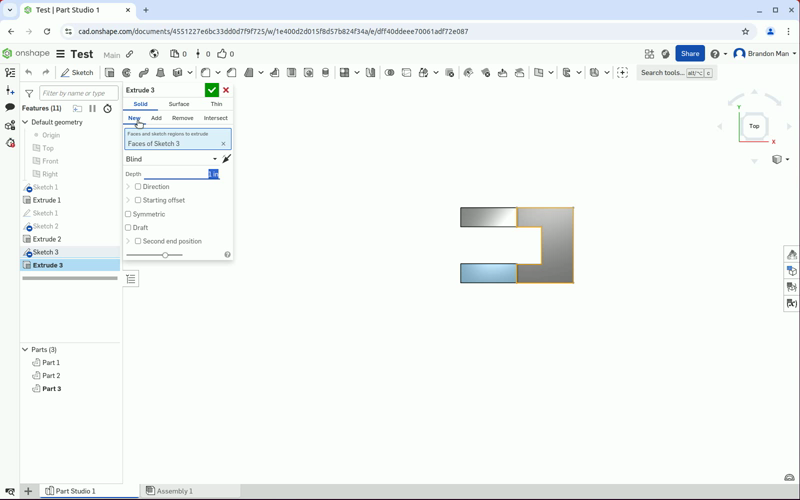
text(15.405)
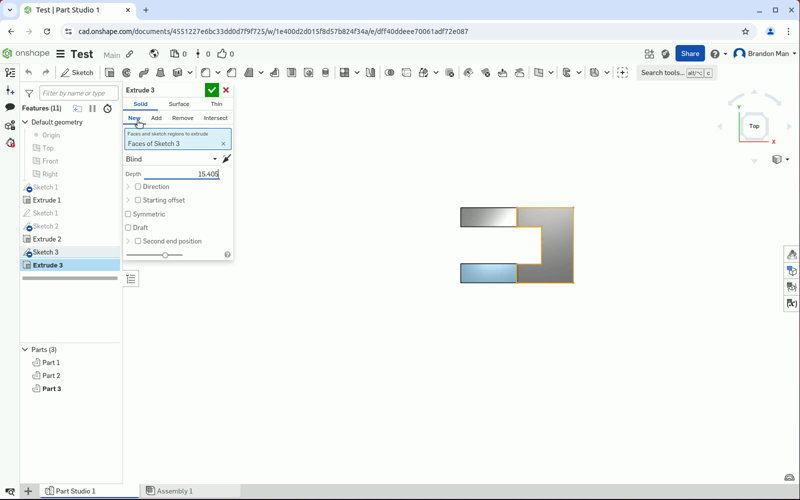
key(enter)
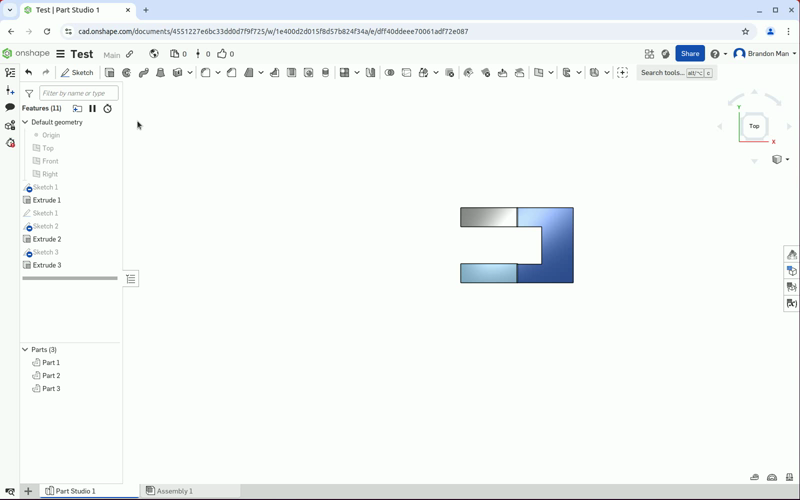
key(shift+h)
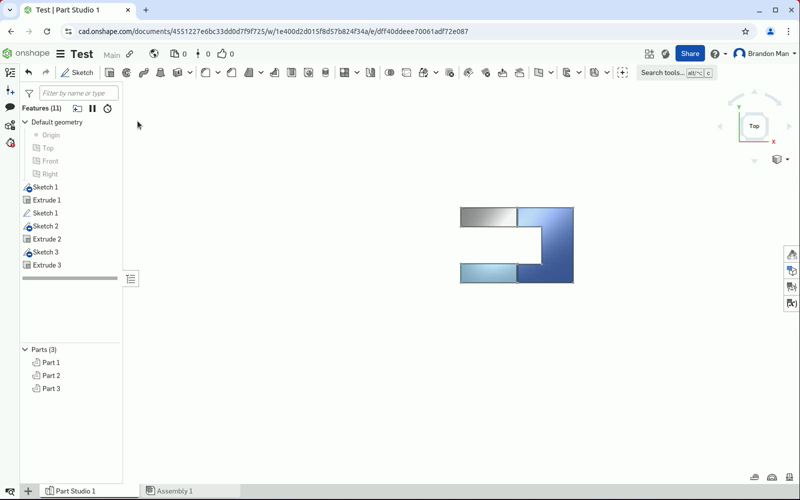
key(shift+h)
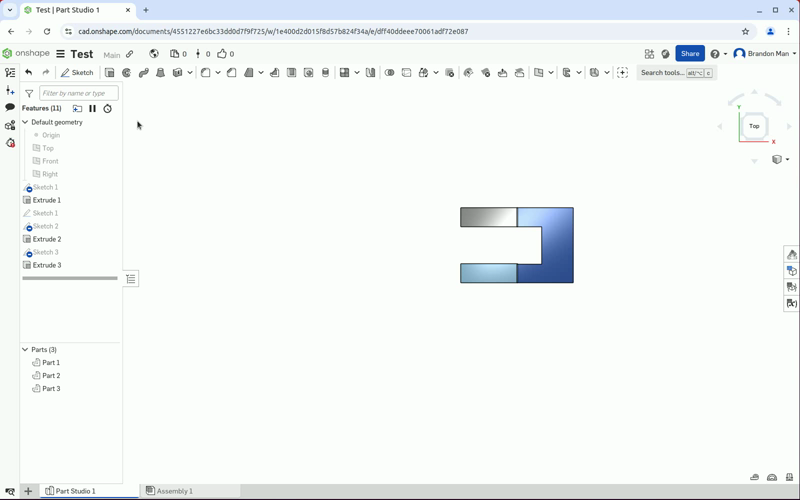
mouse_move(73, 189)
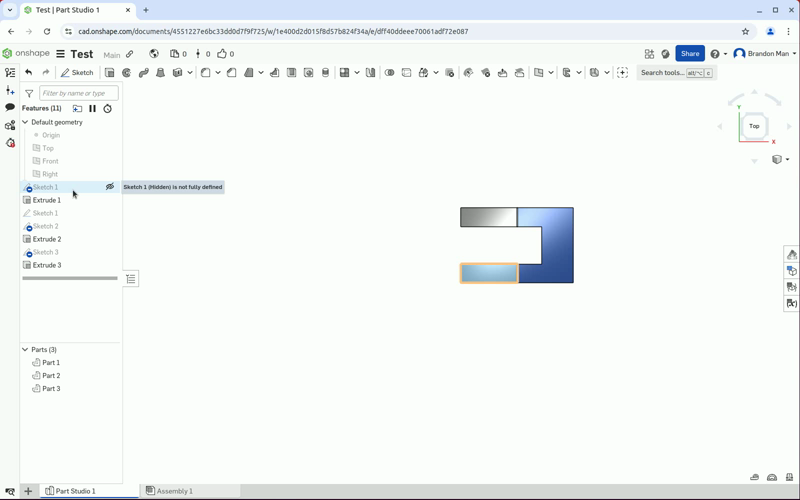
click(73, 189)
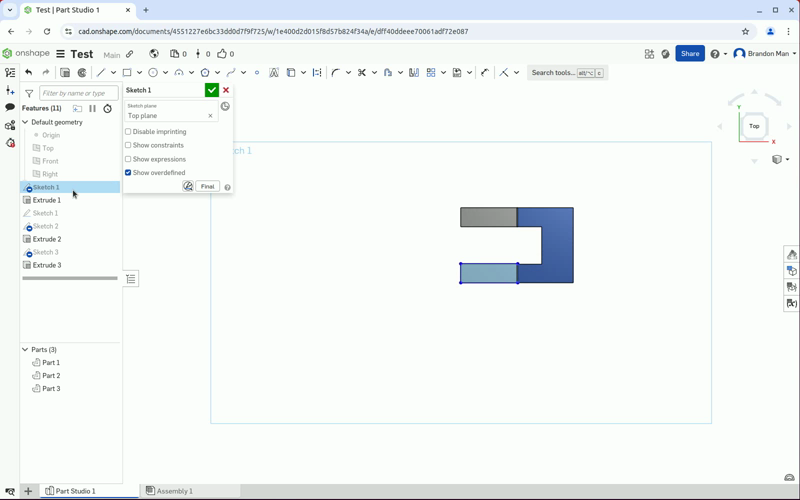
mouse_move(229, 92)
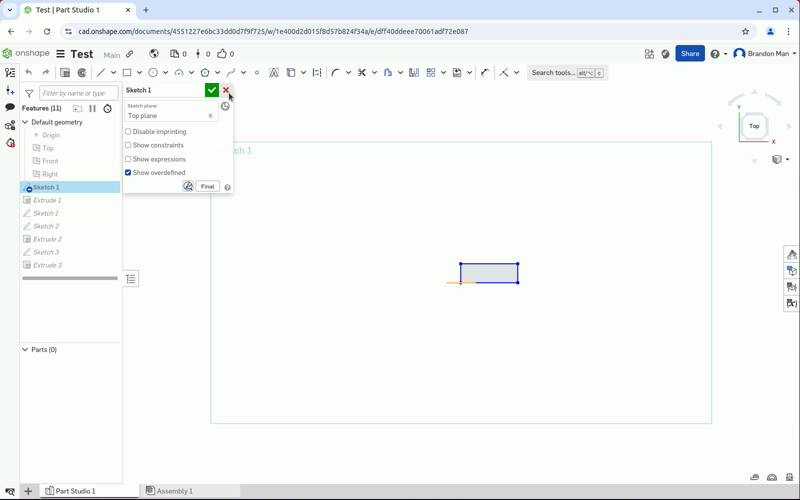
click(229, 92)
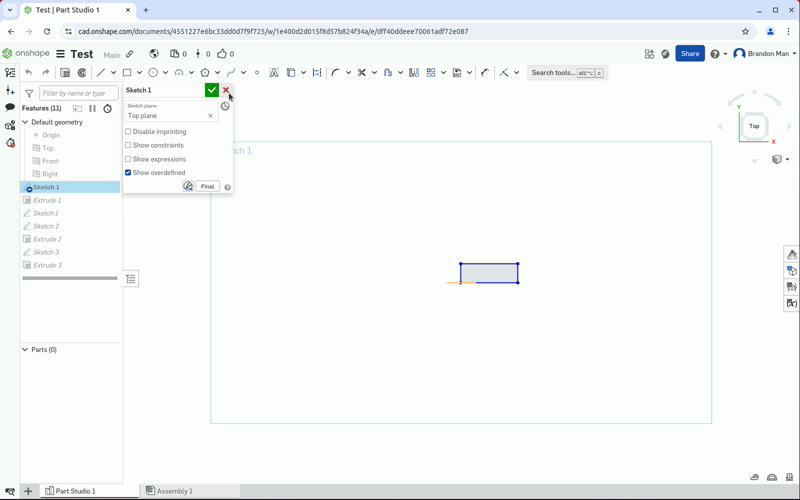
key(shift+s)
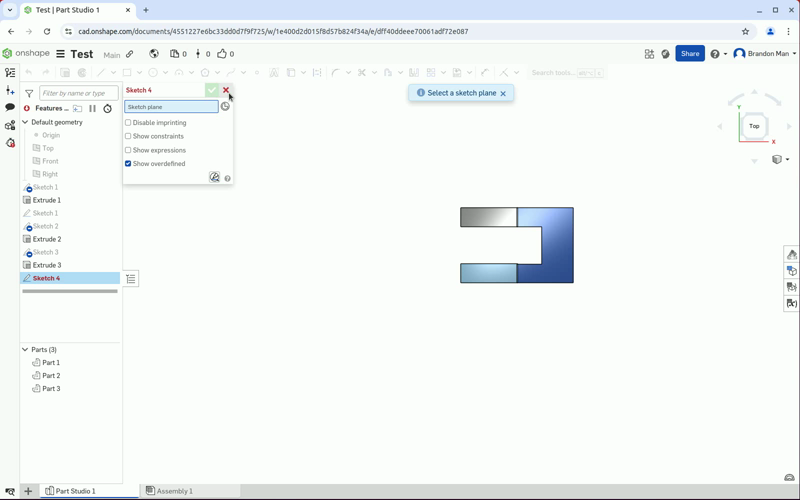
mouse_move(73, 150)
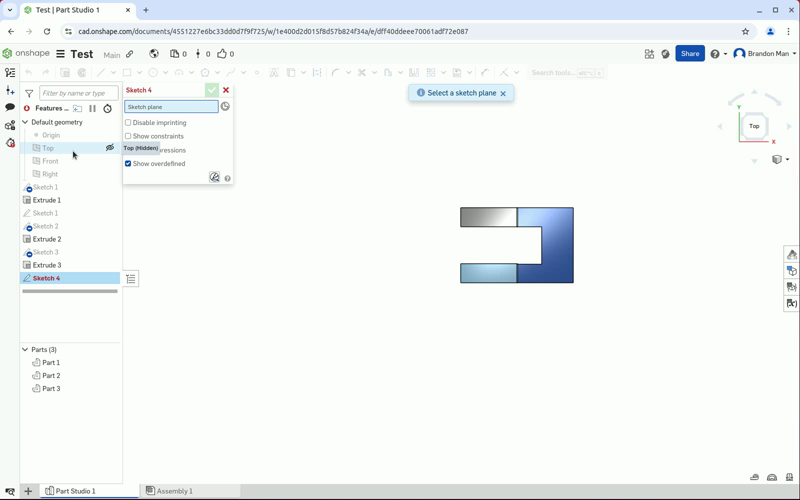
click(73, 150)
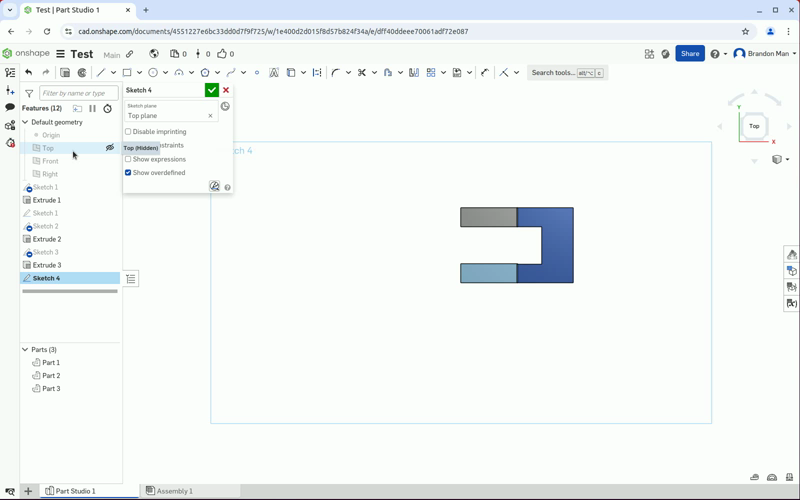
mouse_move(73, 352)
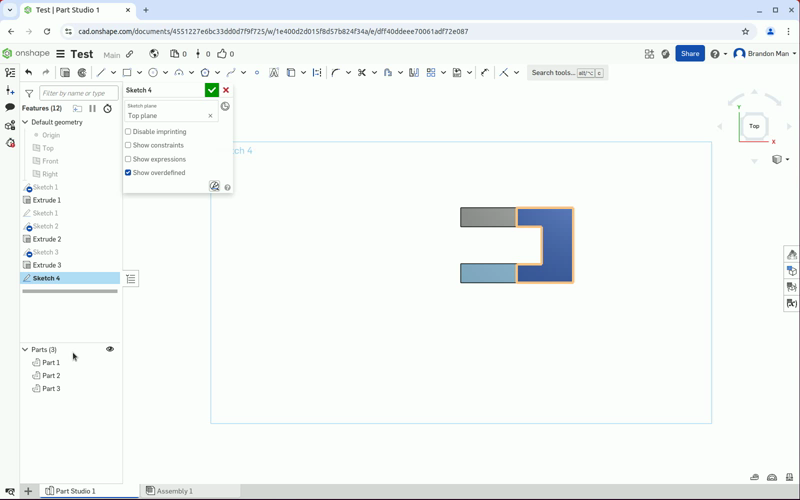
key(y)
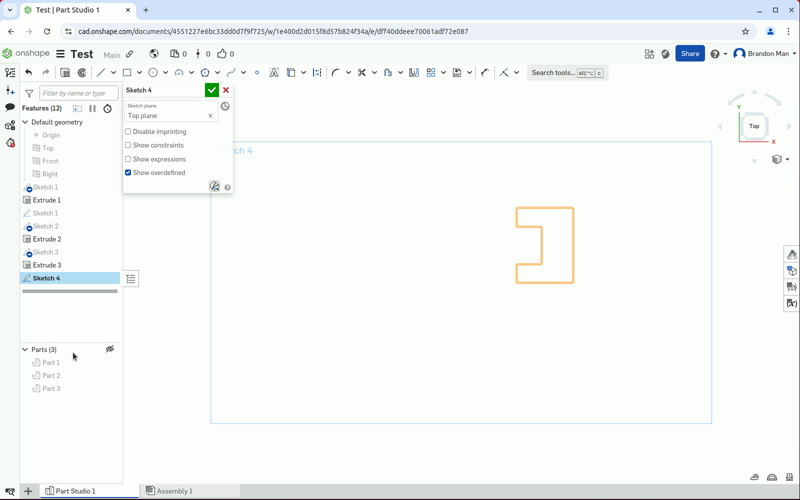
key(l)
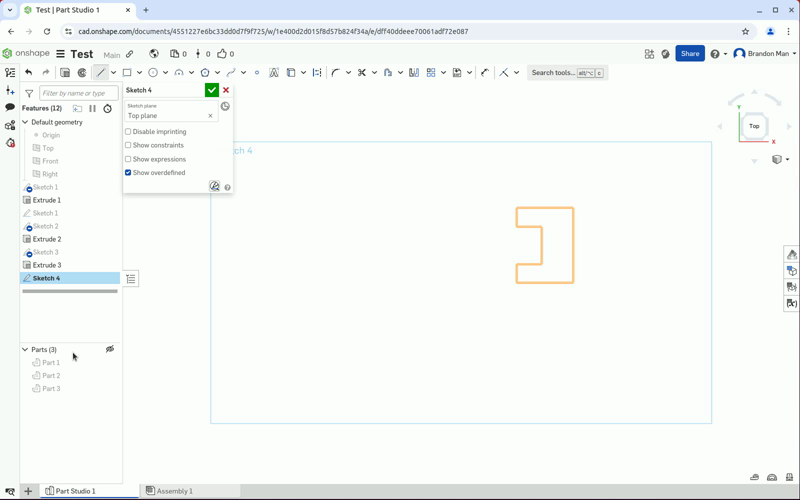
key_down(shift)
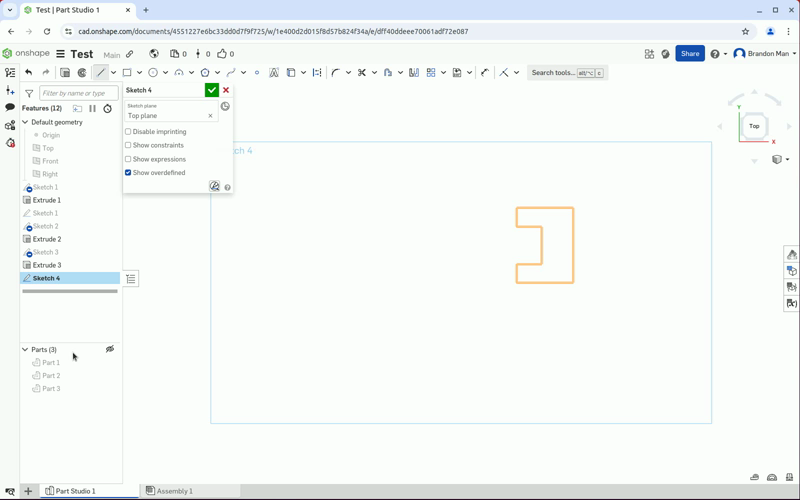
mouse_move(460, 264)
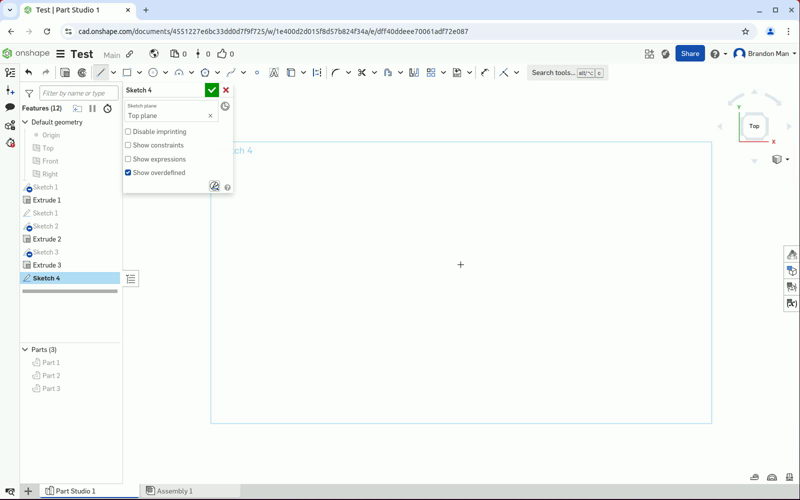
click(460, 264)
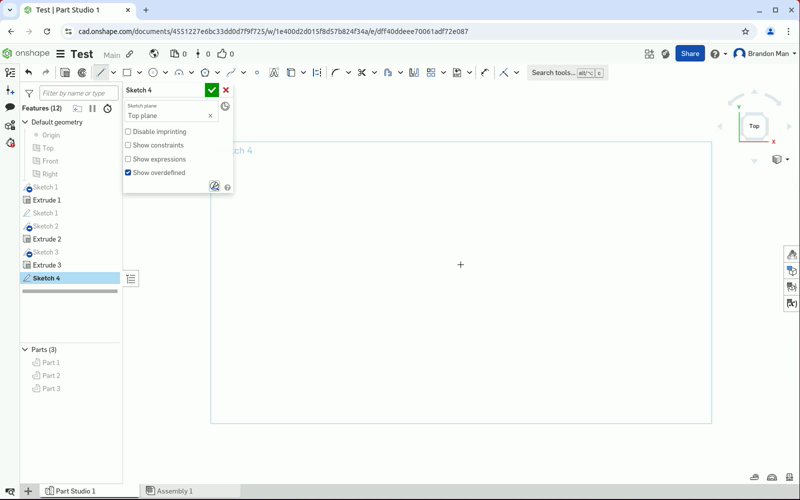
key_up(shift)
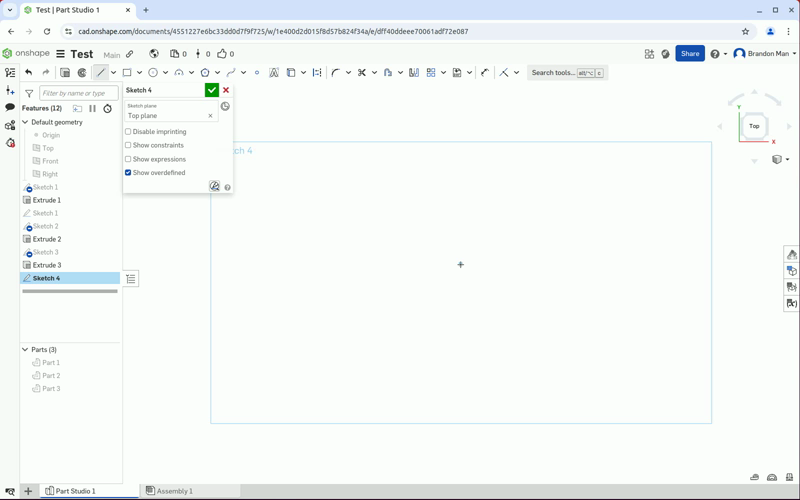
key_down(shift)
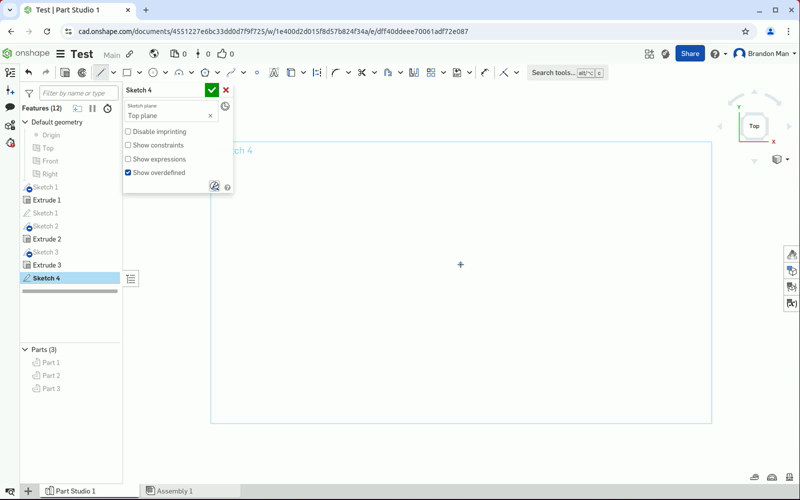
mouse_move(490, 264)
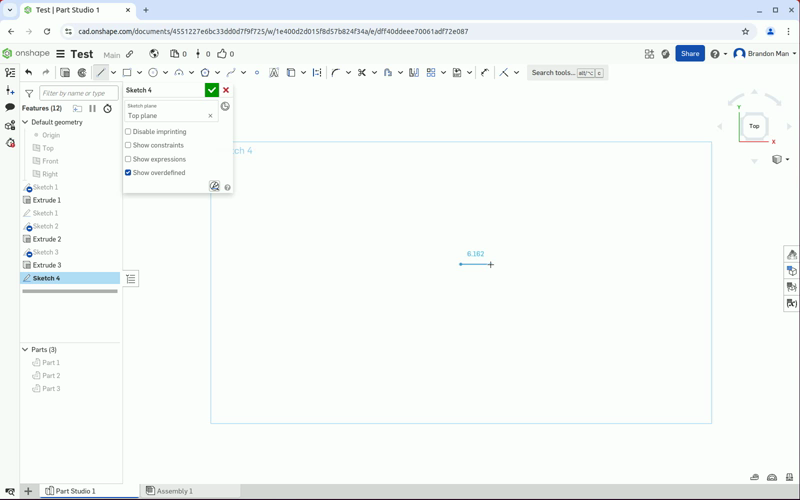
mouse_move(517, 264)
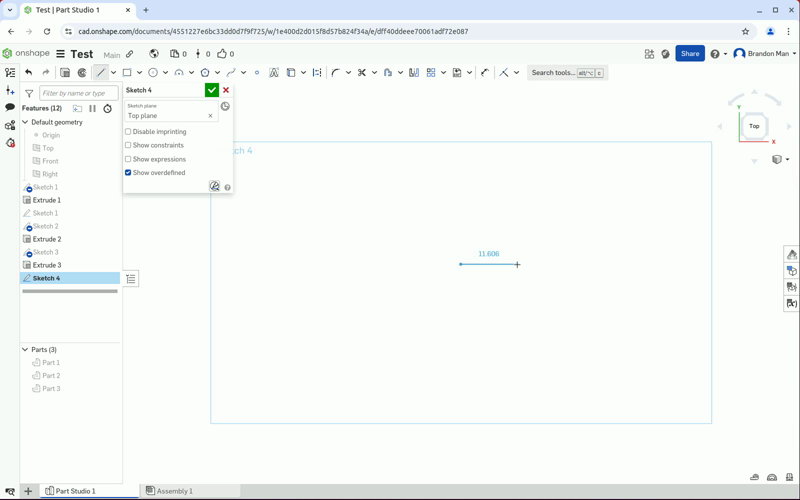
click(517, 264)
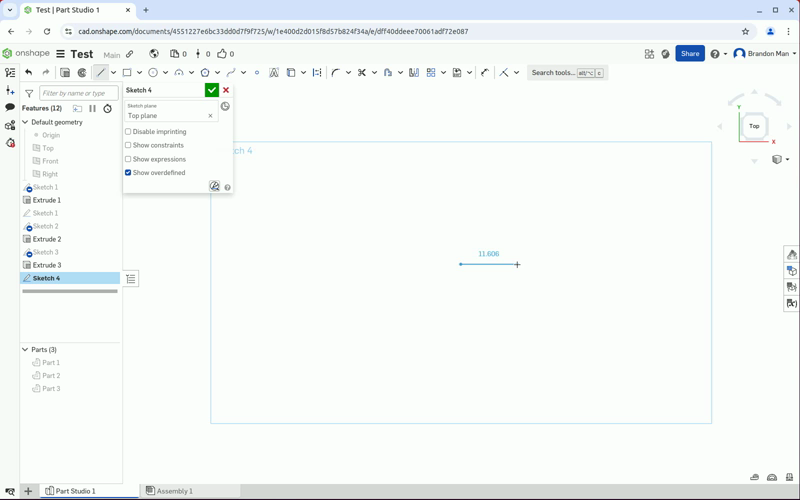
key_up(shift)
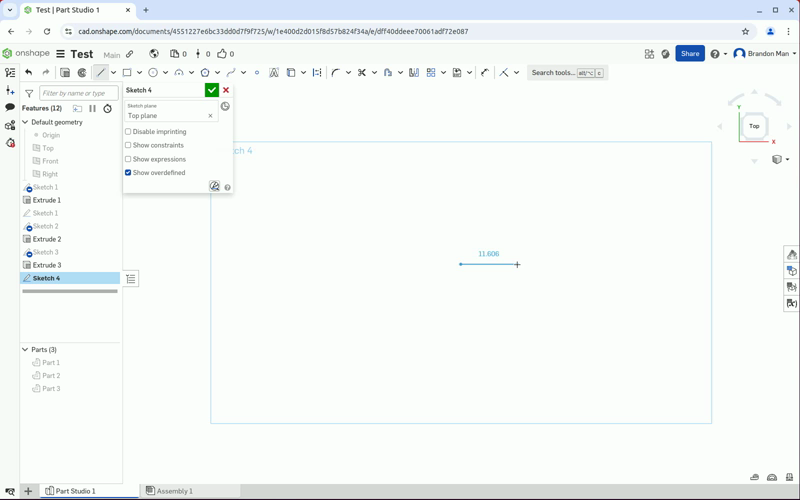
key_down(shift)
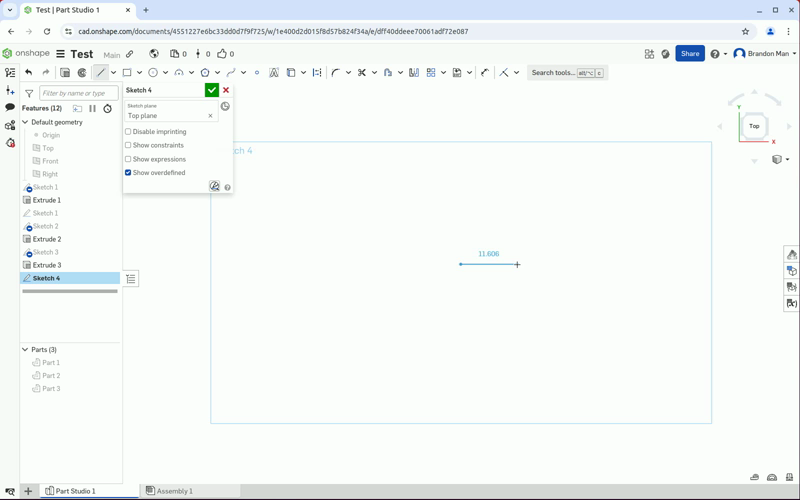
mouse_move(547, 264)
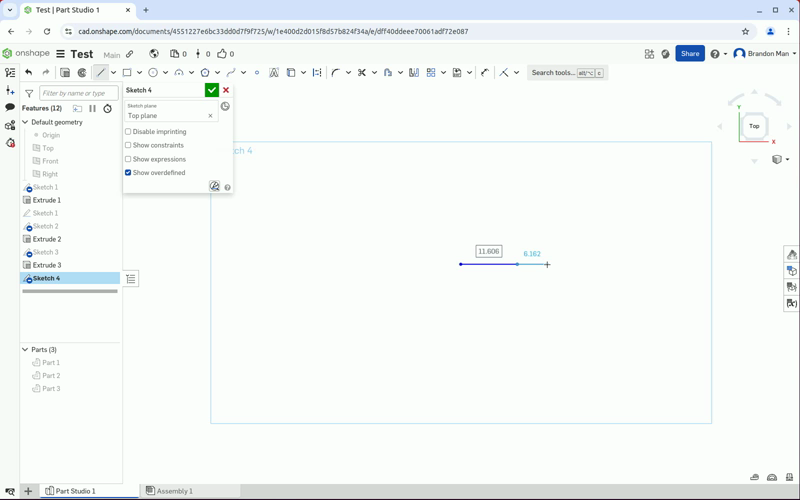
mouse_move(542, 264)
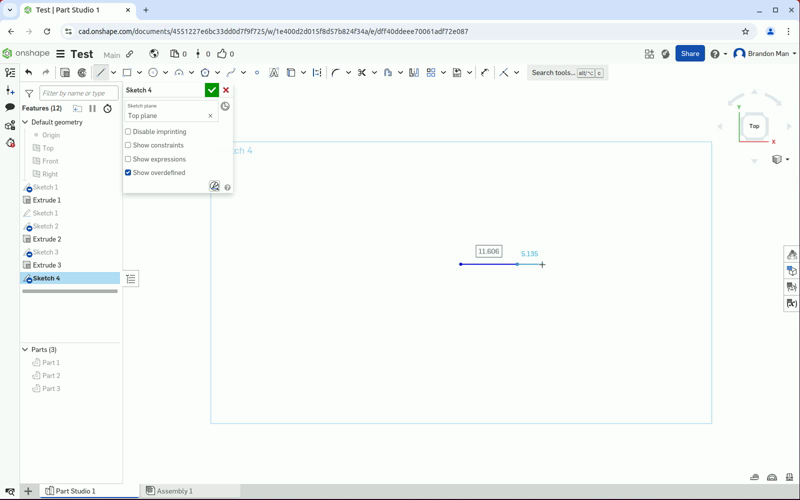
click(542, 264)
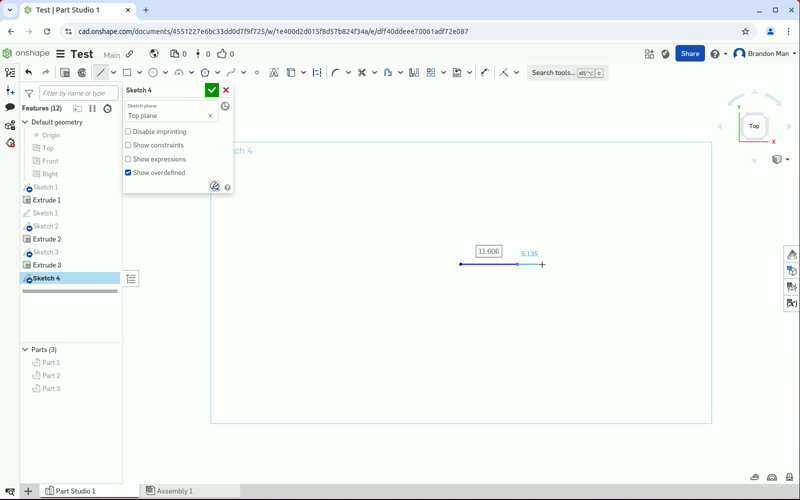
key_up(shift)
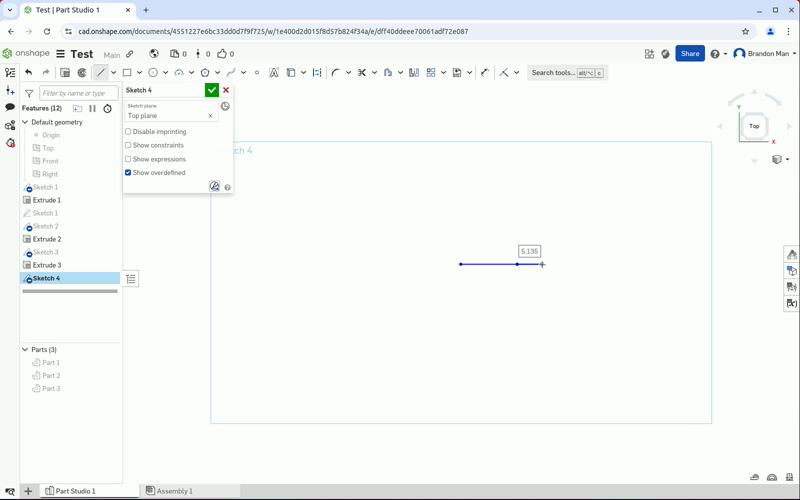
key_down(shift)
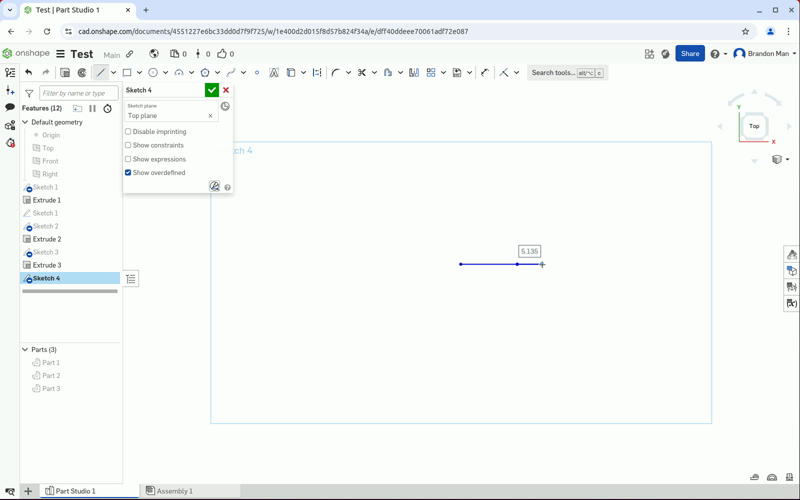
mouse_move(572, 264)
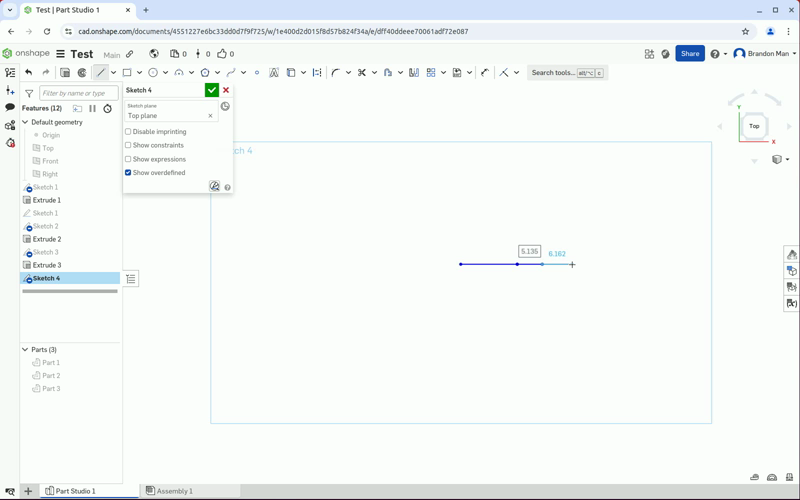
mouse_move(542, 226)
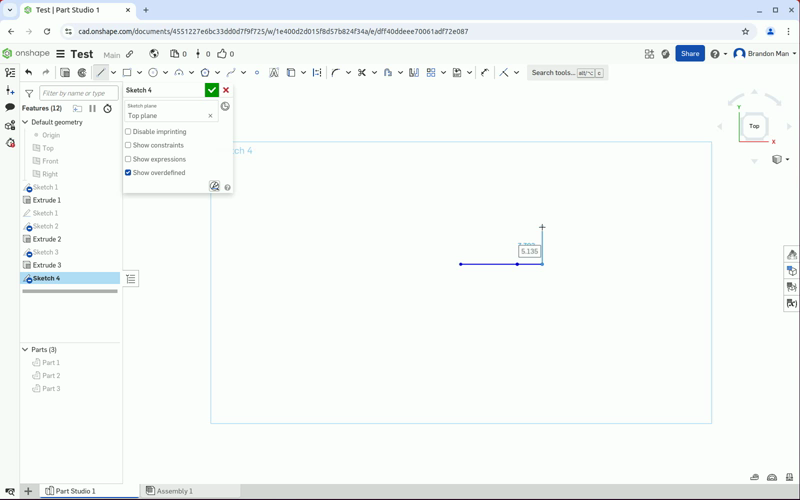
click(542, 226)
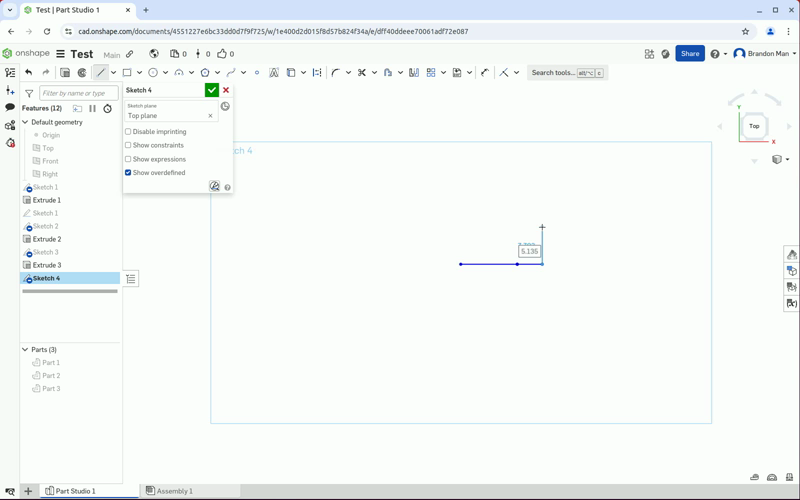
key_up(shift)
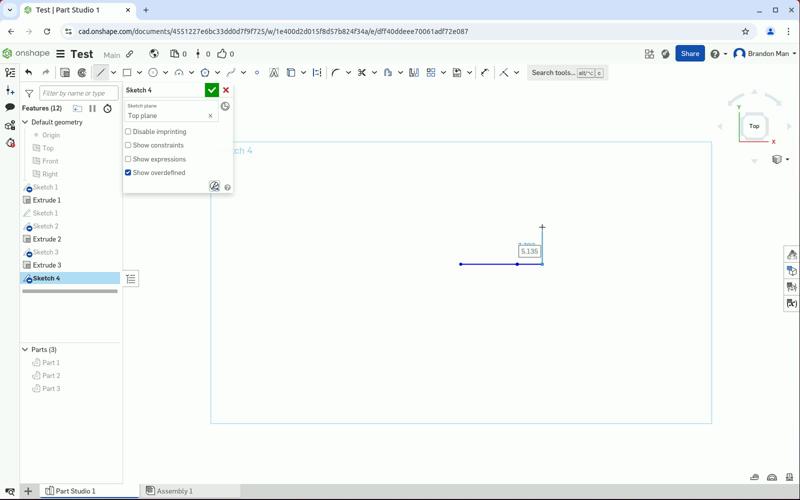
key_down(shift)
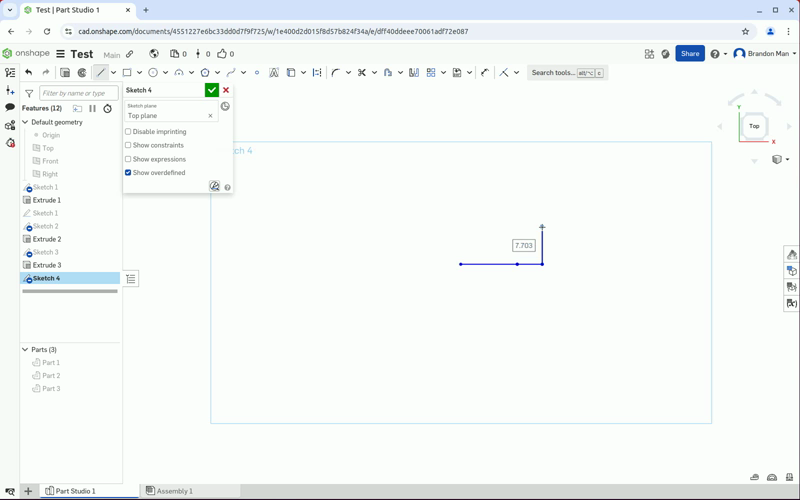
mouse_move(572, 226)
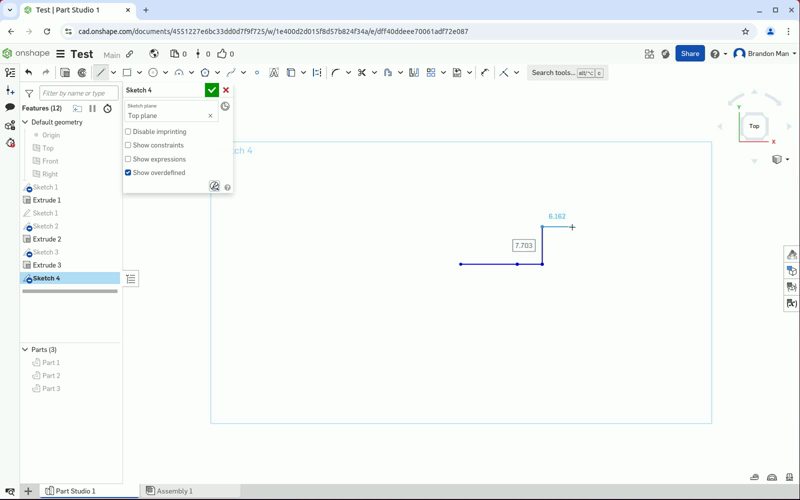
mouse_move(517, 226)
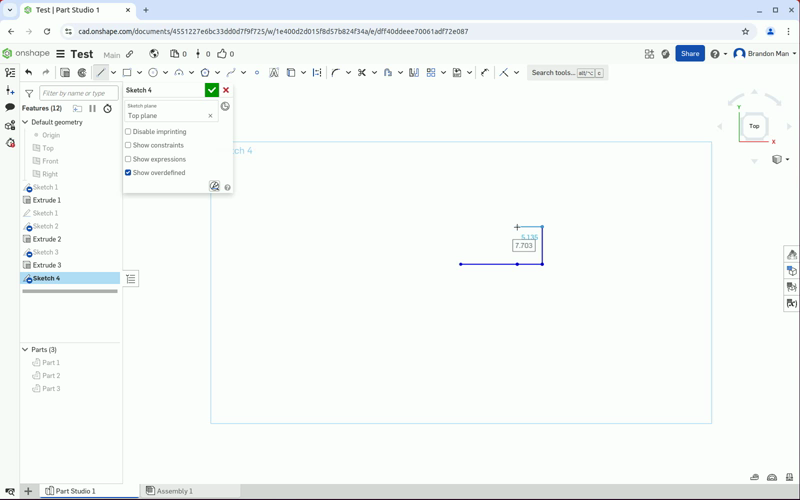
click(517, 226)
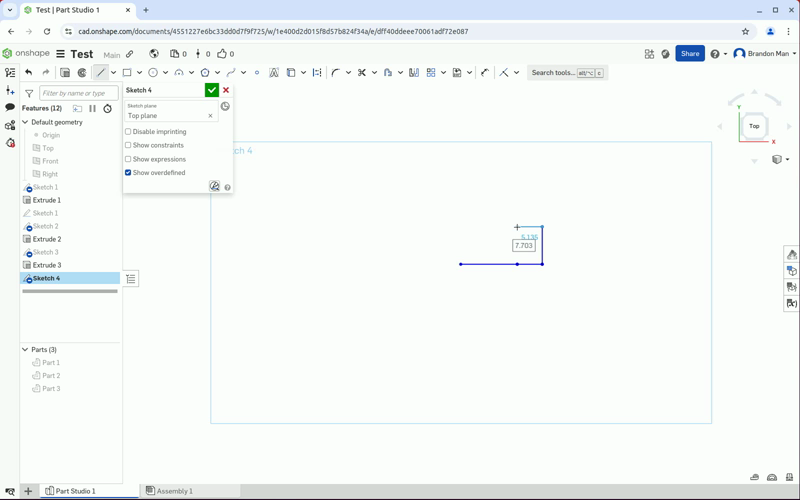
key_up(shift)
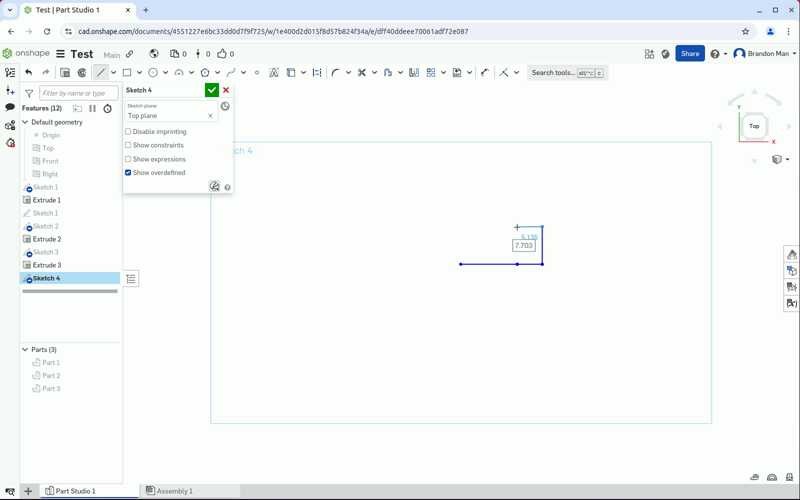
key_down(shift)
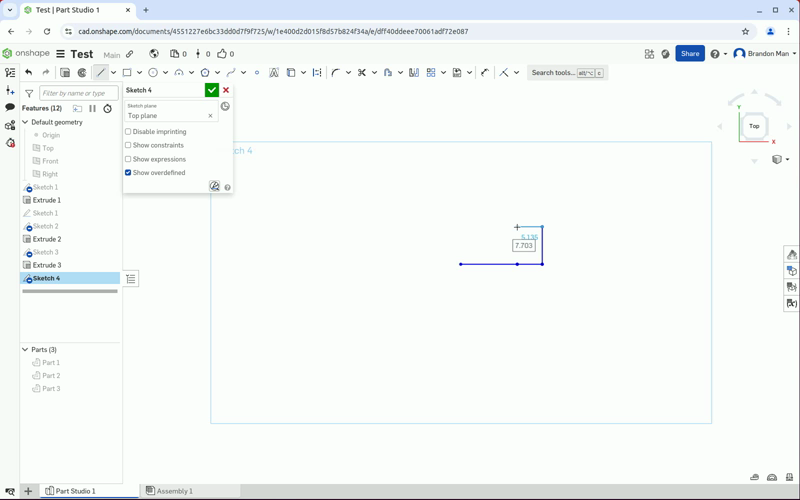
mouse_move(547, 226)
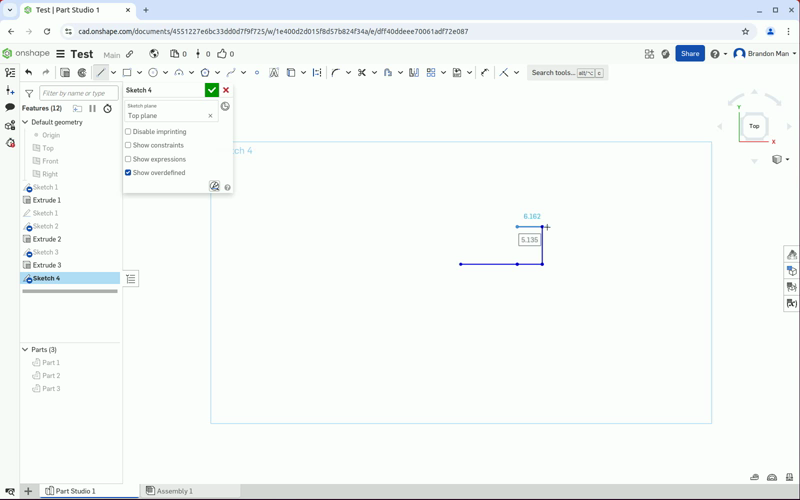
mouse_move(460, 226)
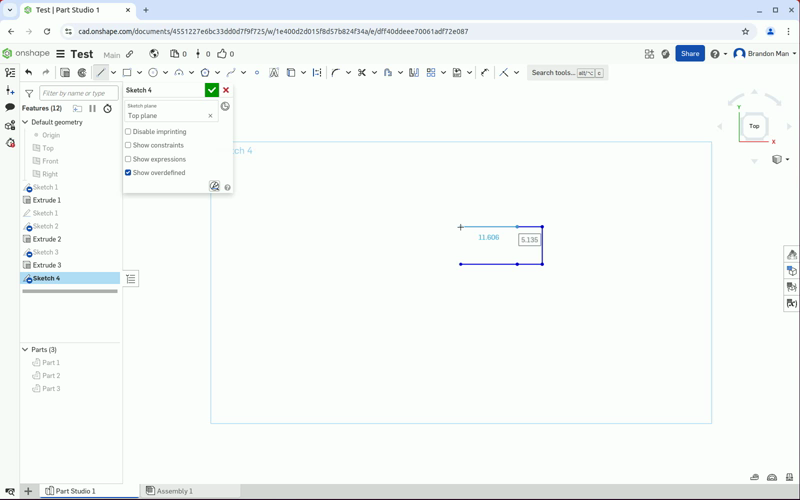
click(460, 226)
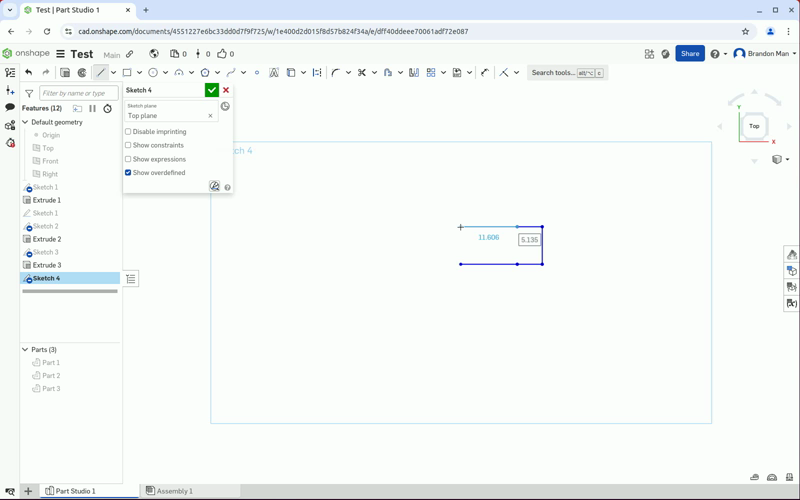
key_up(shift)
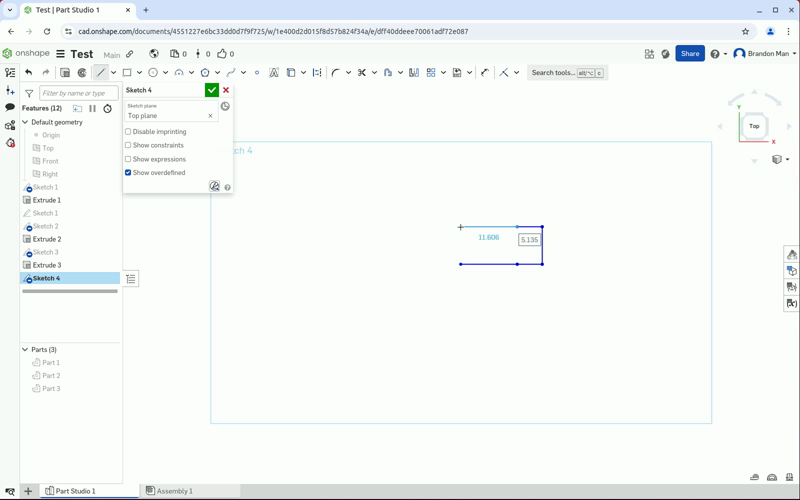
mouse_move(490, 226)
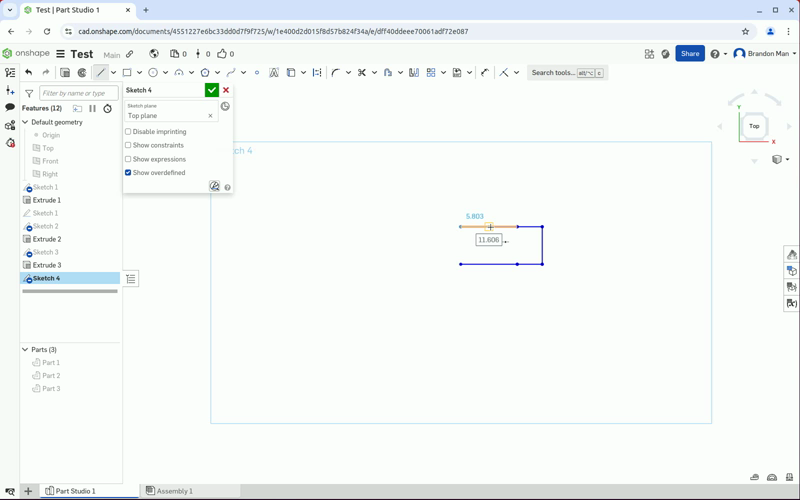
key_down(shift)
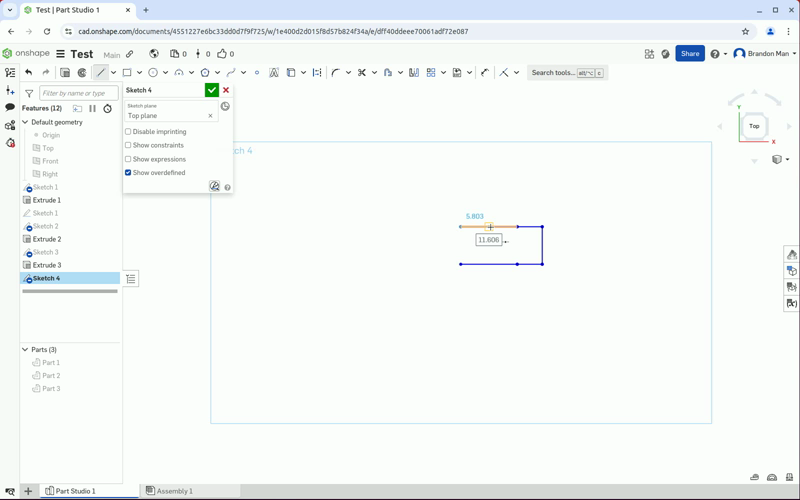
mouse_move(460, 264)
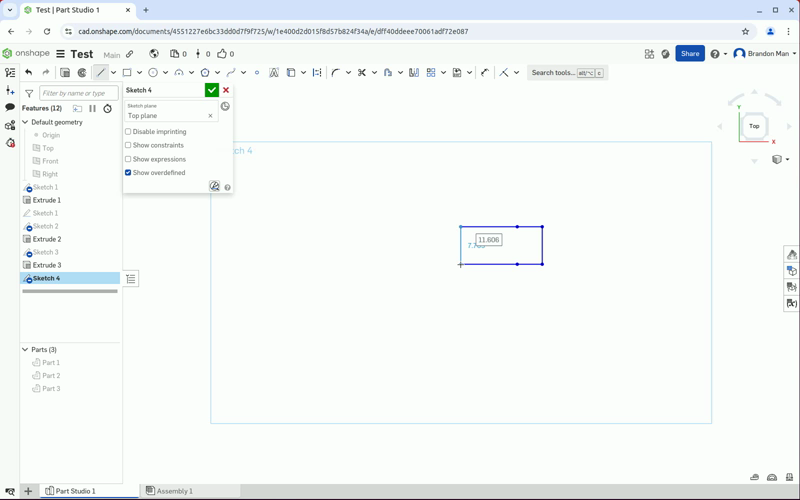
key_up(shift)
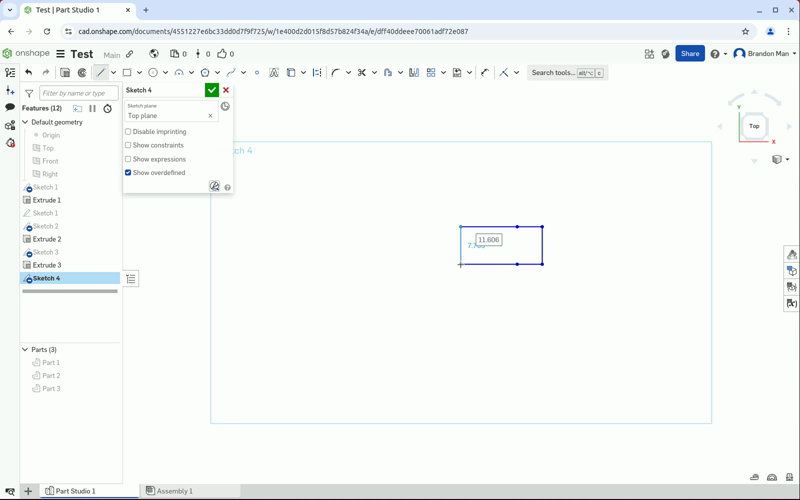
click(460, 264)
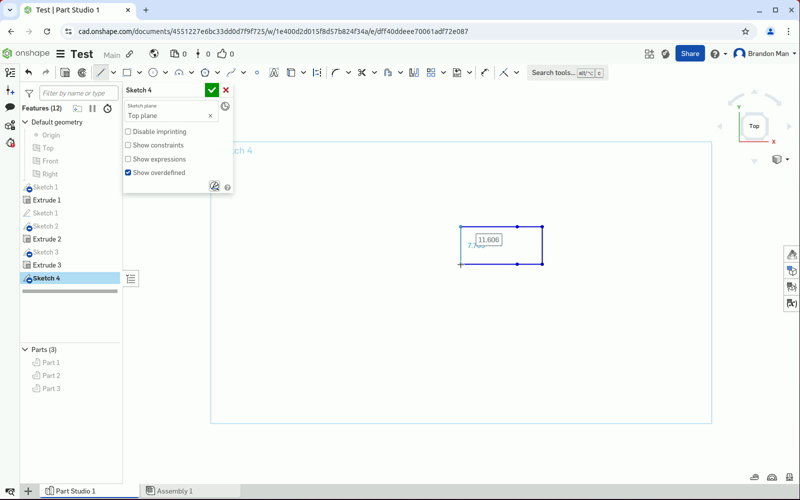
key(esc)
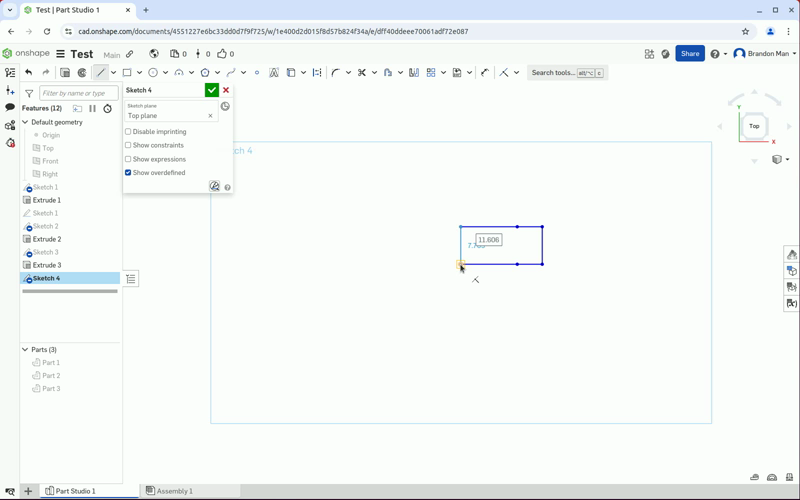
mouse_move(527, 244)
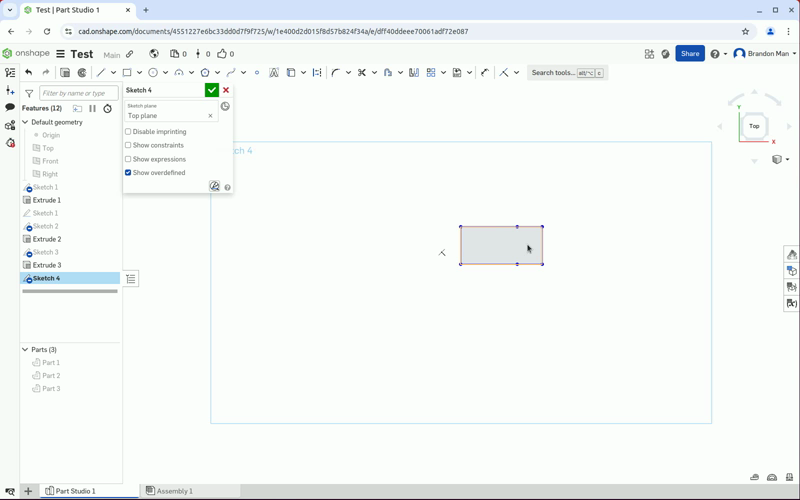
click(527, 244)
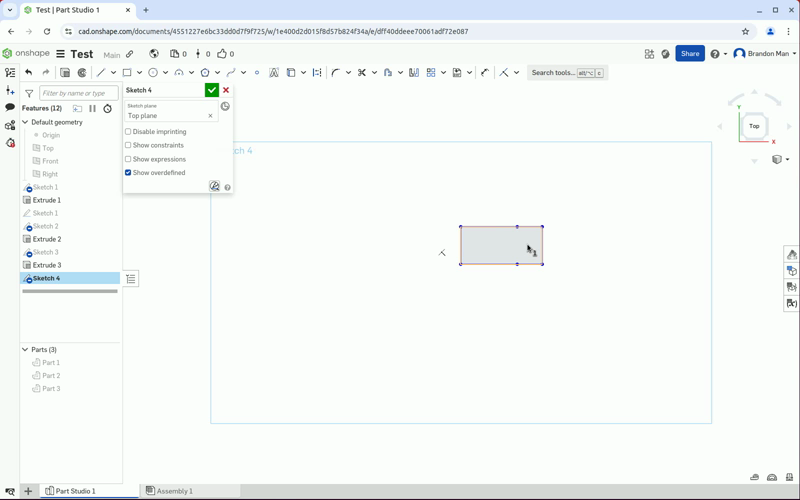
mouse_move(73, 352)
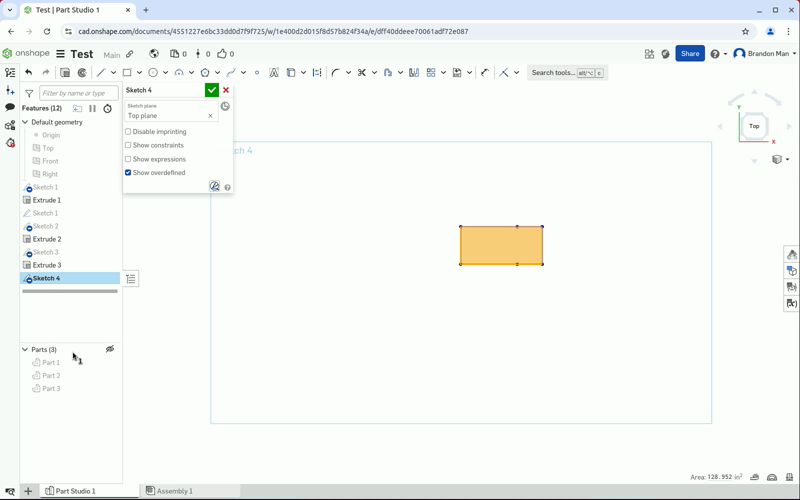
key(shift+y)
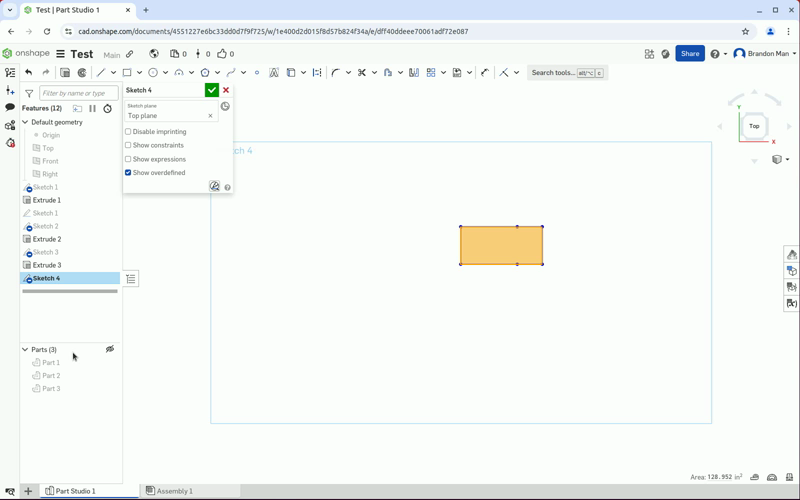
key(shift+e)
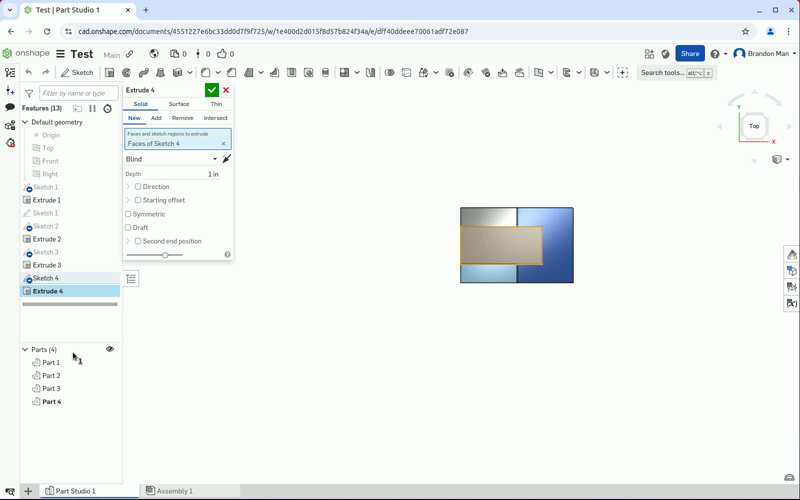
mouse_move(143, 106)
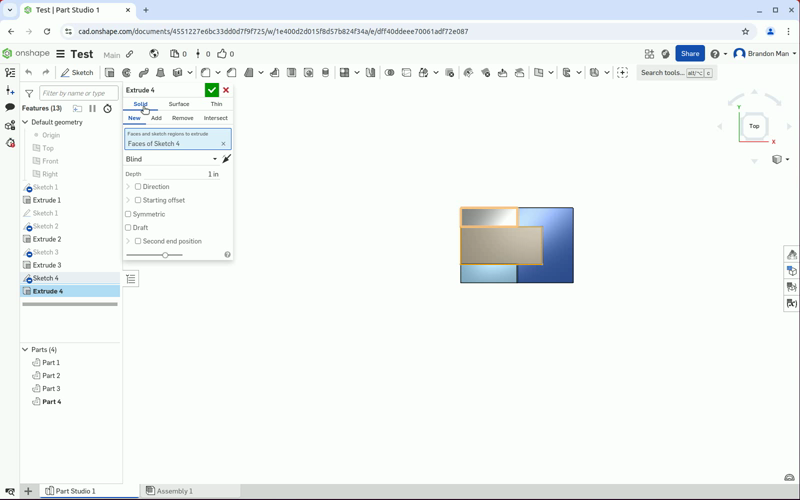
click(143, 106)
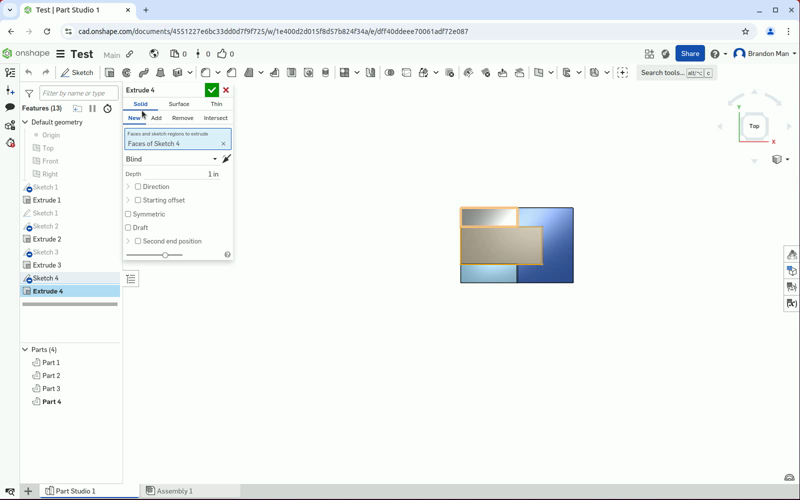
mouse_move(137, 120)
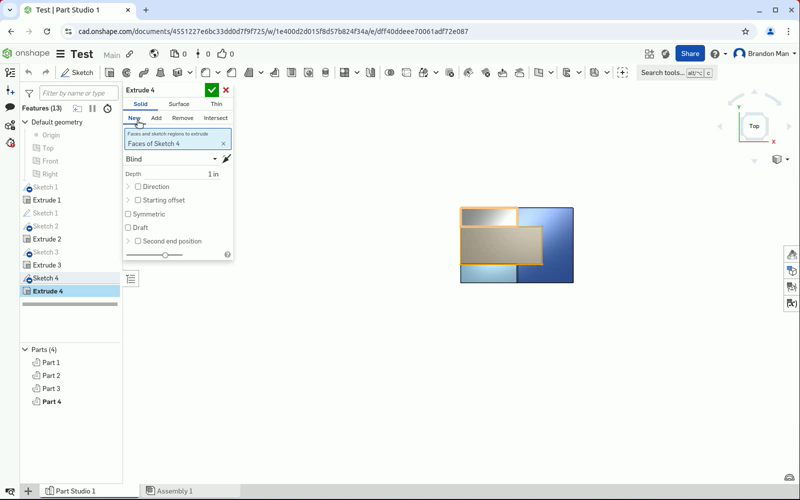
click(137, 120)
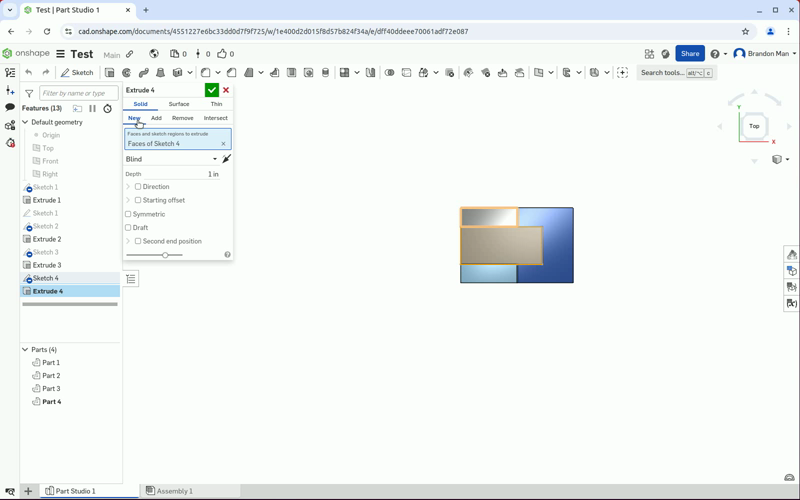
key(tab, 4)
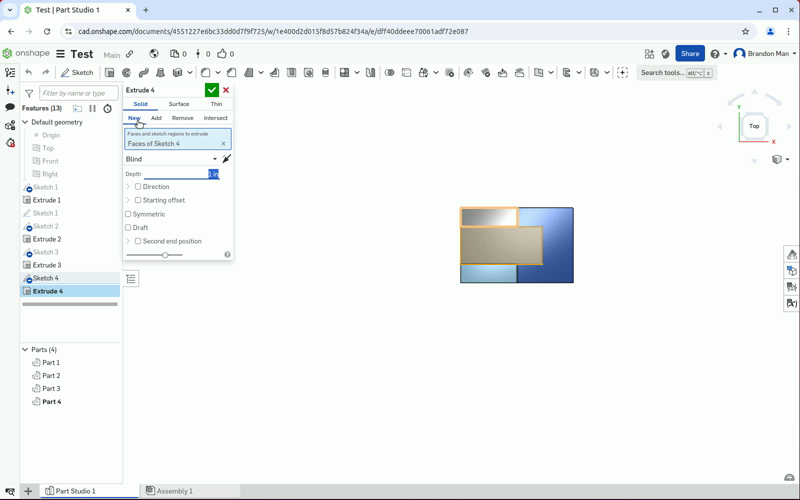
text(7.703)
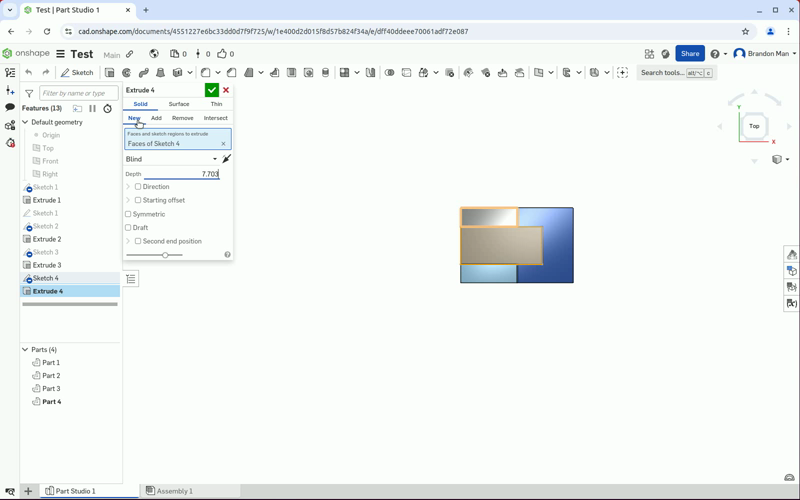
key(enter)
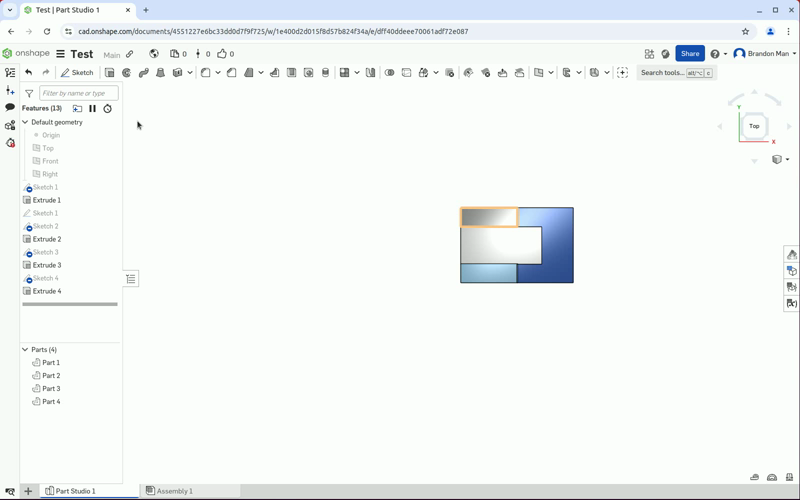
key(shift+h)
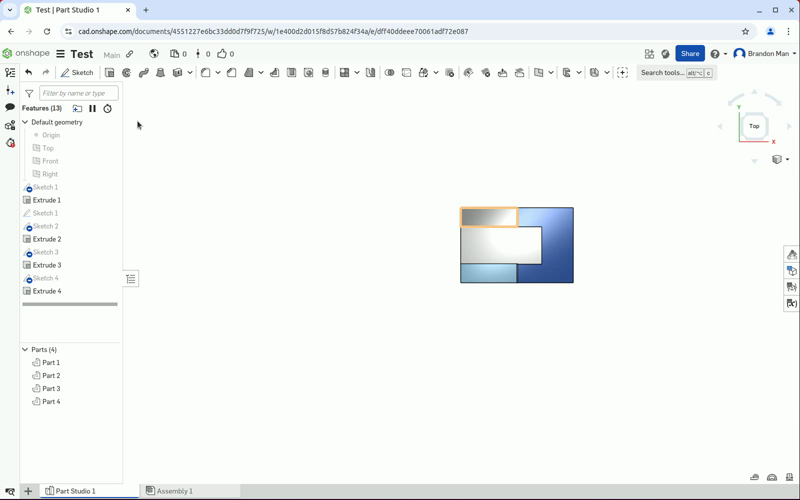
key(shift+h)
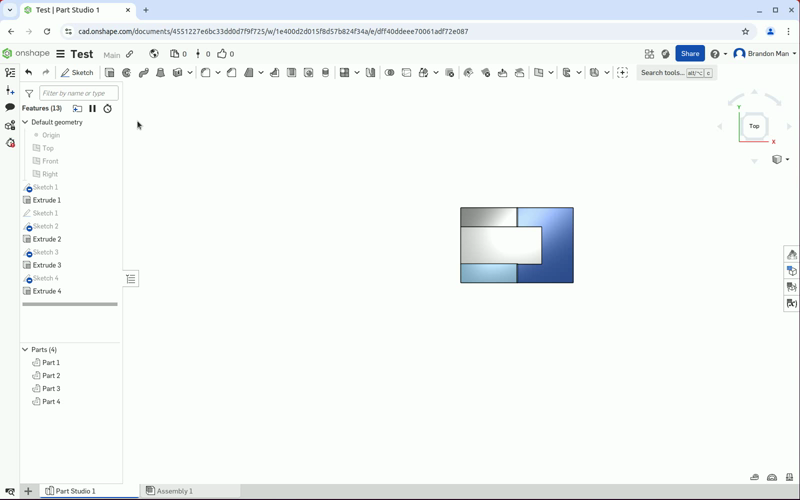
mouse_move(73, 189)
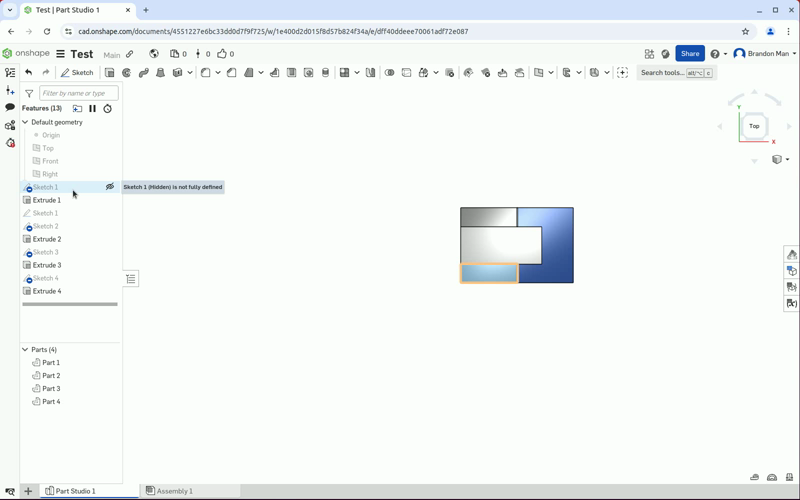
click(73, 189)
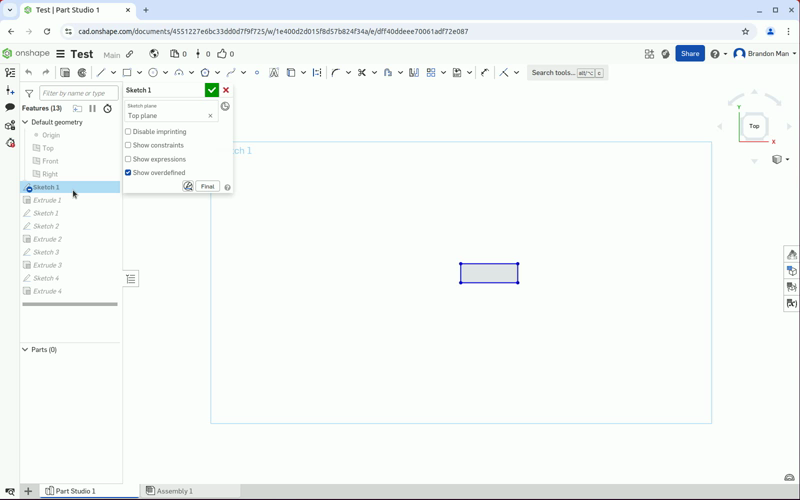
mouse_move(229, 92)
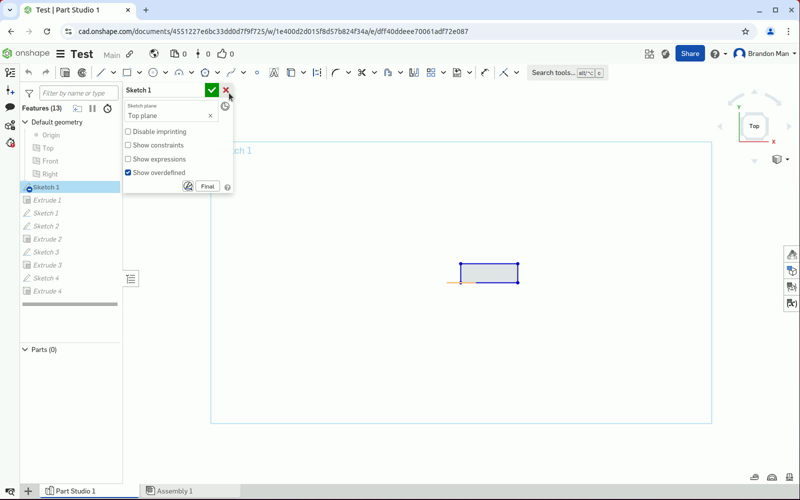
click(229, 92)
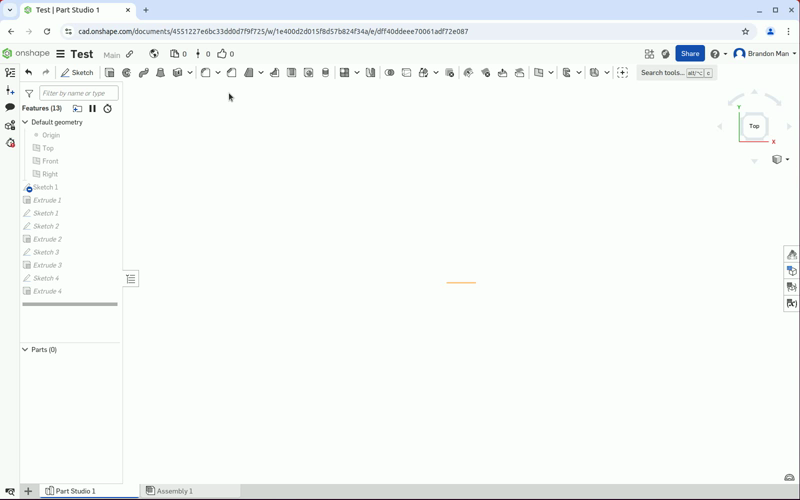
mouse_move(73, 352)
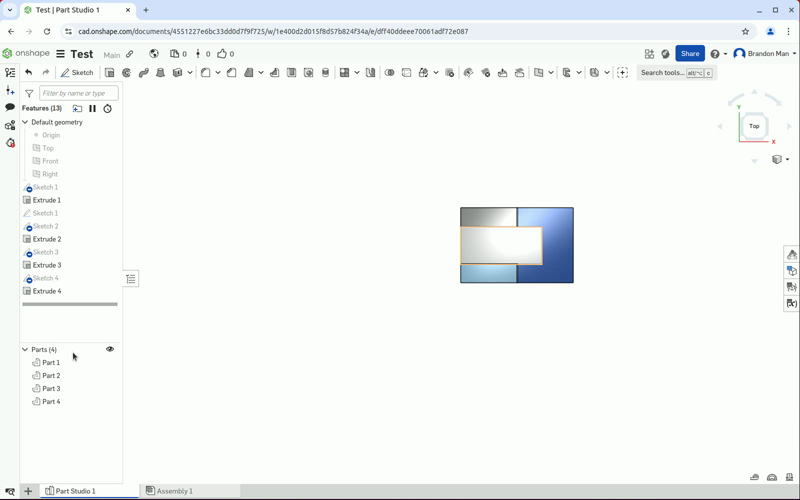
key(y)
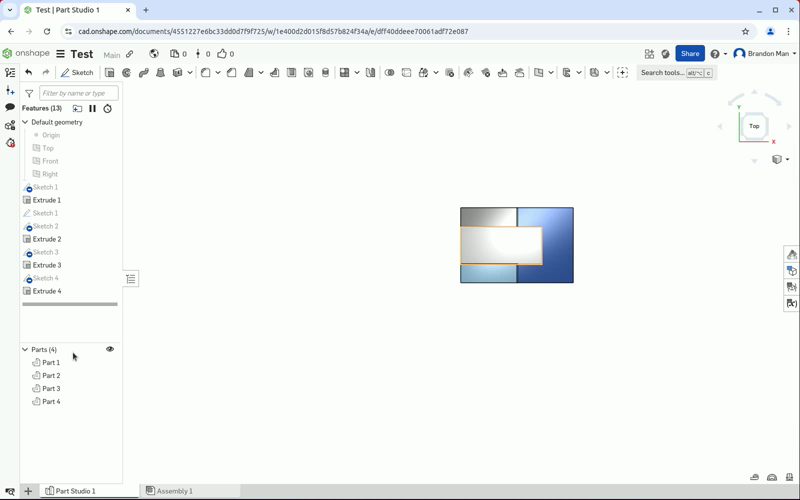
key(shift+p)
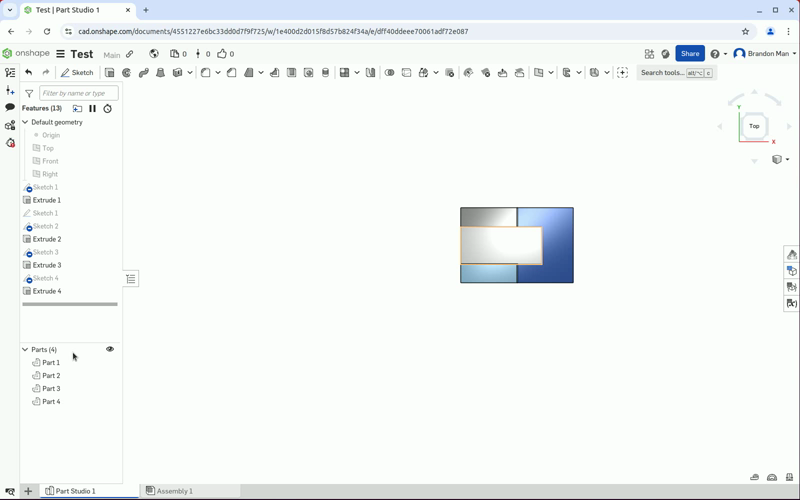
key(space)
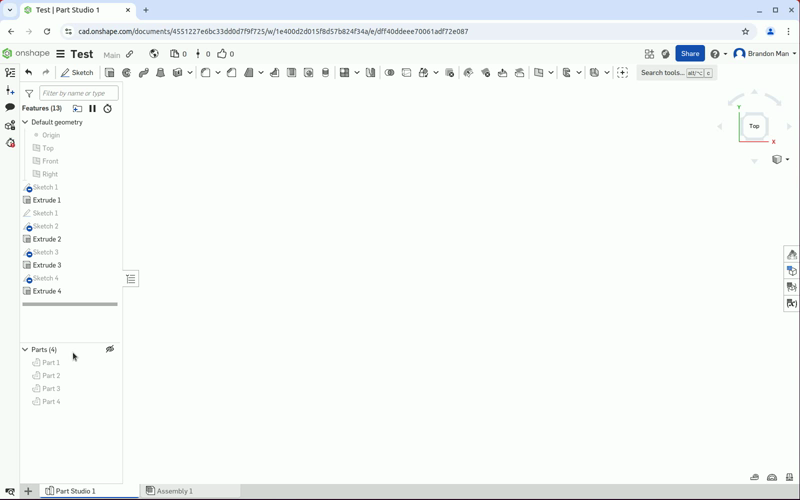
key_down(shift)
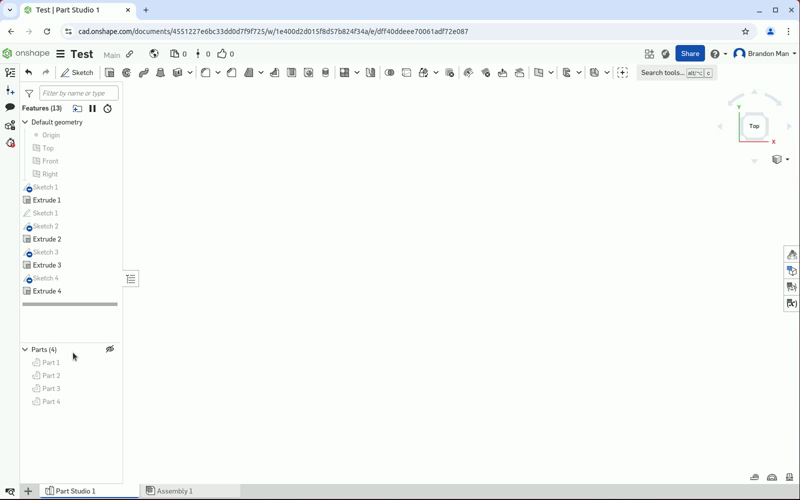
key(up)
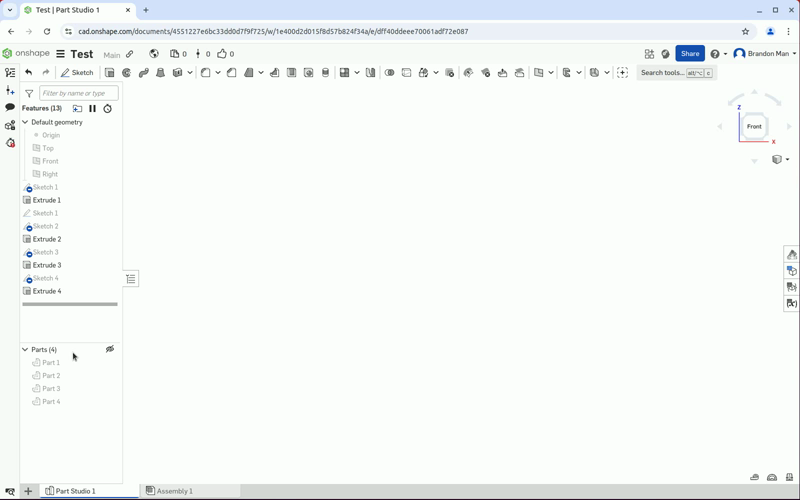
key_up(shift)
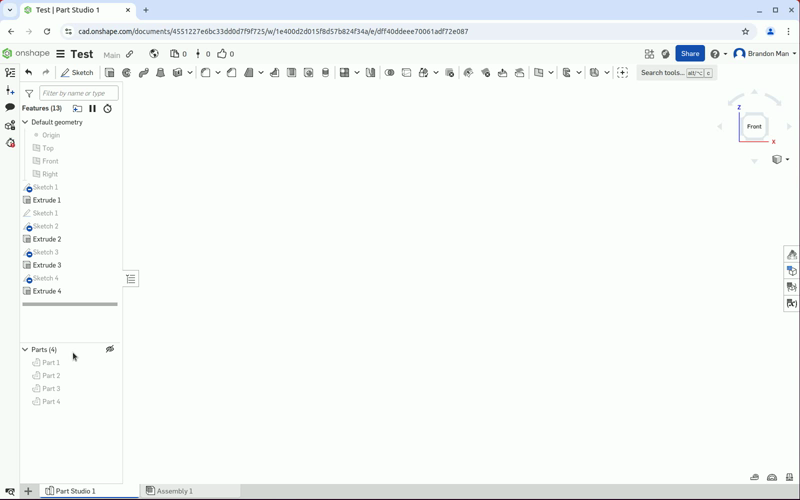
mouse_move(73, 352)
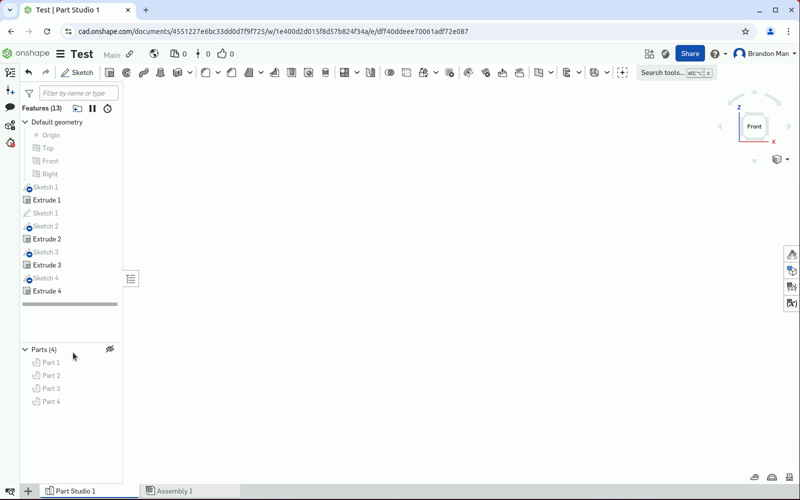
key(shift+y)
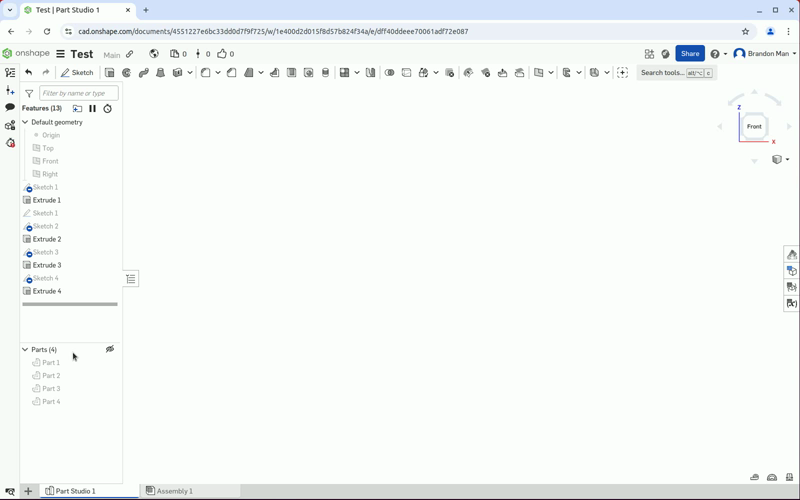
key(shift+s)
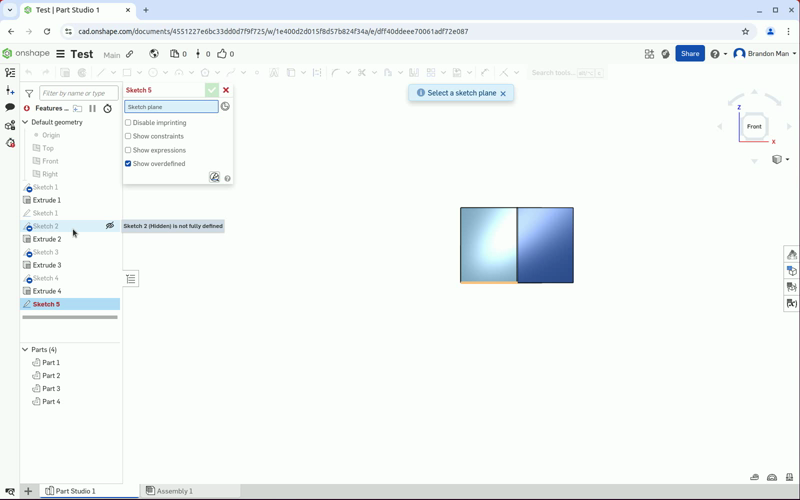
scroll(3)
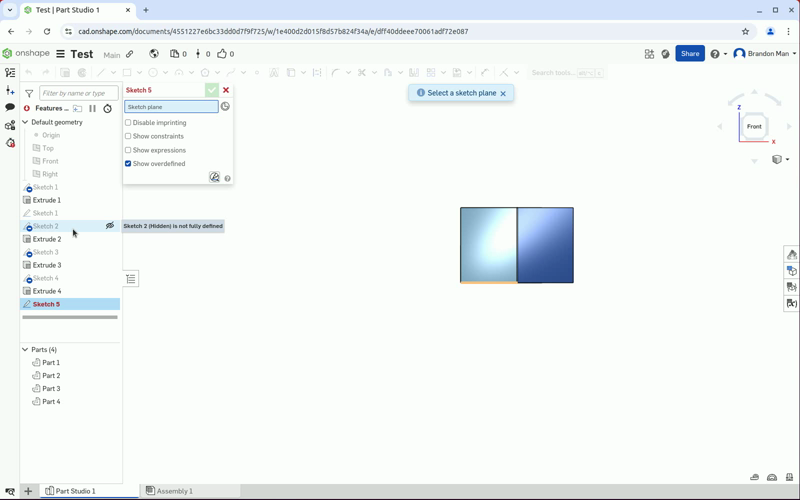
mouse_move(73, 163)
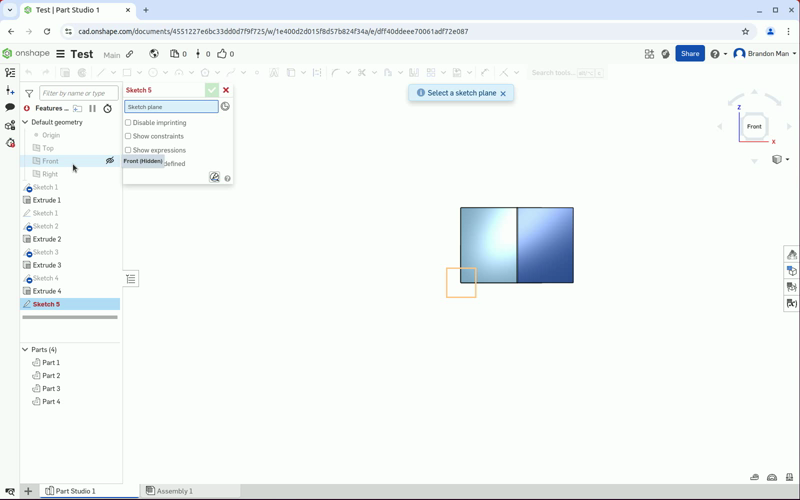
click(73, 163)
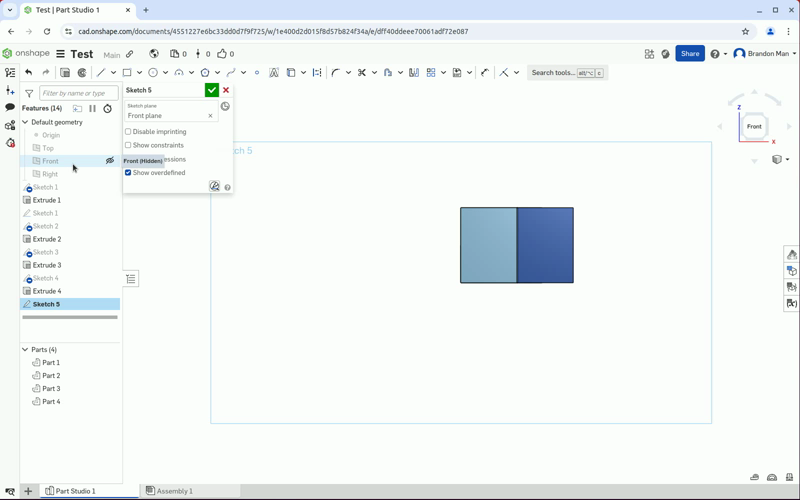
mouse_move(73, 352)
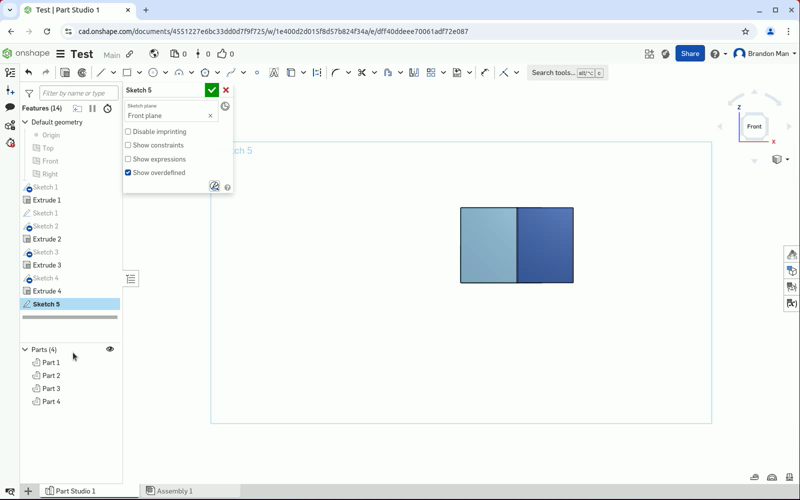
key(y)
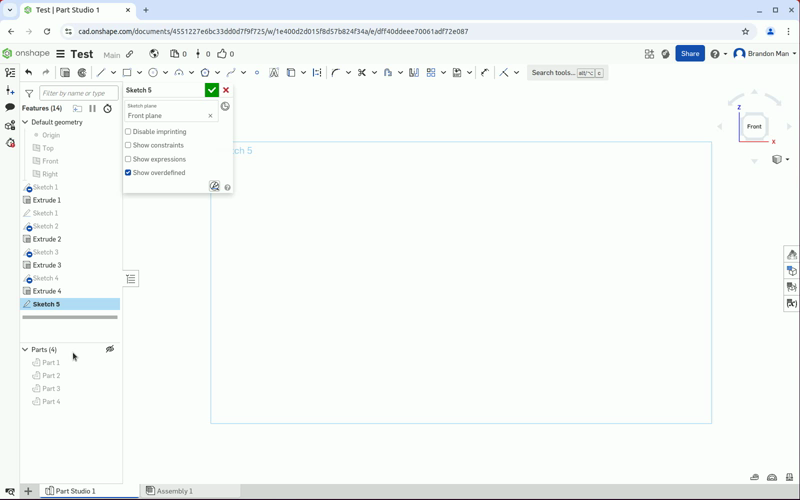
key(l)
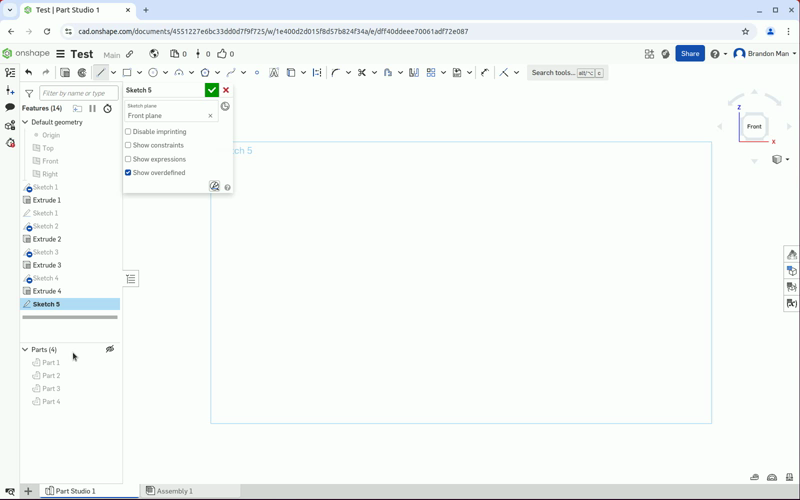
key_down(shift)
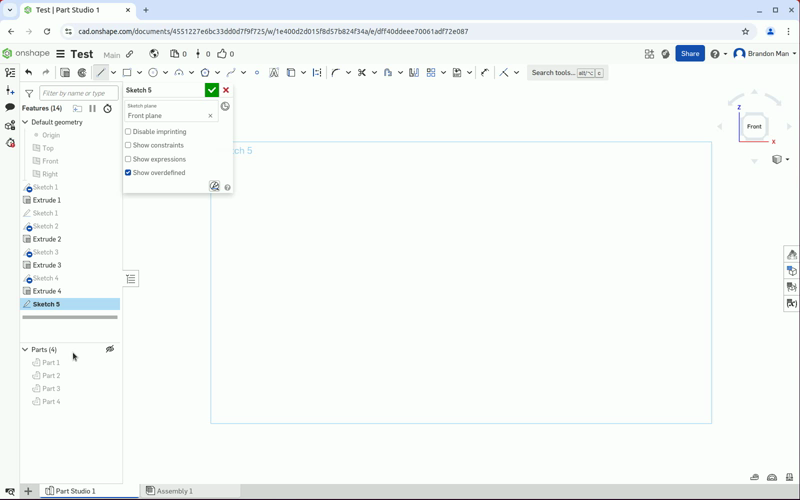
mouse_move(516, 207)
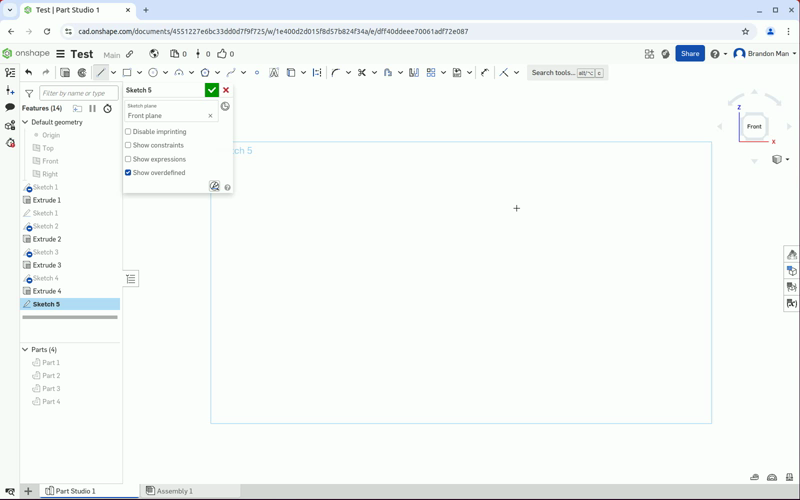
click(516, 207)
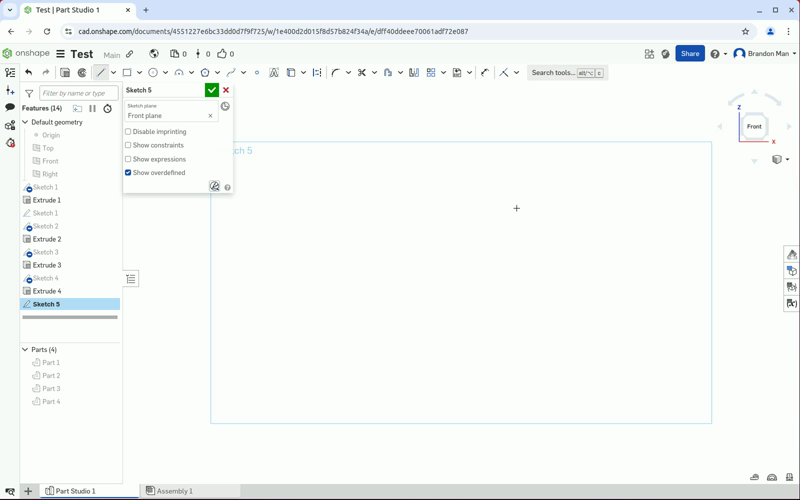
key_up(shift)
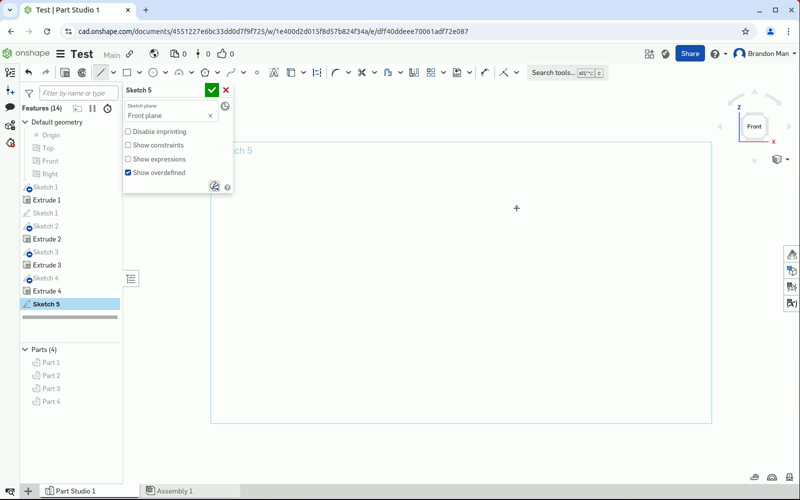
key_down(shift)
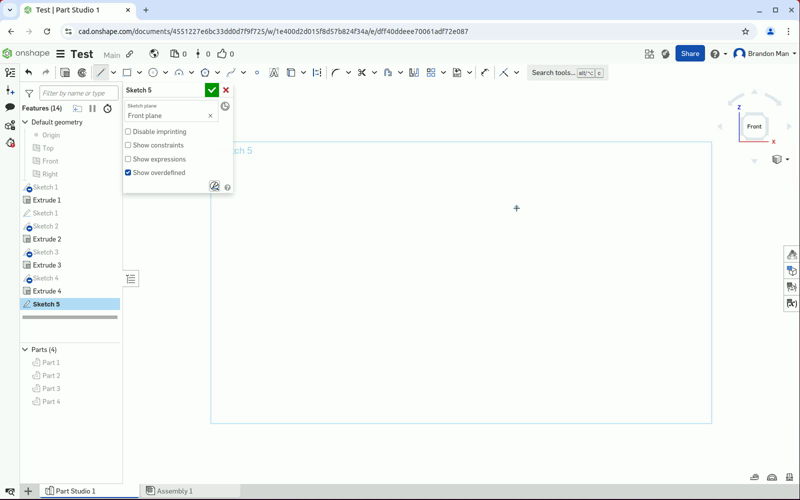
mouse_move(573, 283)
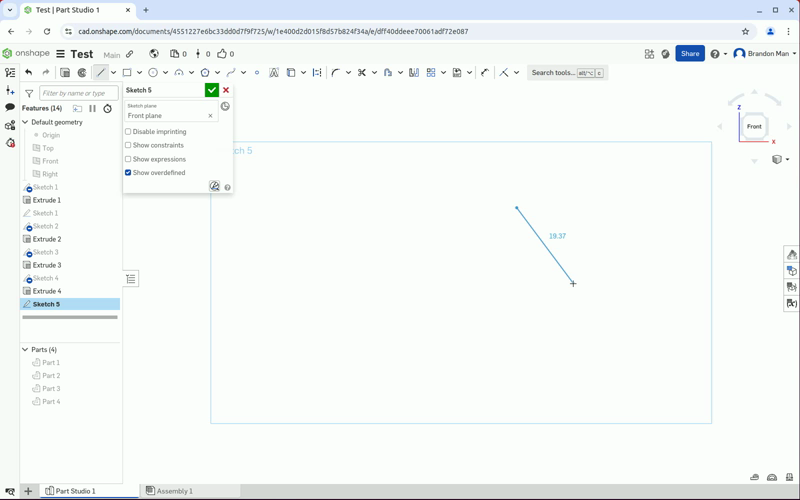
click(573, 283)
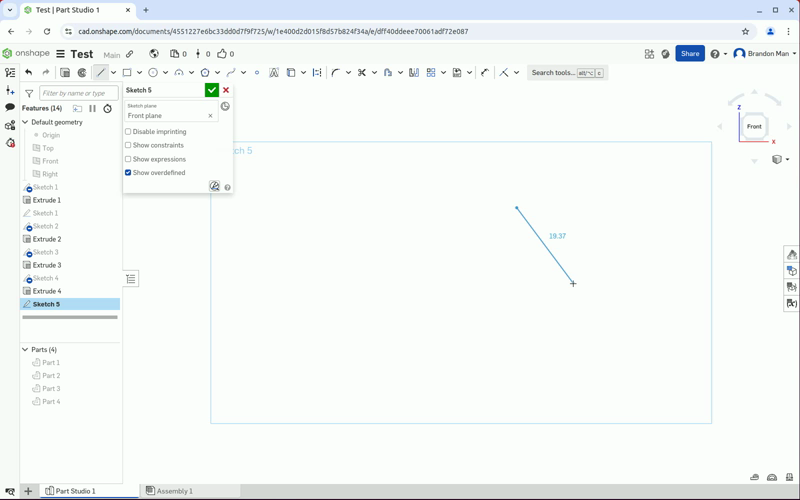
key_up(shift)
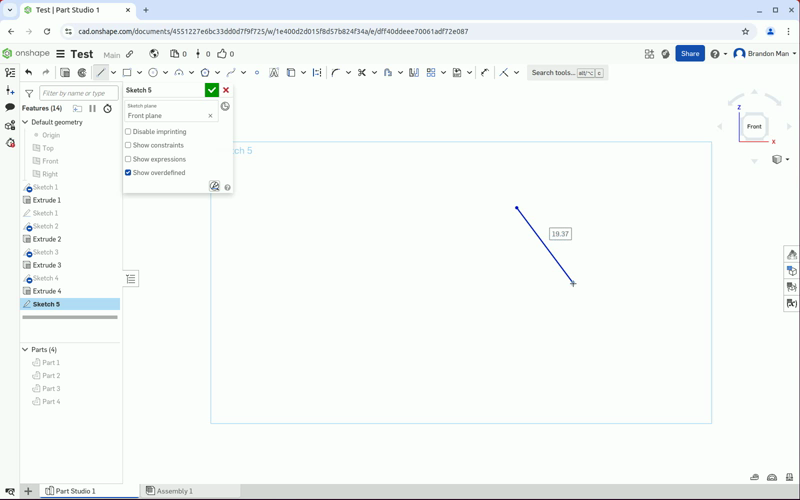
key_down(shift)
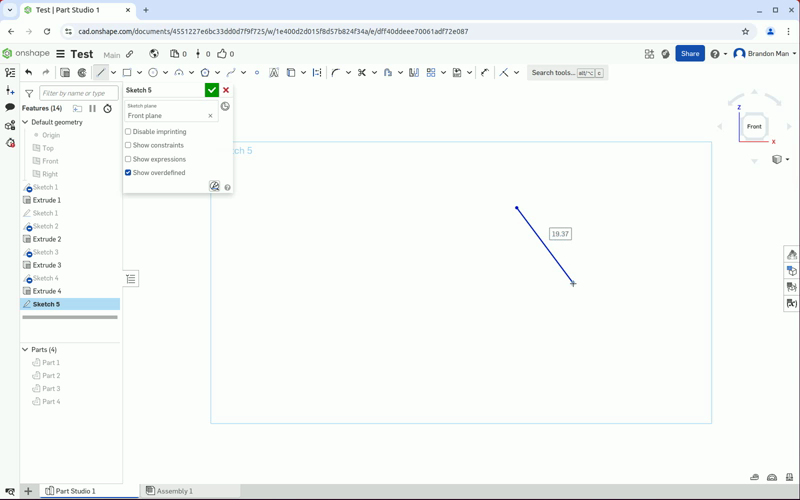
mouse_move(573, 207)
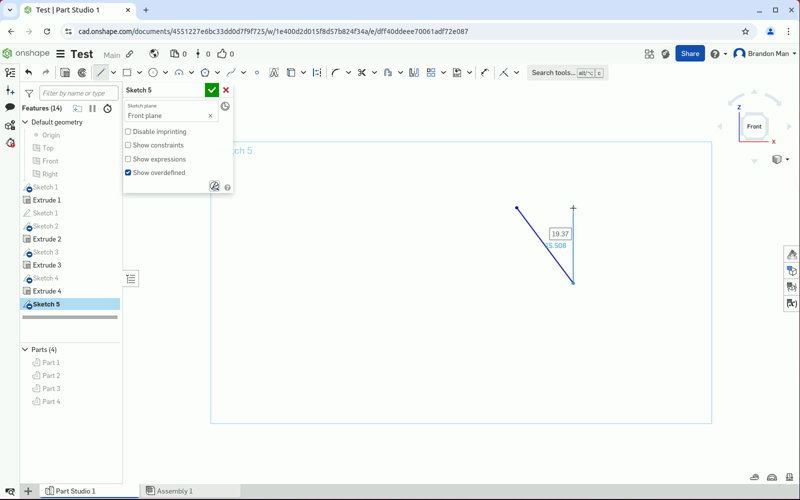
click(573, 207)
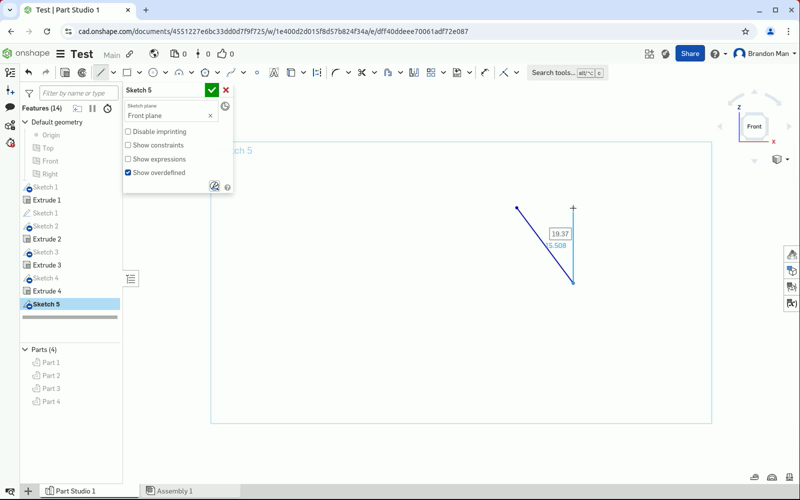
key_up(shift)
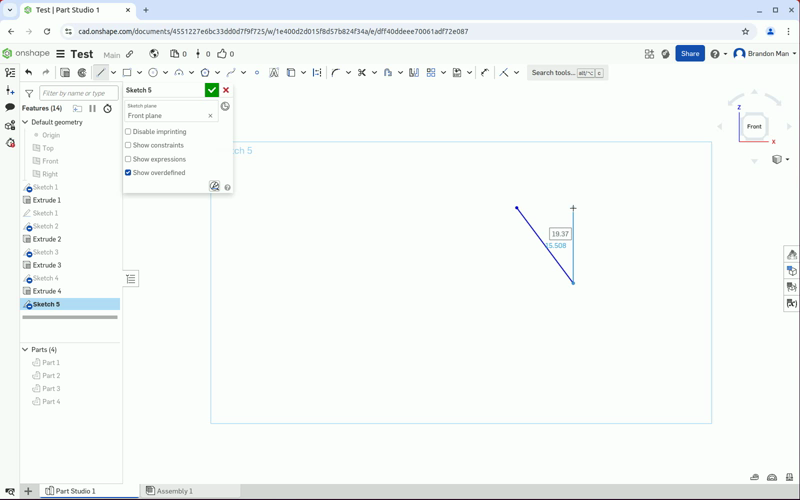
mouse_move(589, 207)
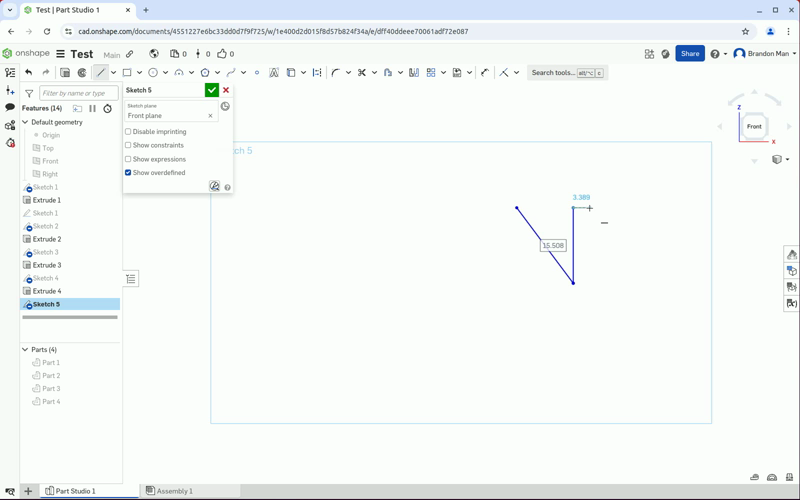
key_down(shift)
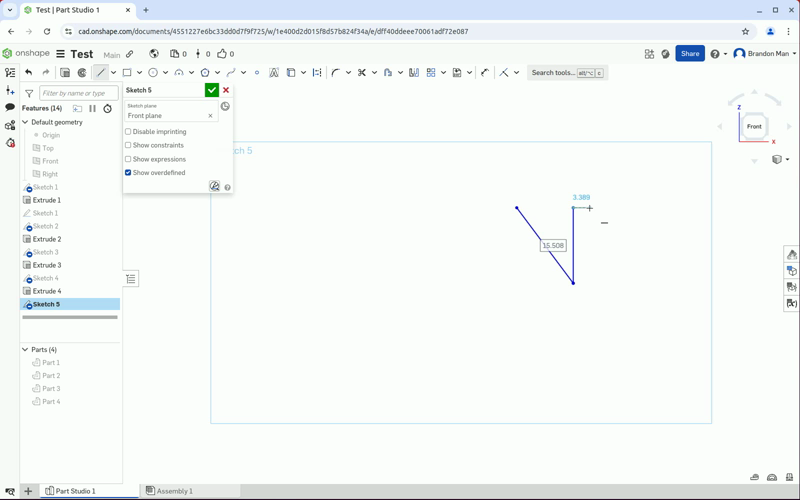
mouse_move(516, 207)
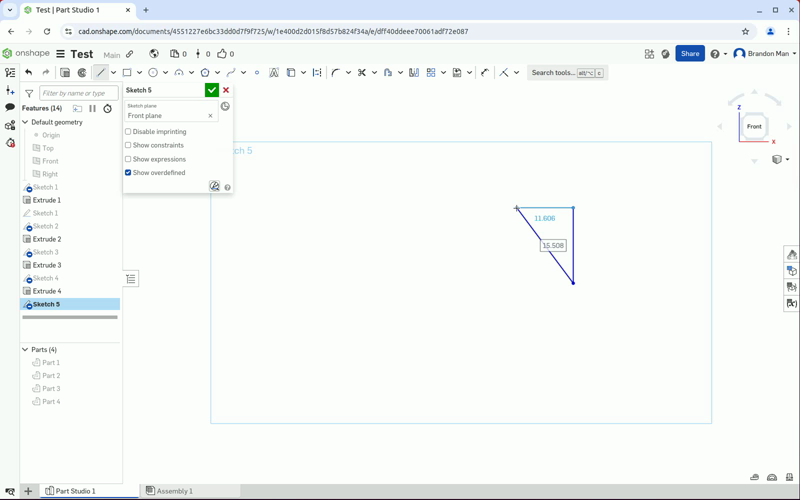
key_up(shift)
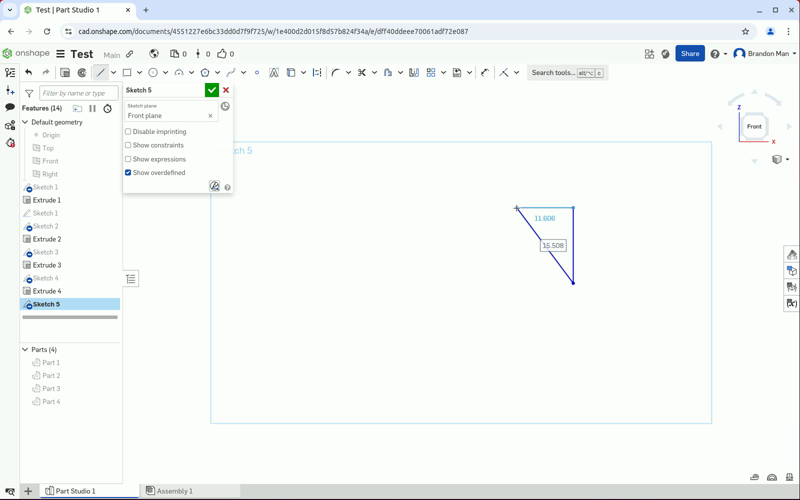
click(516, 207)
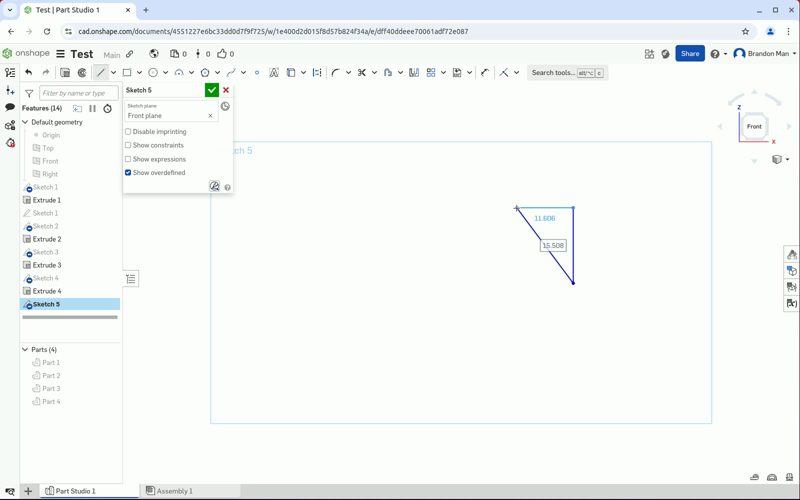
key(esc)
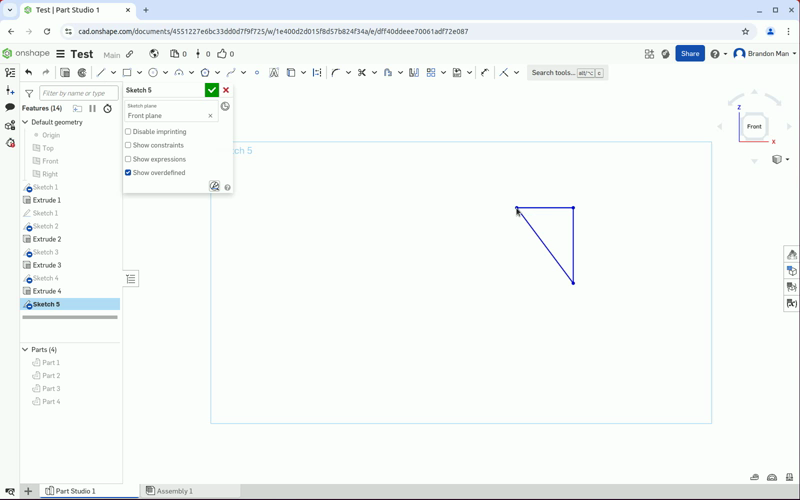
mouse_move(556, 245)
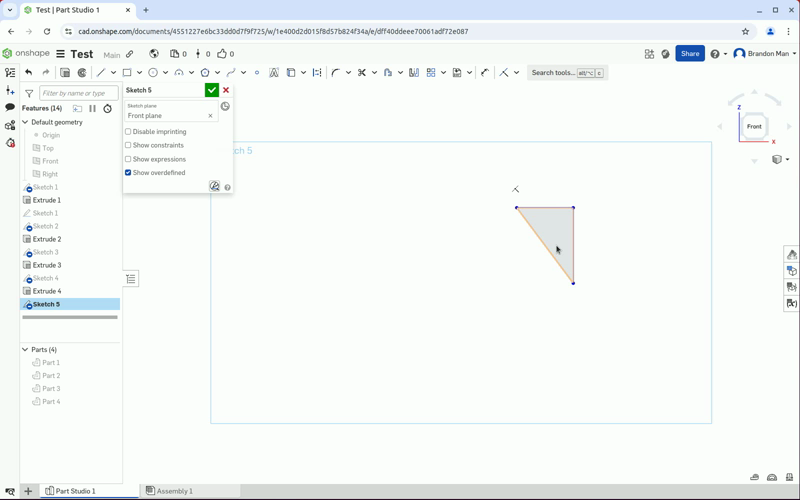
click(556, 245)
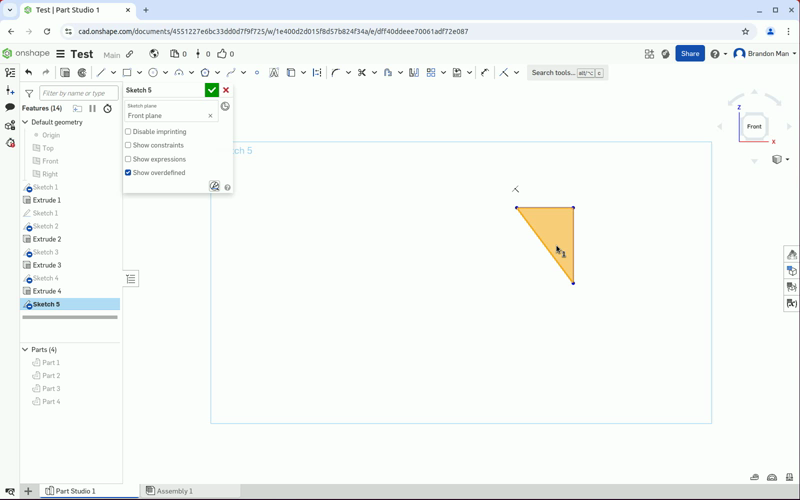
mouse_move(73, 352)
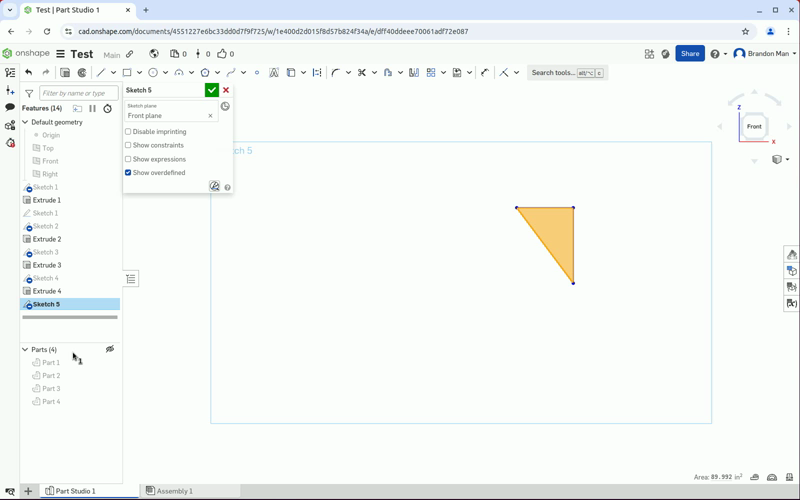
key(shift+y)
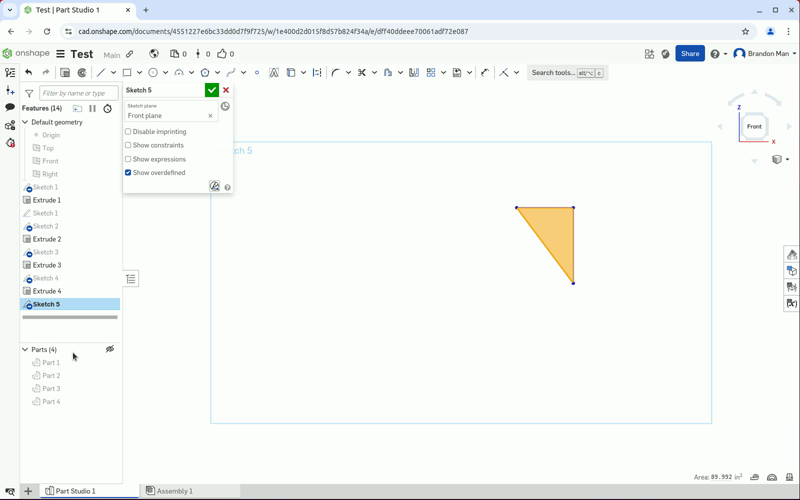
key(shift+e)
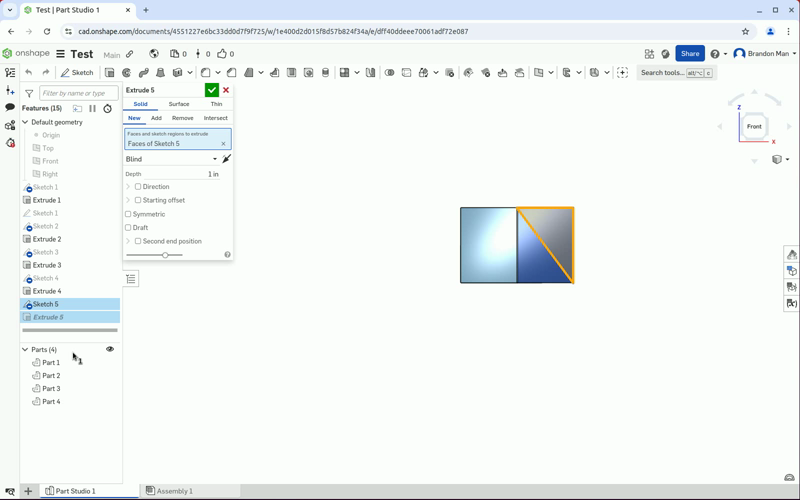
mouse_move(143, 106)
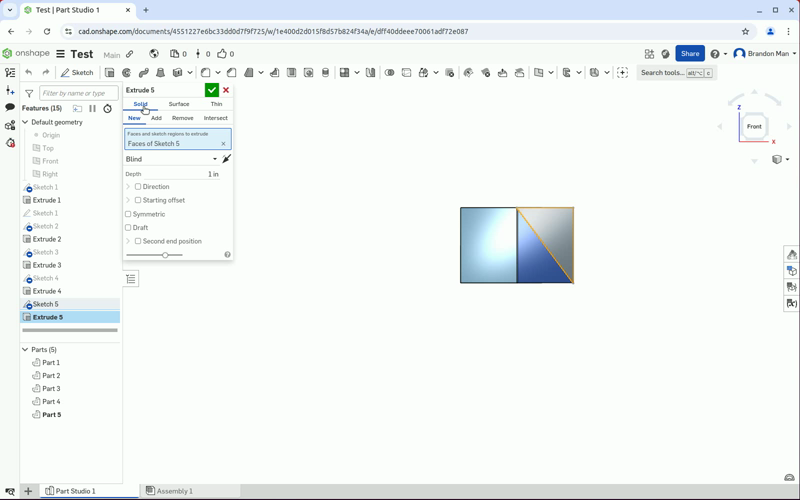
click(143, 106)
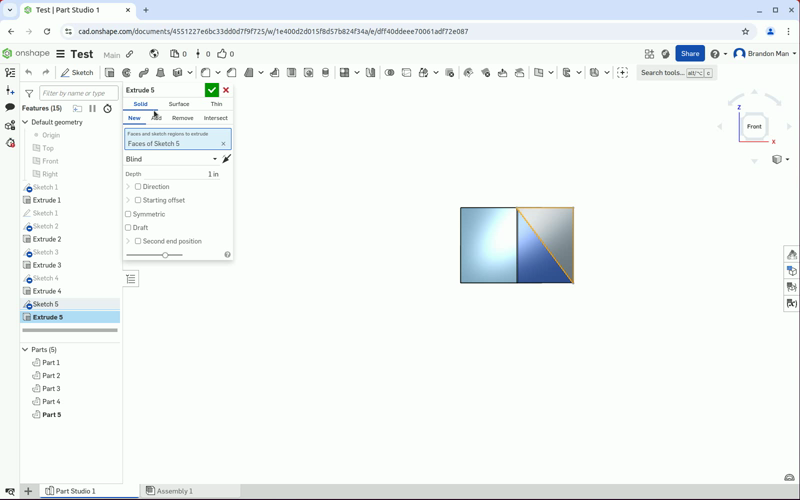
mouse_move(186, 120)
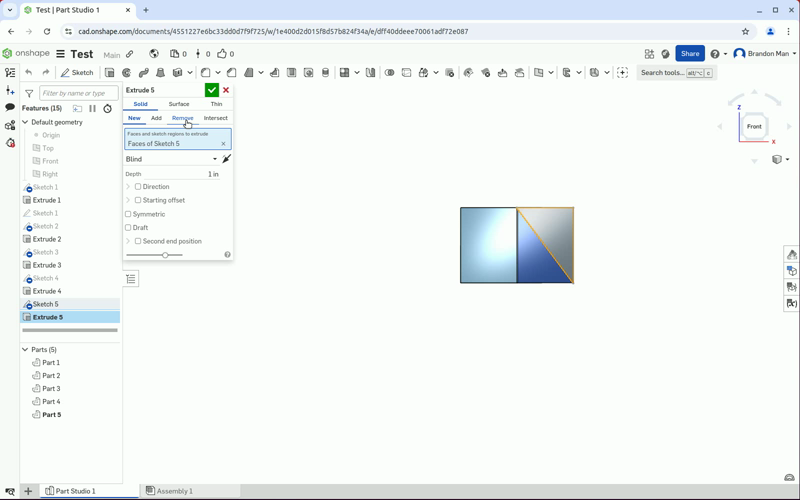
click(186, 120)
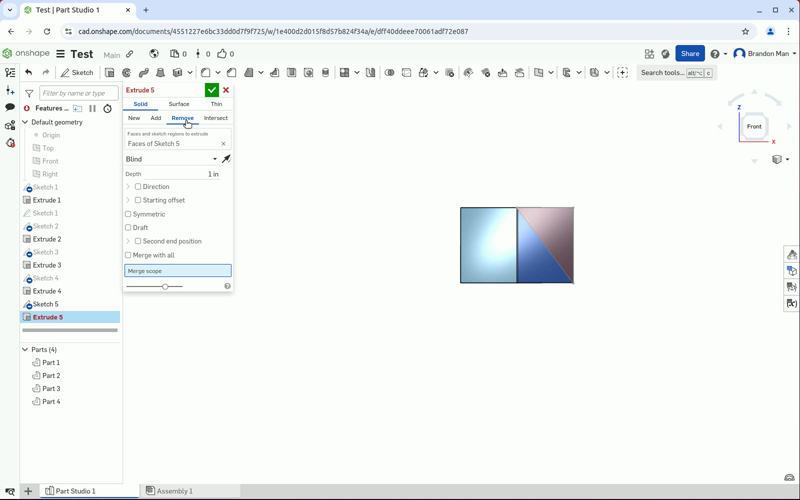
key(tab, 4)
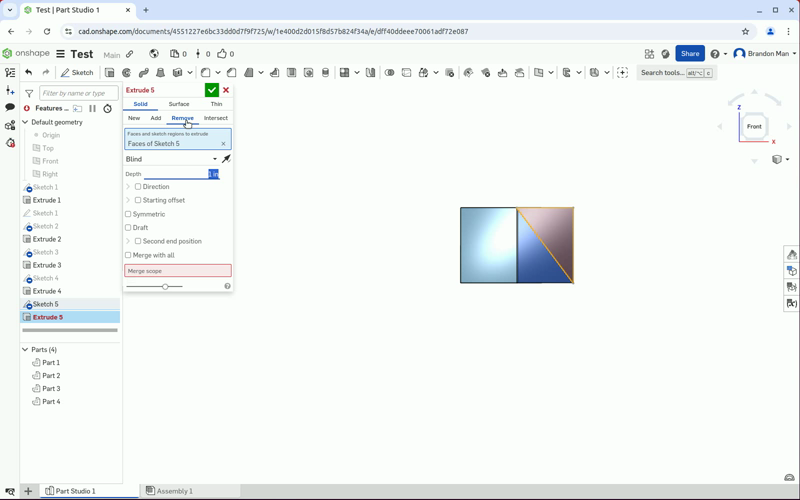
text(15.405)
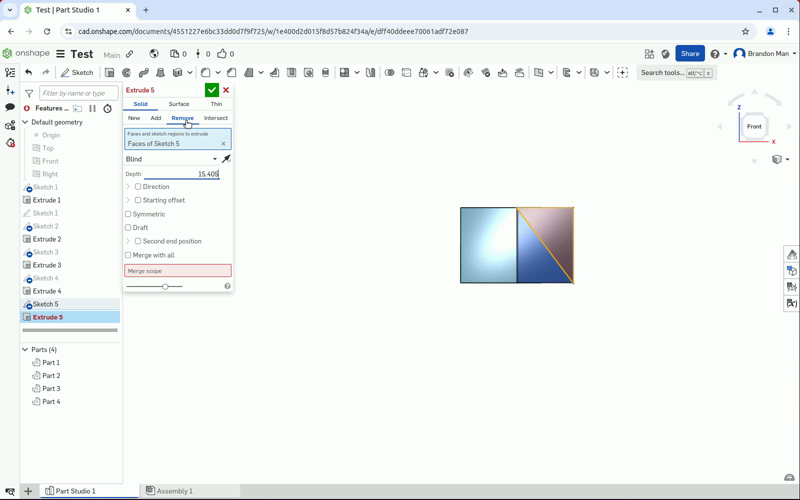
key(tab, 6)
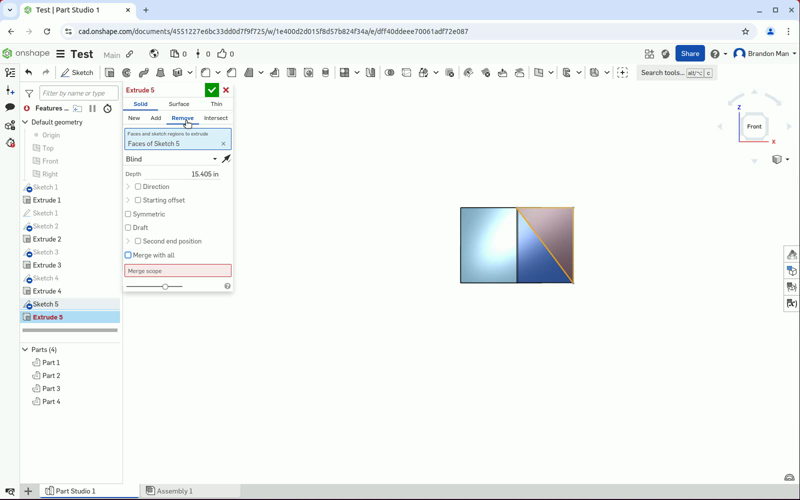
key(space)
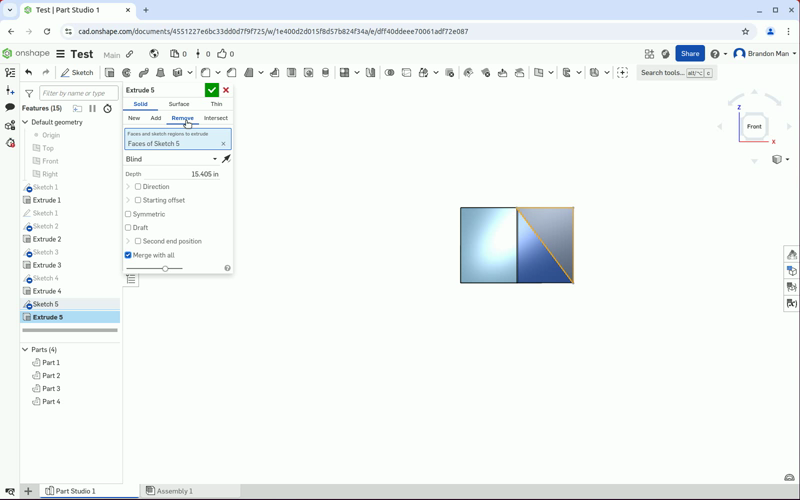
key(enter)
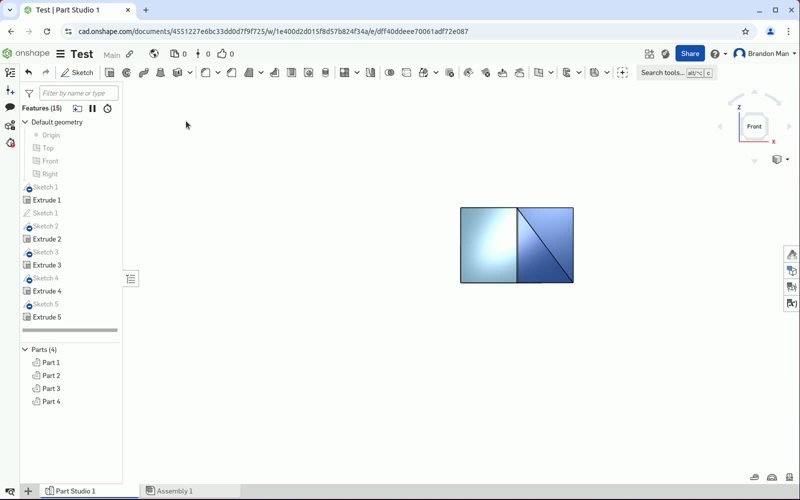
key(shift+h)
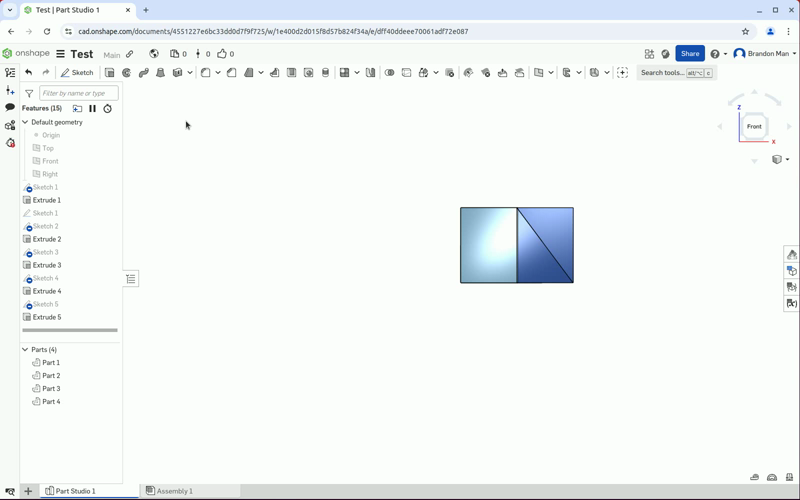
key(shift+h)
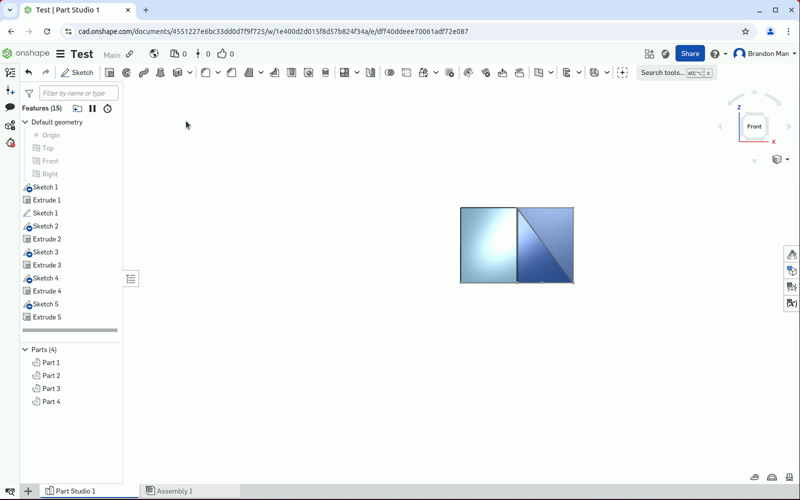
key(shift+7)
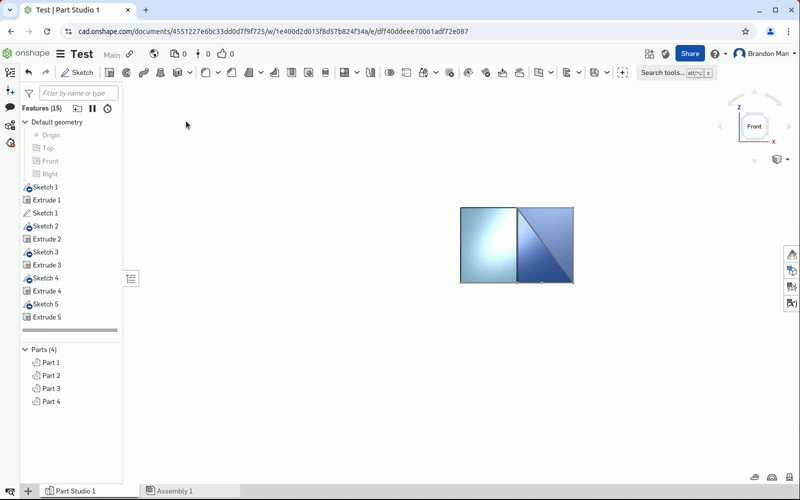
key(left, 2)
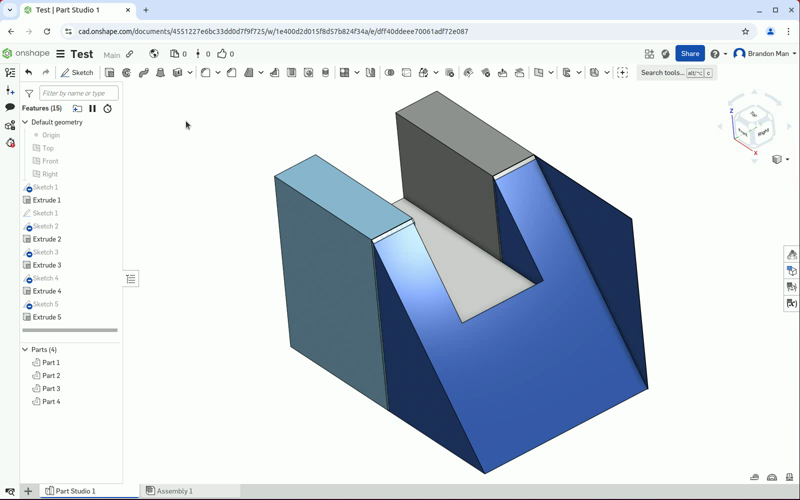
key(down, 2)
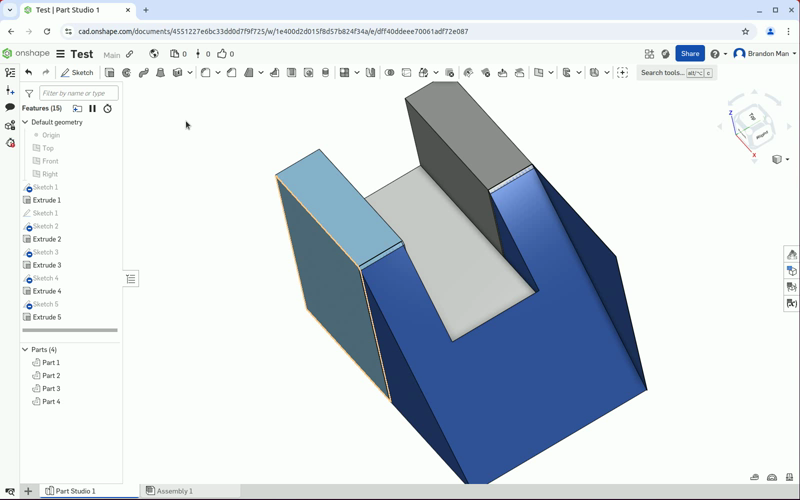
key(up, 2)
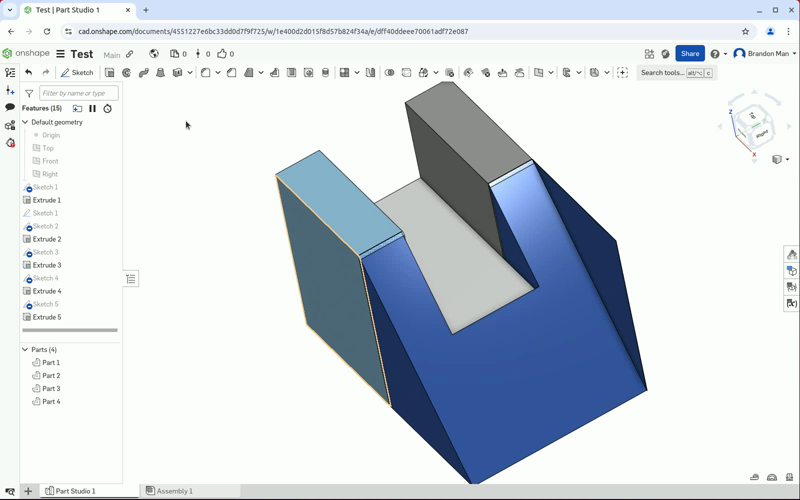
key(right, 2)
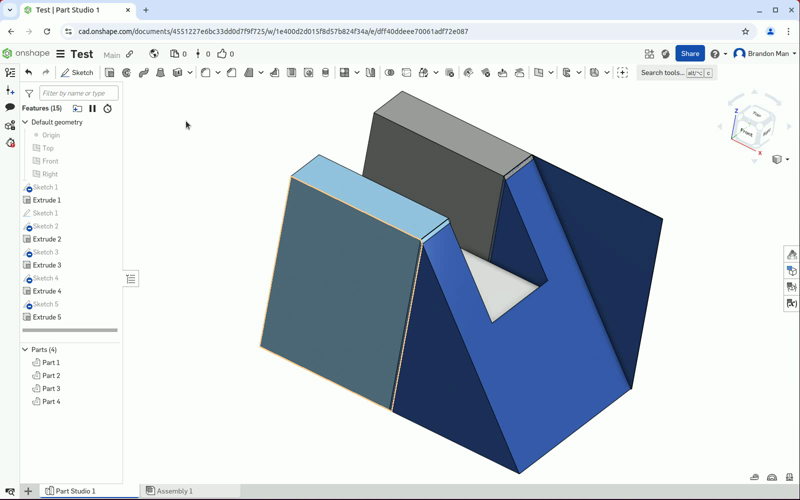
mouse_move(73, 189)
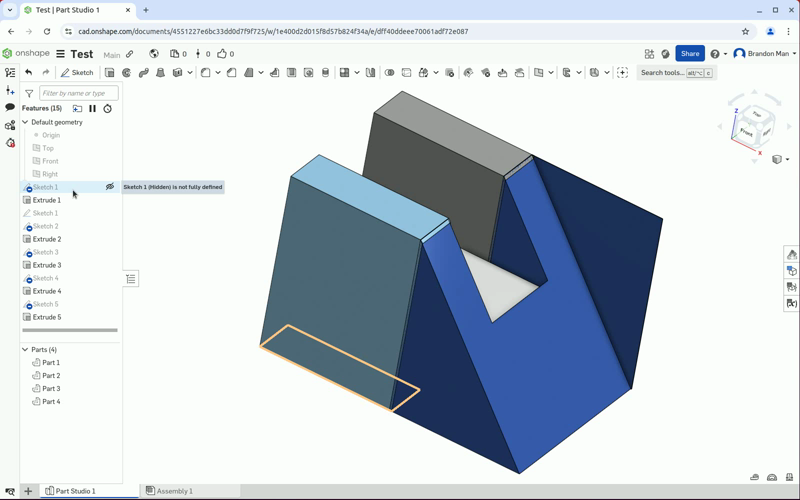
click(73, 189)